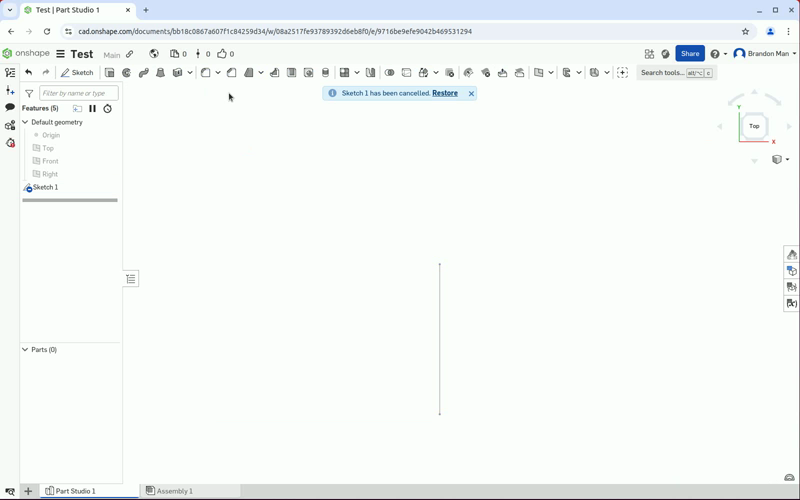
key(shift+h)
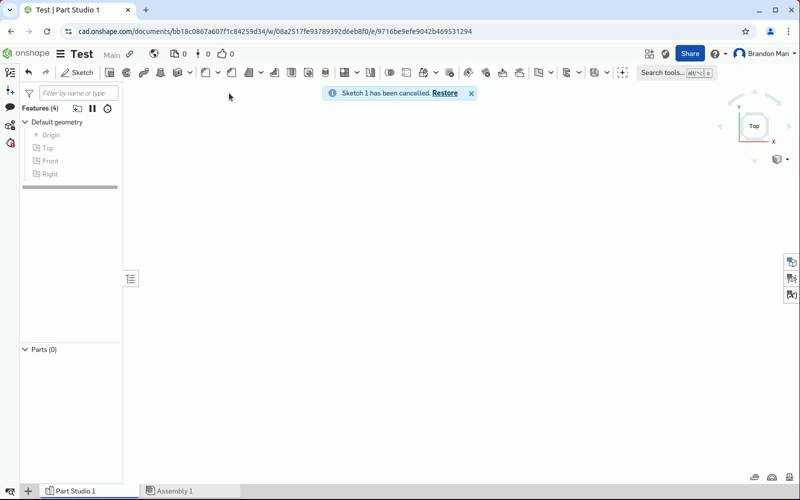
mouse_move(73, 352)
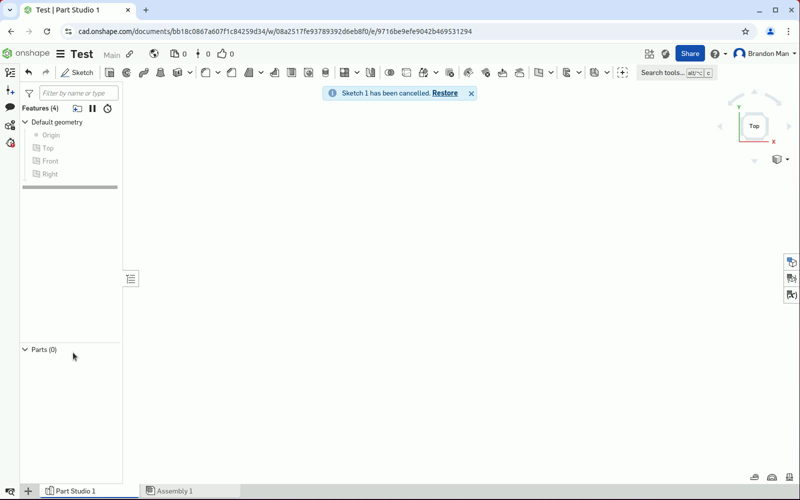
key(y)
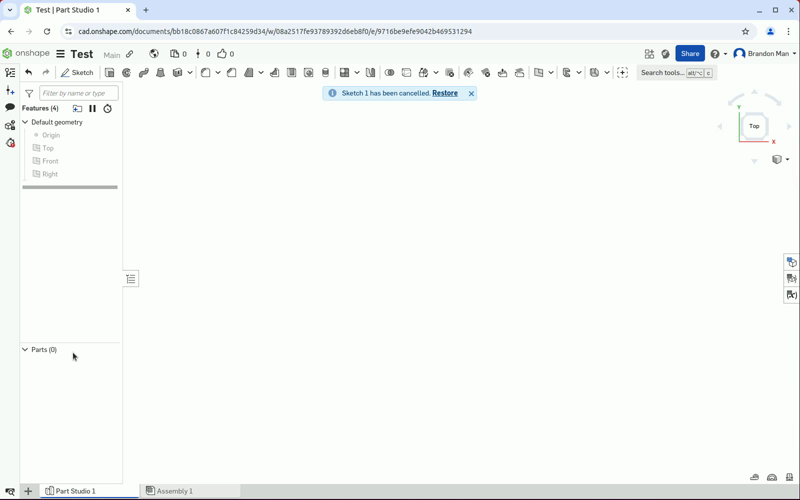
key(shift+p)
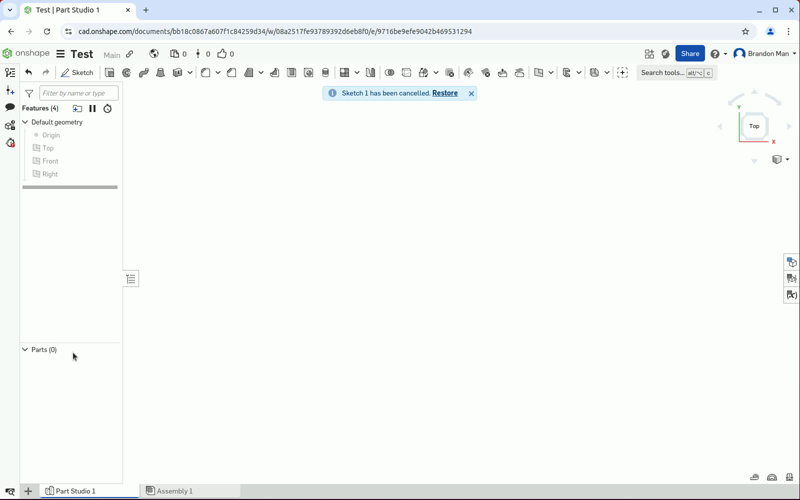
key(space)
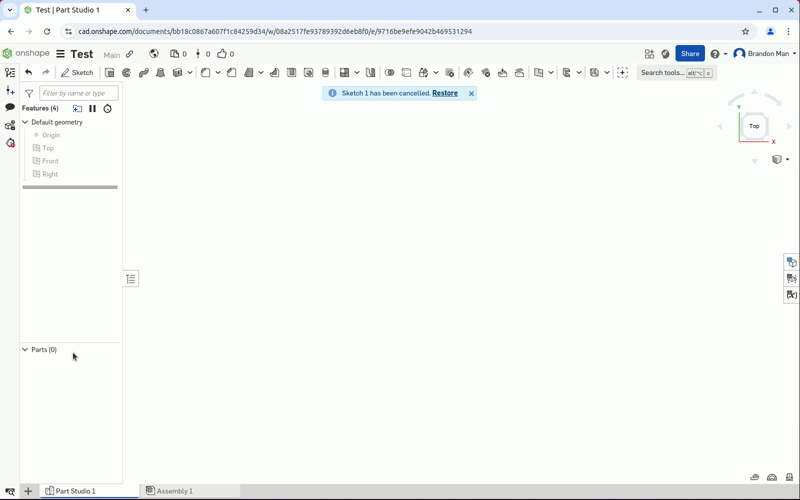
key_down(shift)
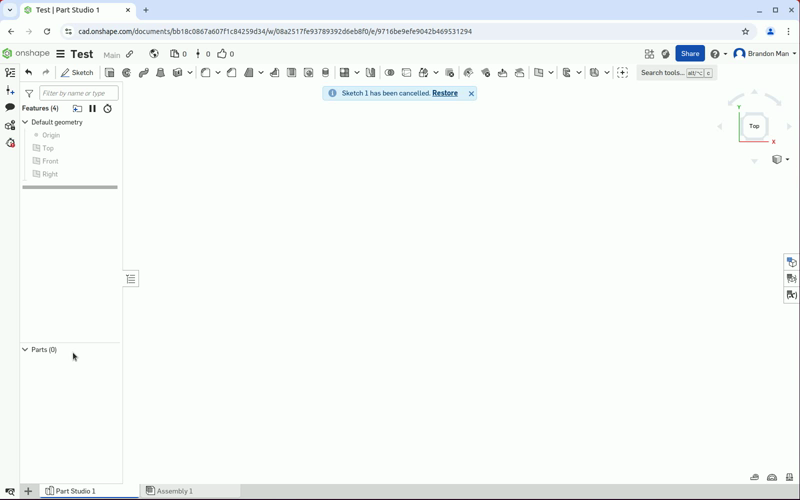
key(up)
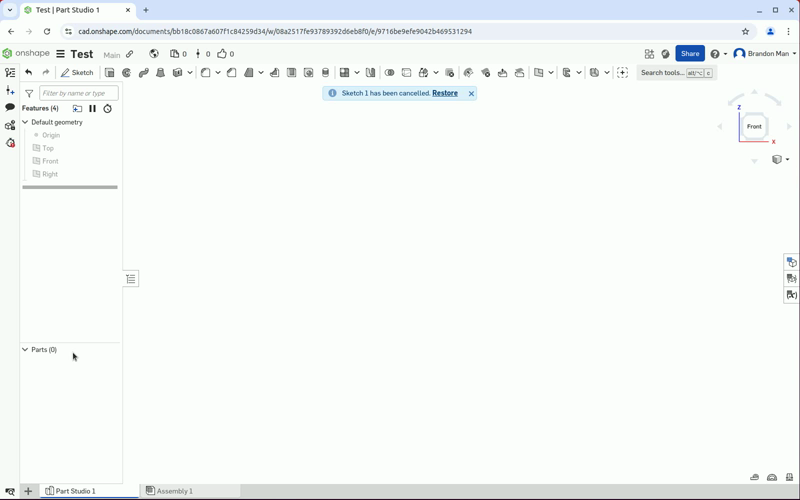
key_up(shift)
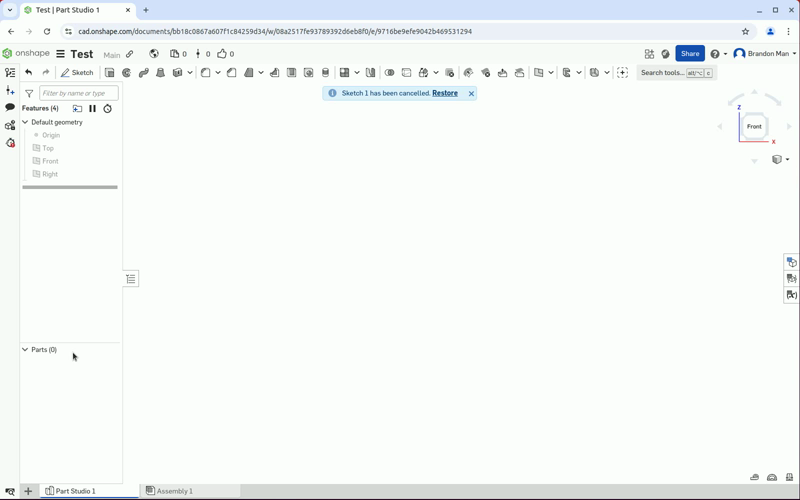
key(space)
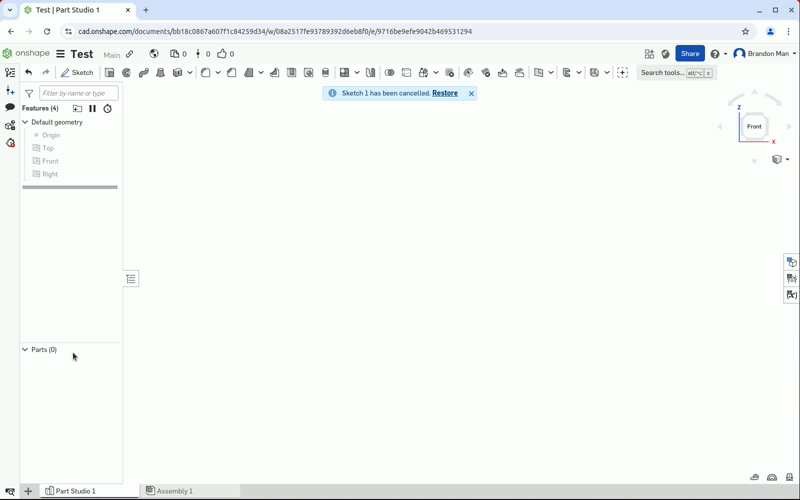
key_down(shift)
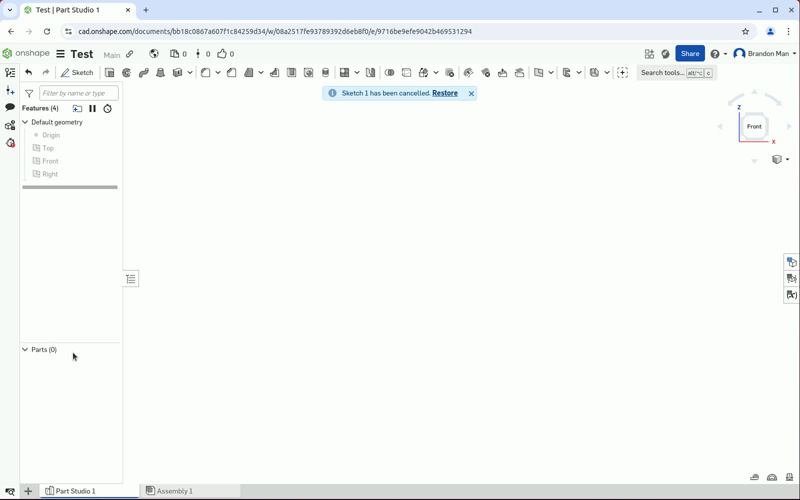
key(left)
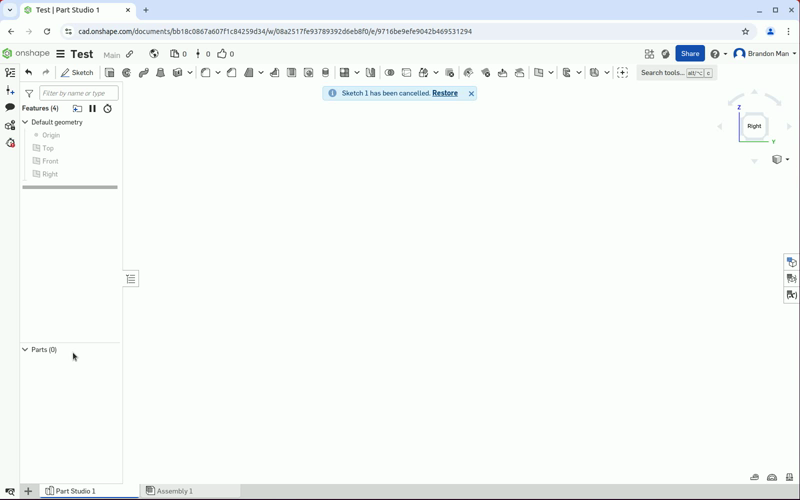
key_up(shift)
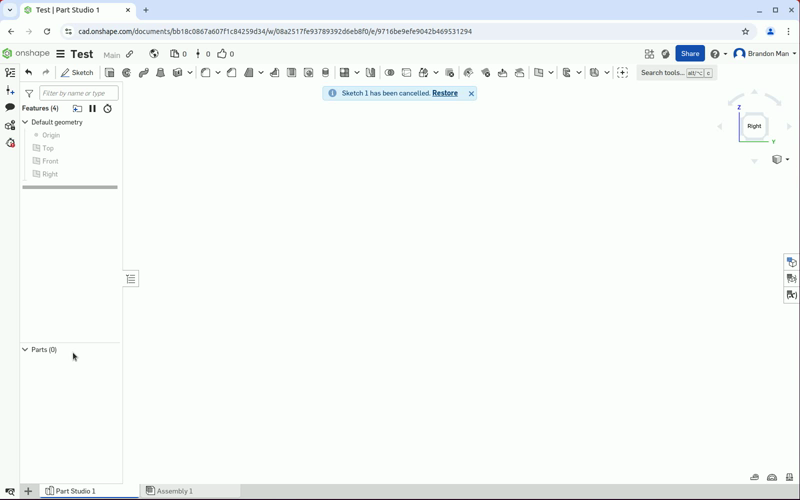
mouse_move(73, 352)
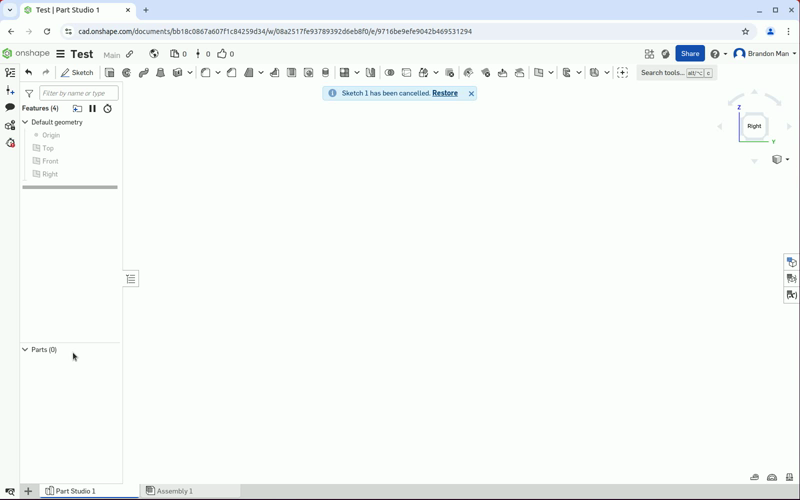
key(shift+y)
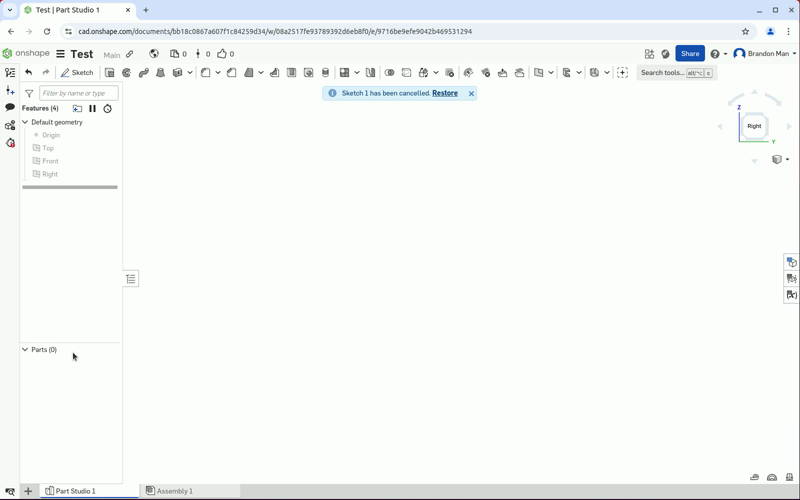
key(shift+s)
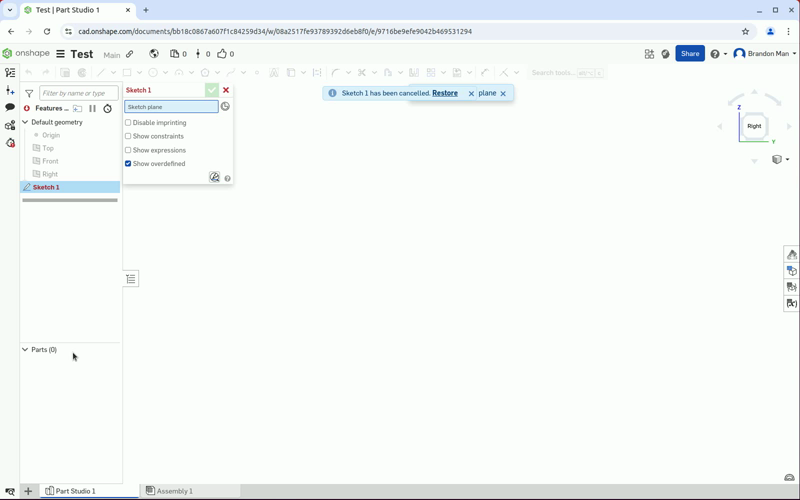
mouse_move(73, 176)
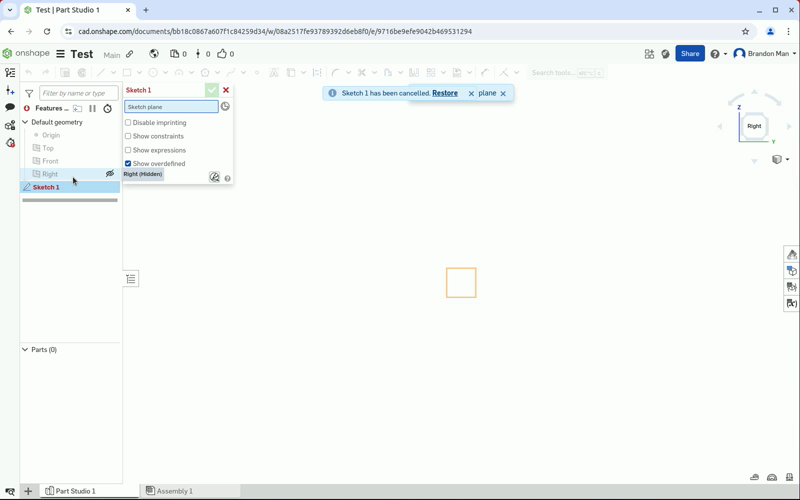
click(73, 176)
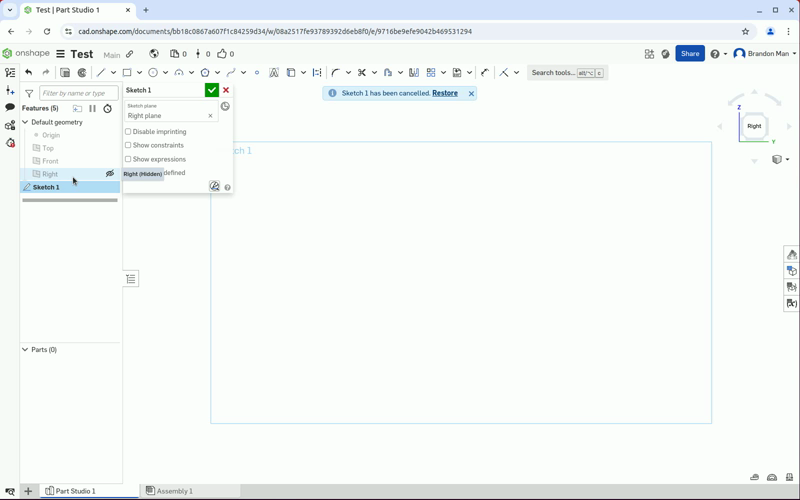
mouse_move(73, 352)
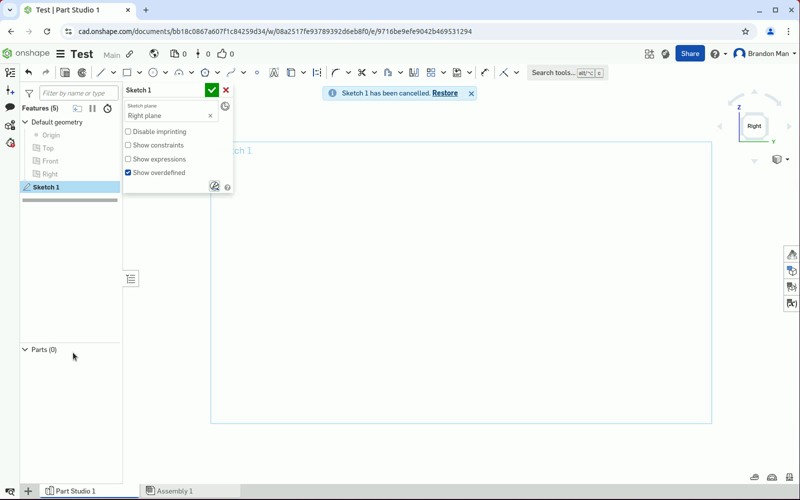
key(y)
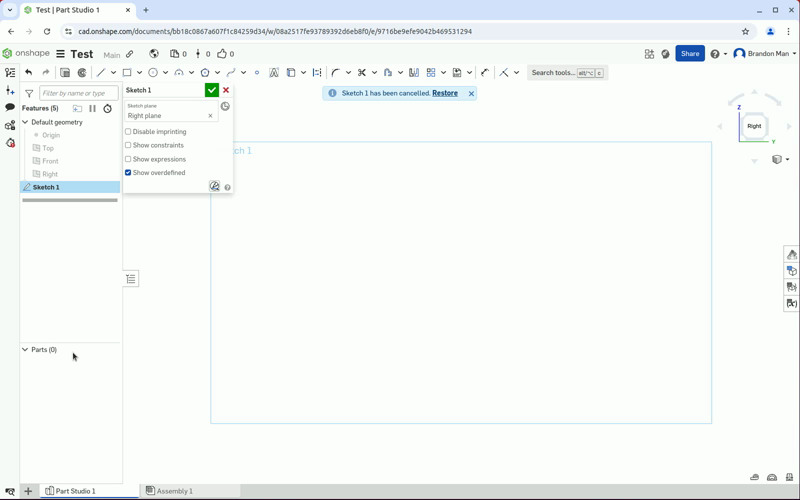
key(l)
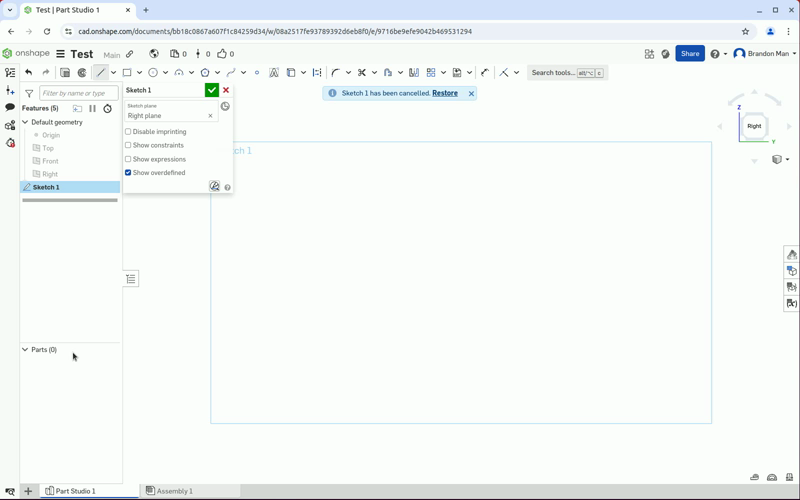
key_down(shift)
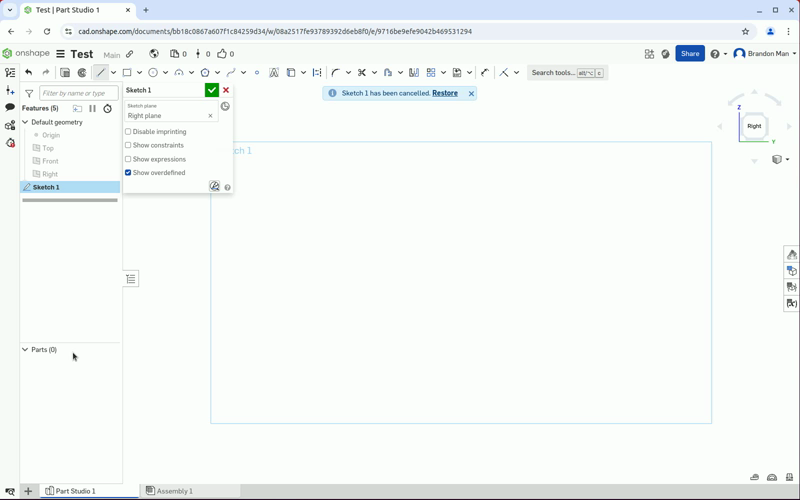
mouse_move(460, 282)
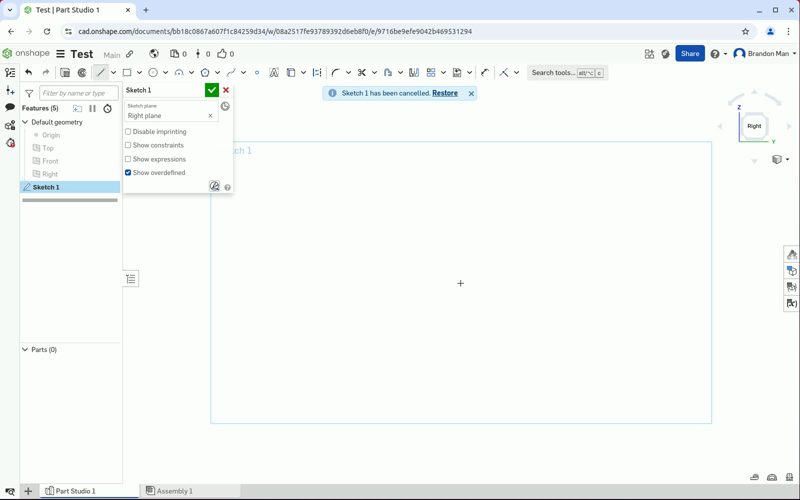
click(460, 282)
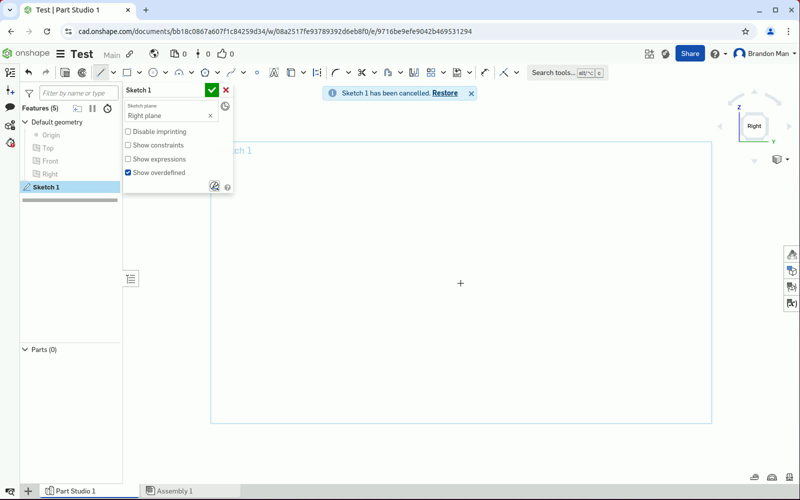
key_up(shift)
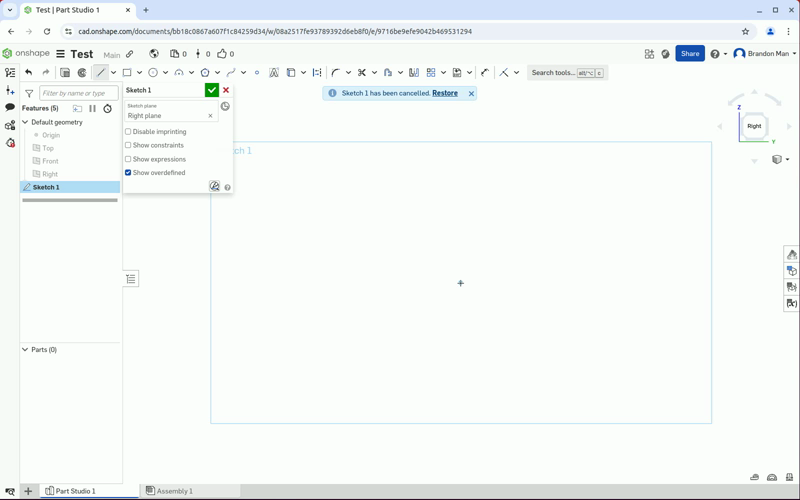
key_down(shift)
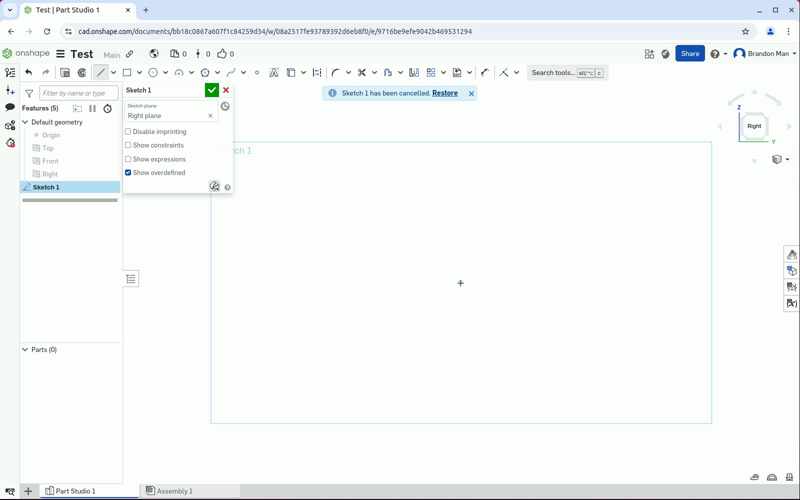
mouse_move(573, 282)
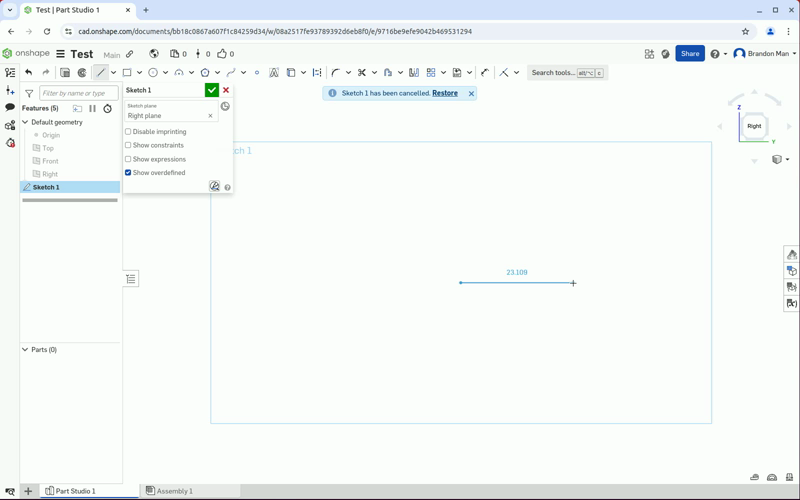
click(573, 282)
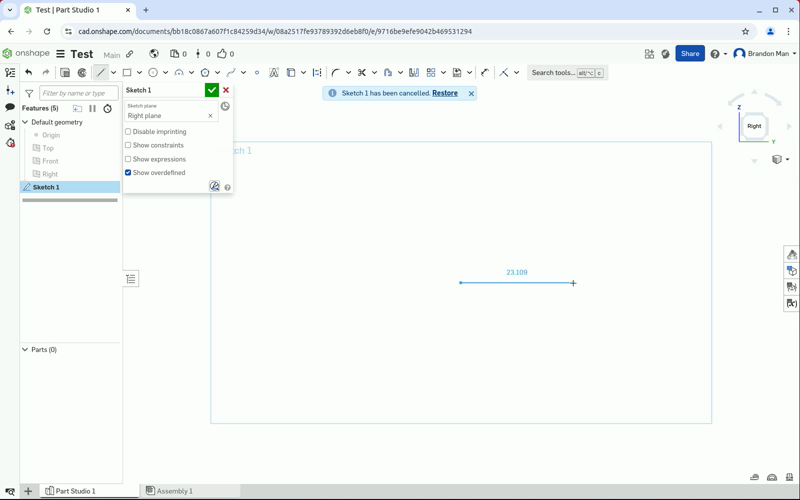
key_up(shift)
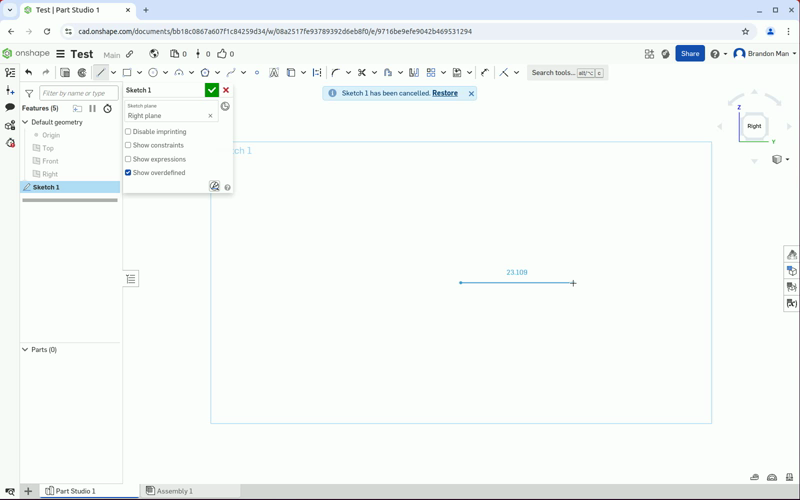
key_down(shift)
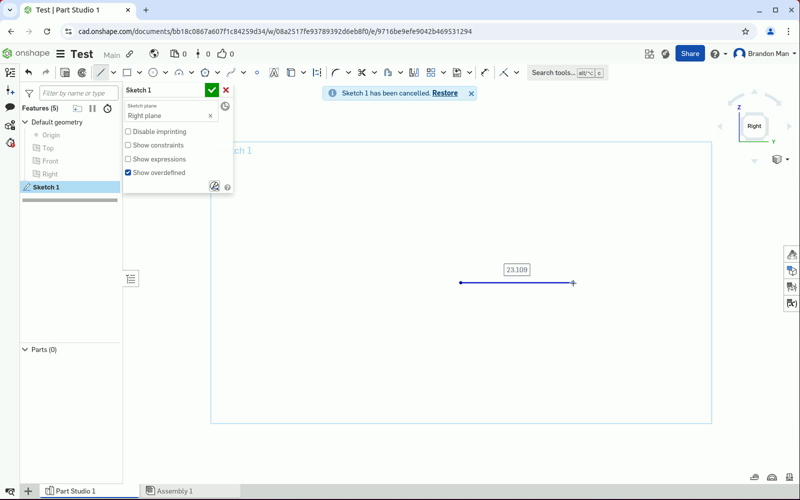
mouse_move(589, 282)
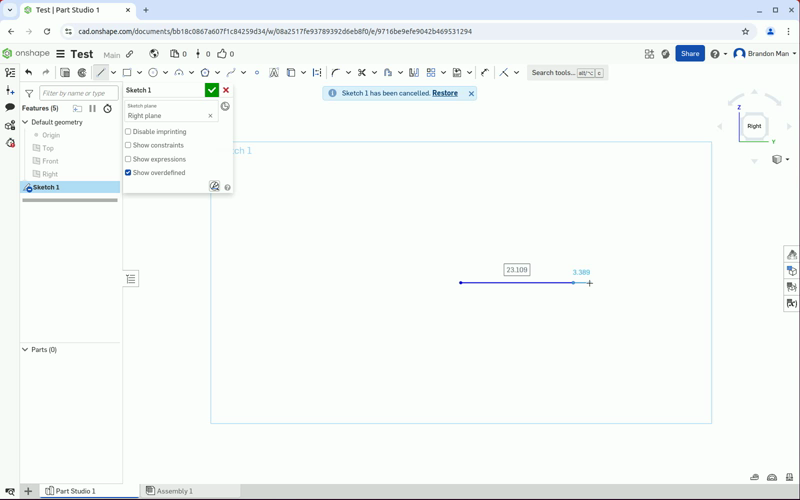
mouse_move(573, 268)
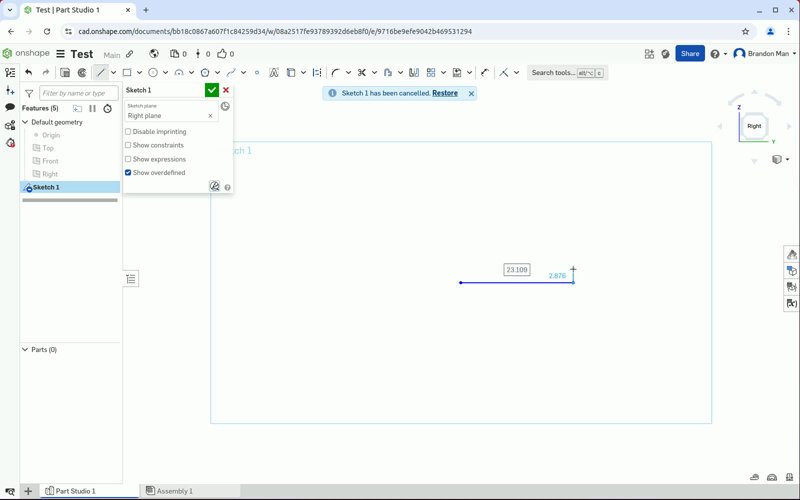
click(573, 268)
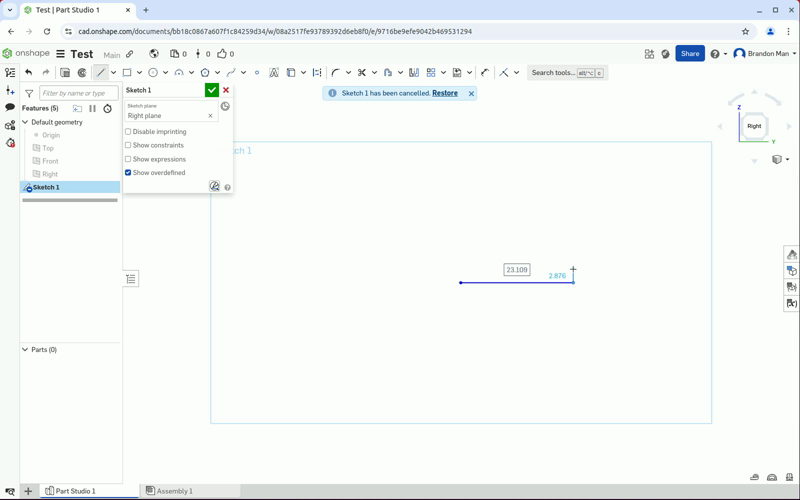
key_up(shift)
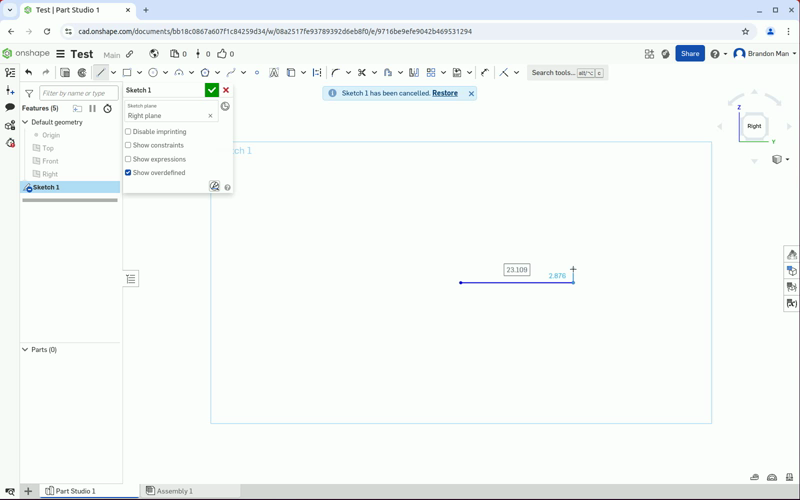
key_down(shift)
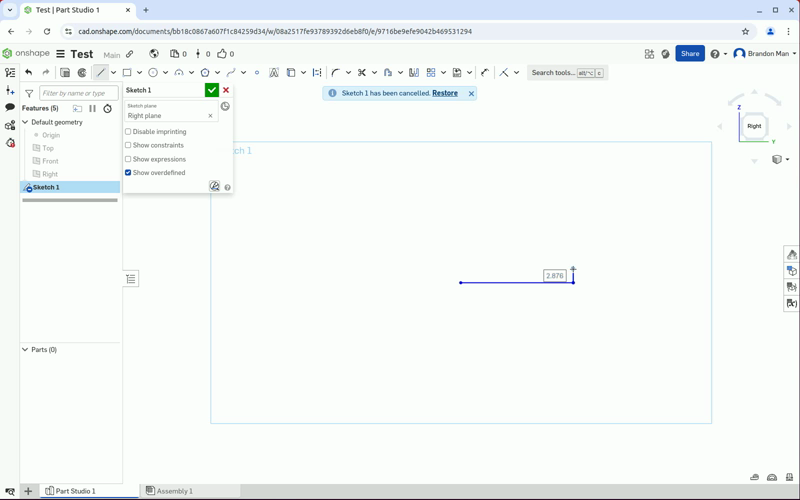
mouse_move(460, 268)
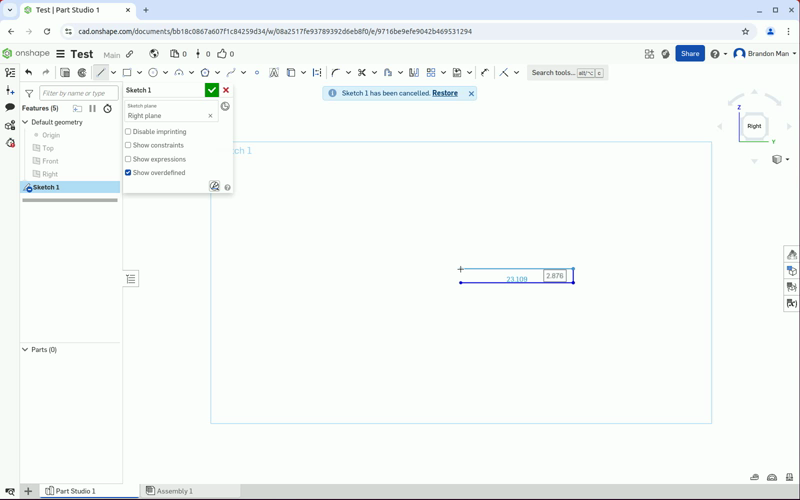
click(460, 268)
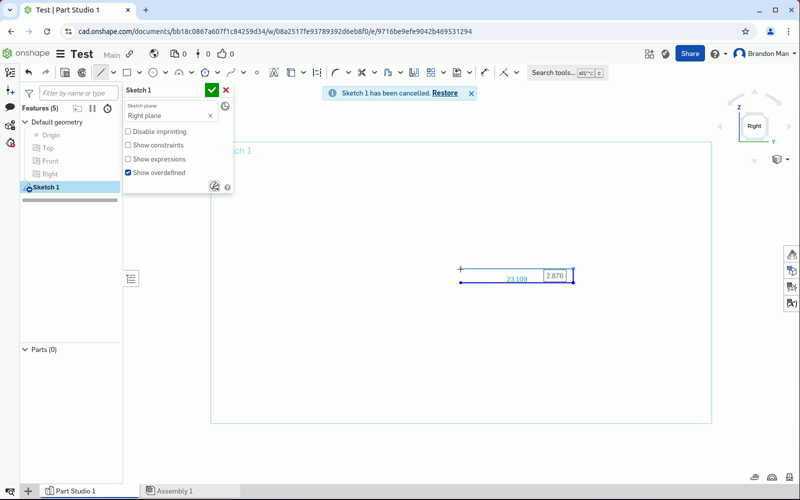
key_up(shift)
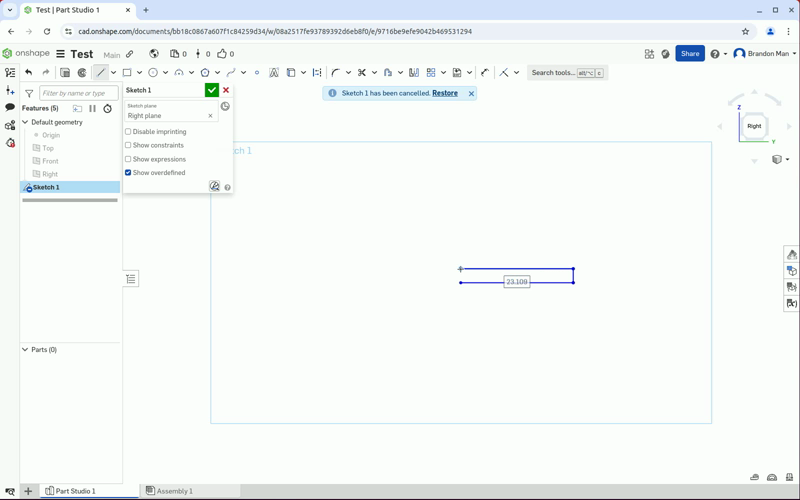
mouse_move(490, 268)
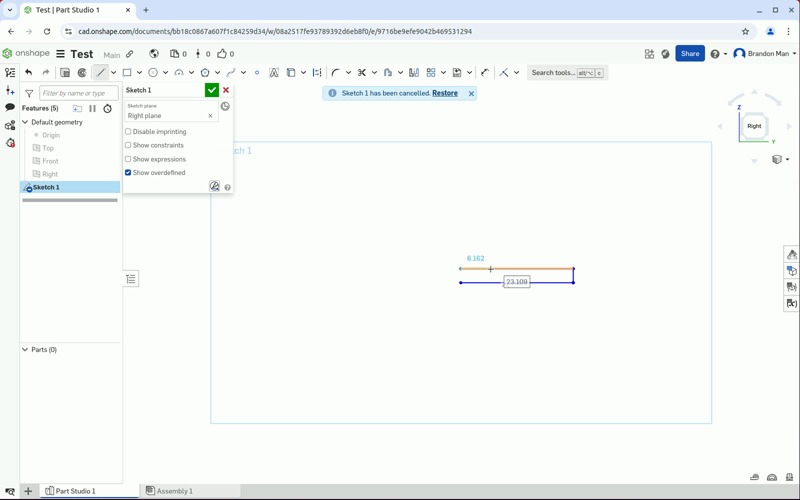
key_down(shift)
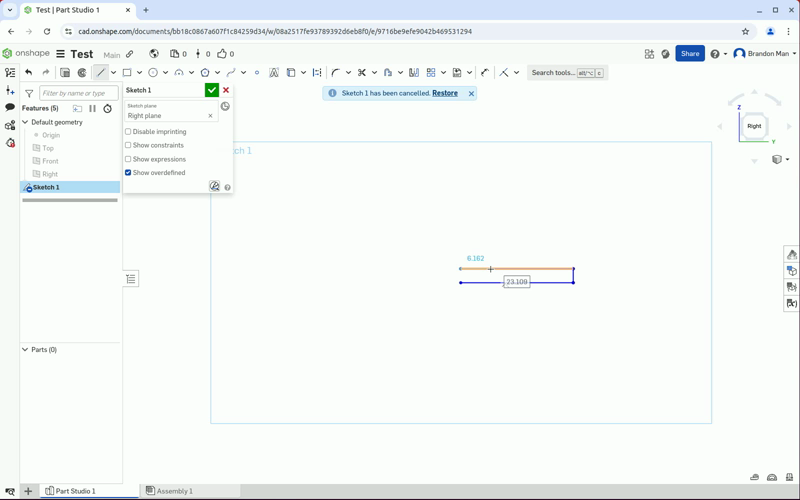
mouse_move(460, 282)
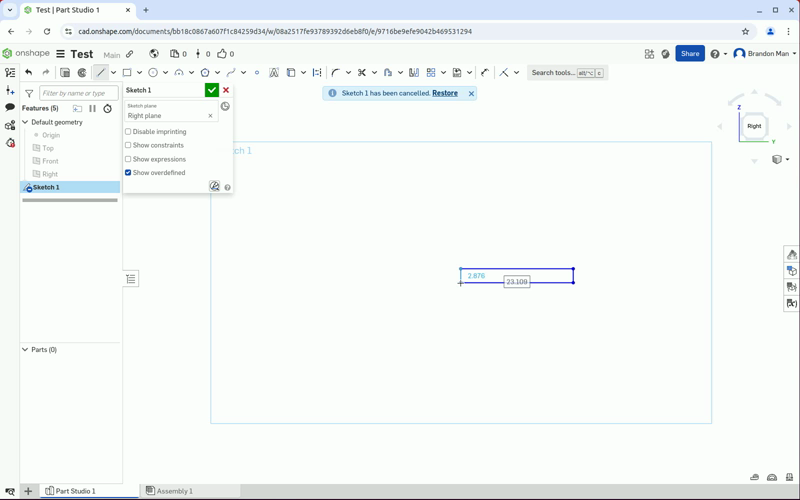
key_up(shift)
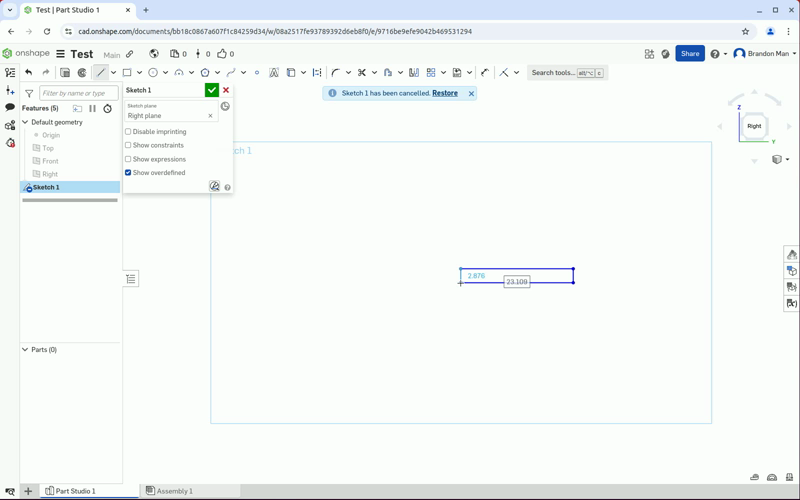
click(460, 282)
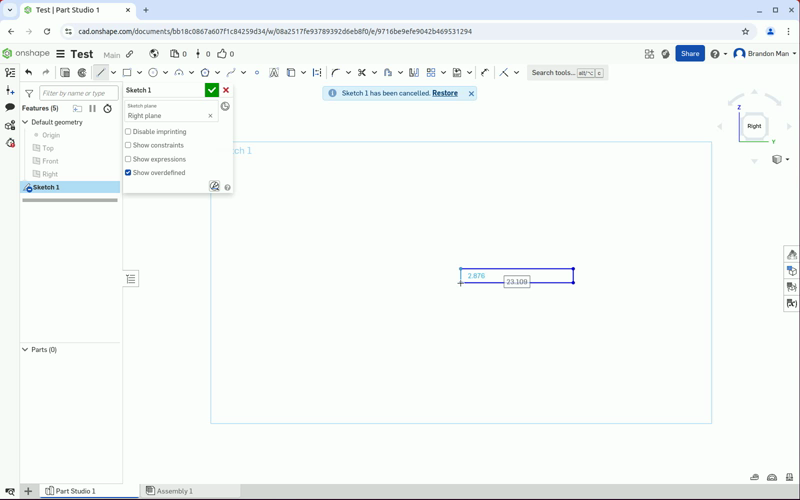
key(esc)
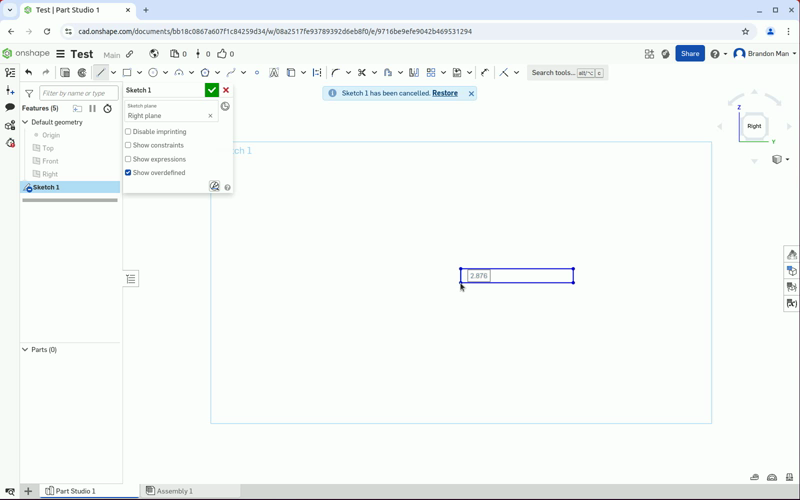
mouse_move(487, 276)
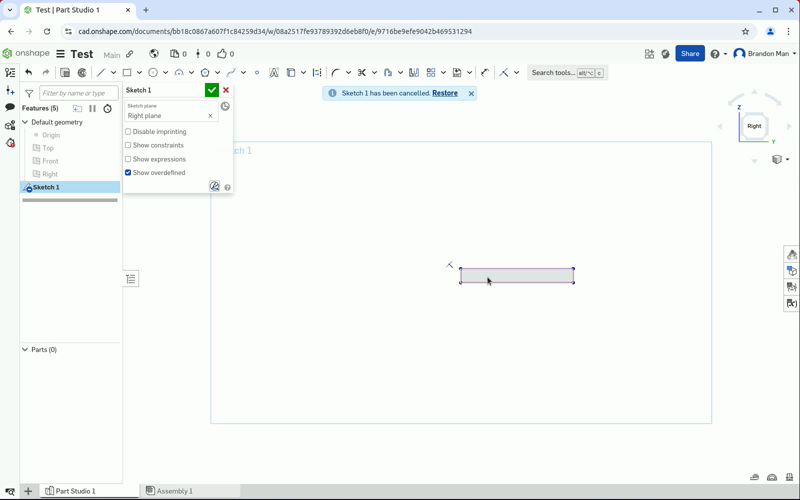
scroll(6)
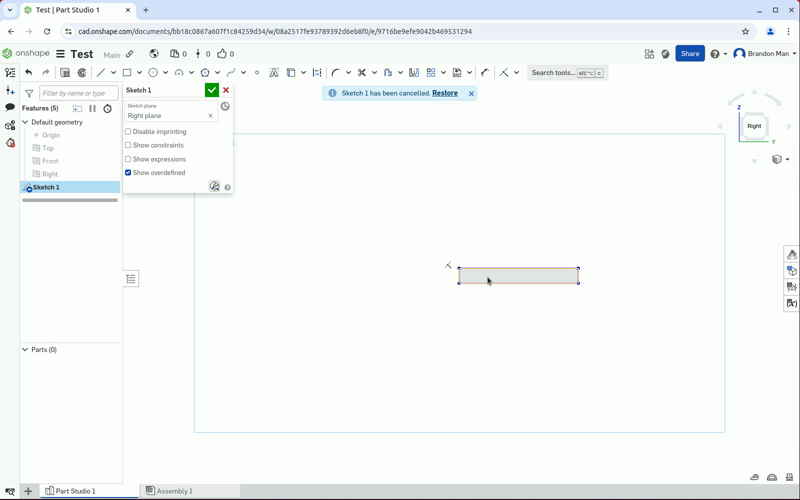
scroll(6)
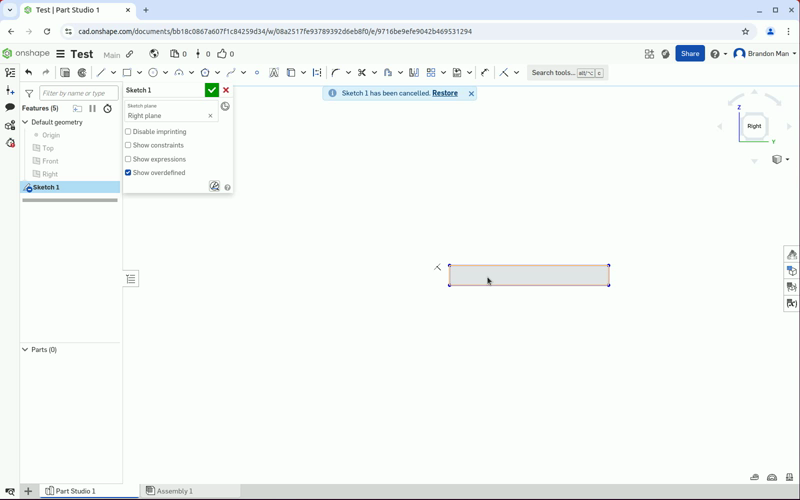
scroll(6)
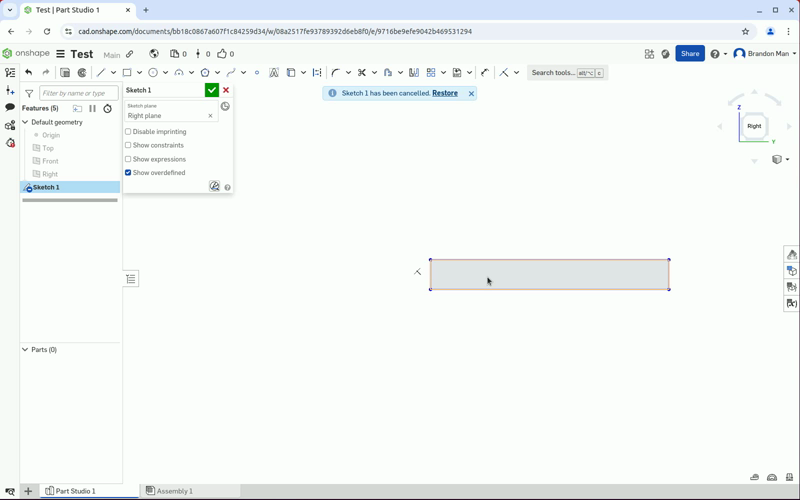
scroll(6)
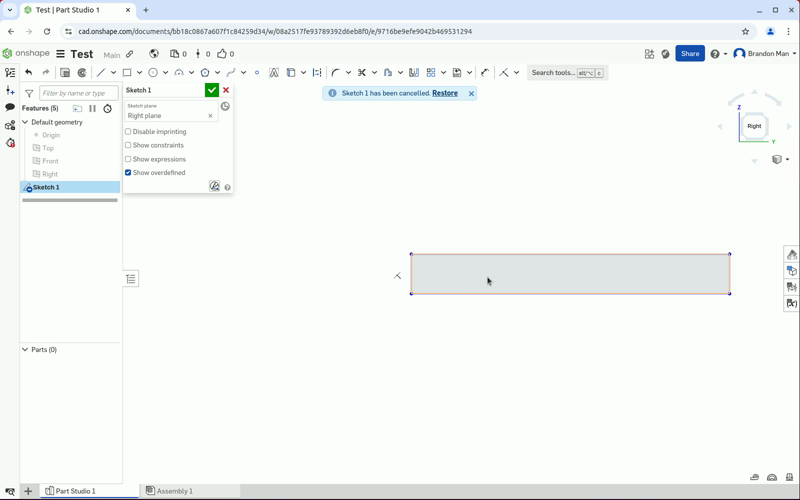
scroll(6)
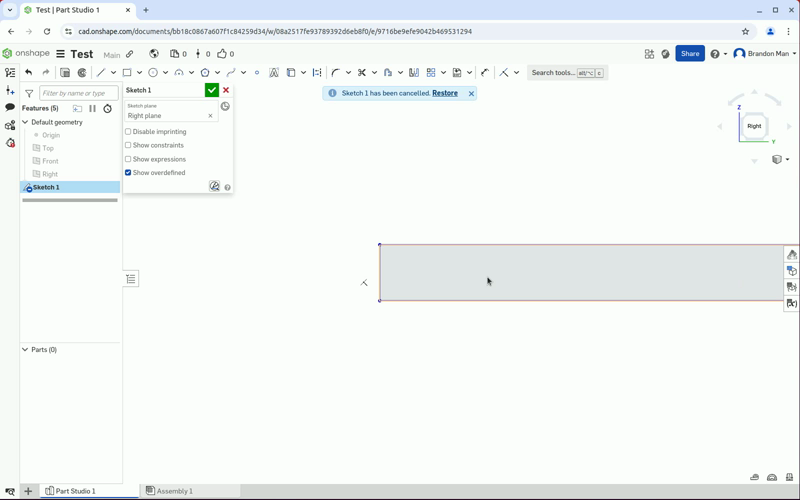
scroll(6)
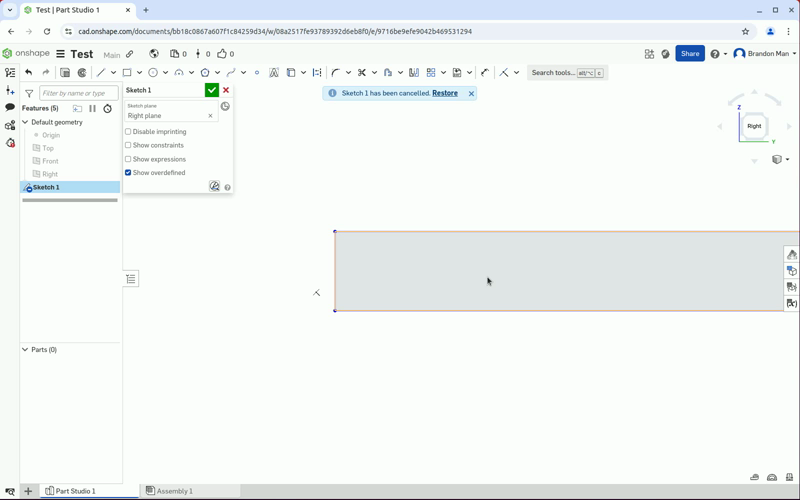
scroll(6)
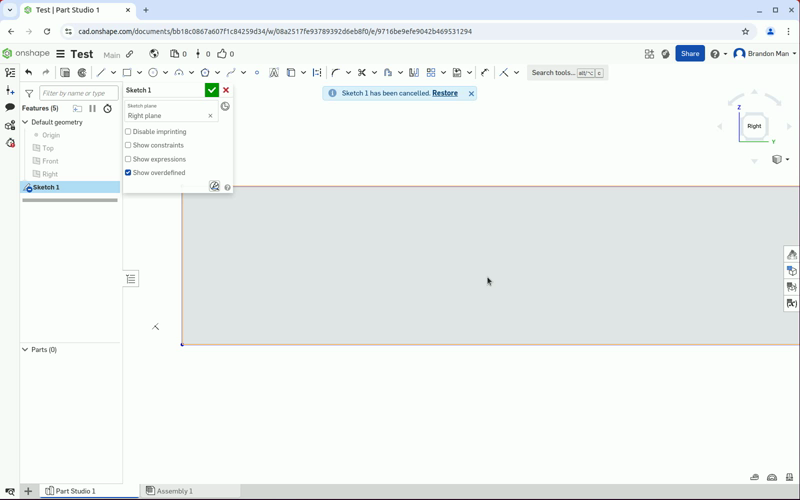
click(487, 276)
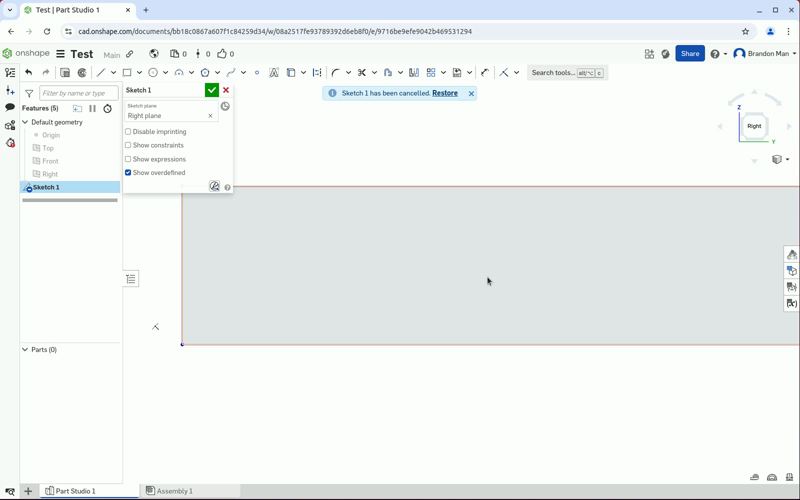
scroll(-6)
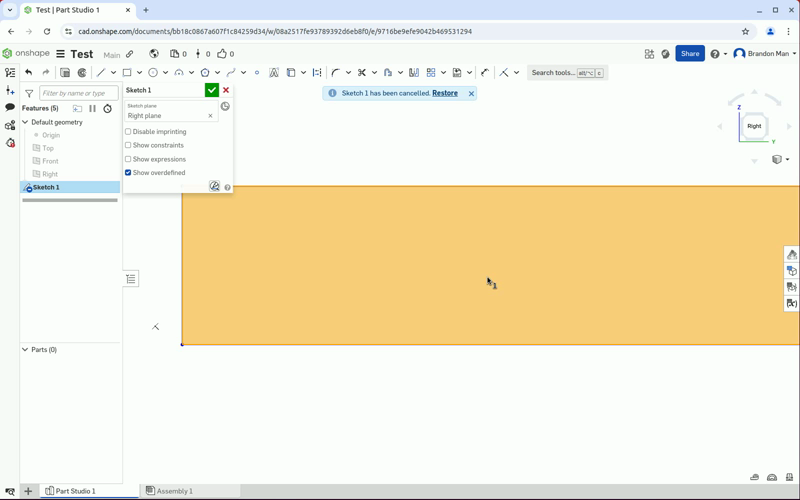
scroll(-6)
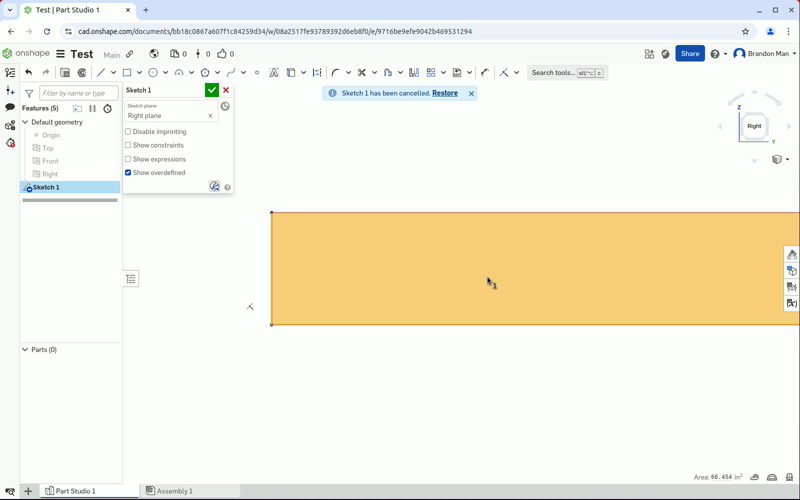
scroll(-6)
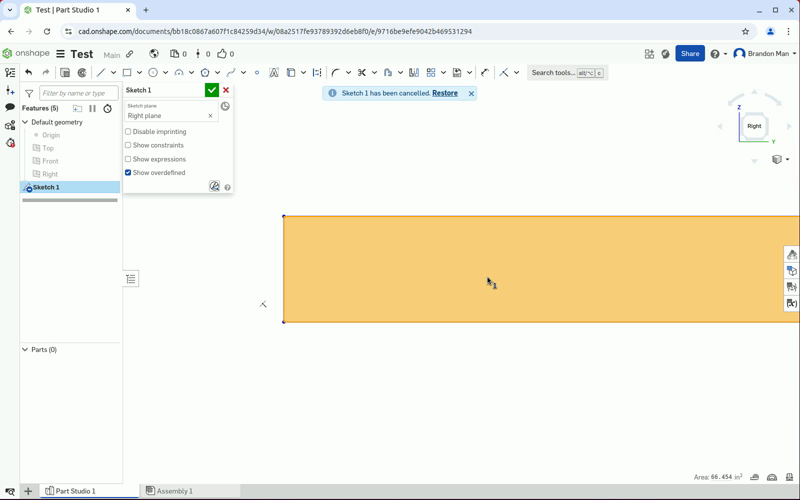
scroll(-6)
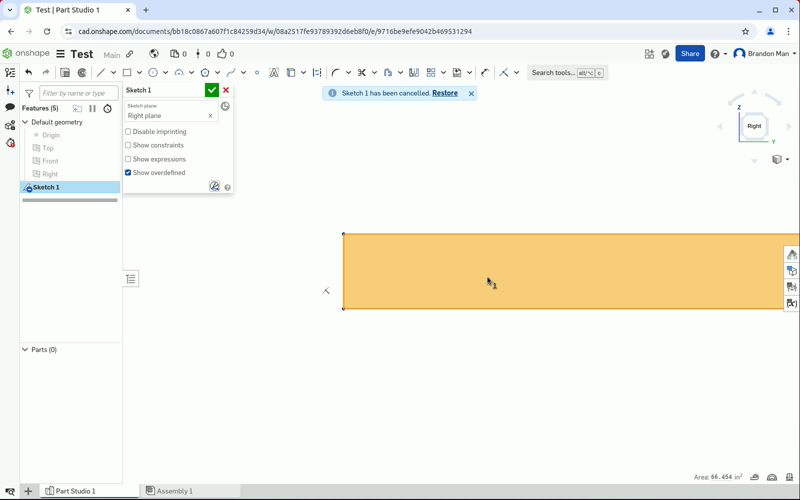
scroll(-6)
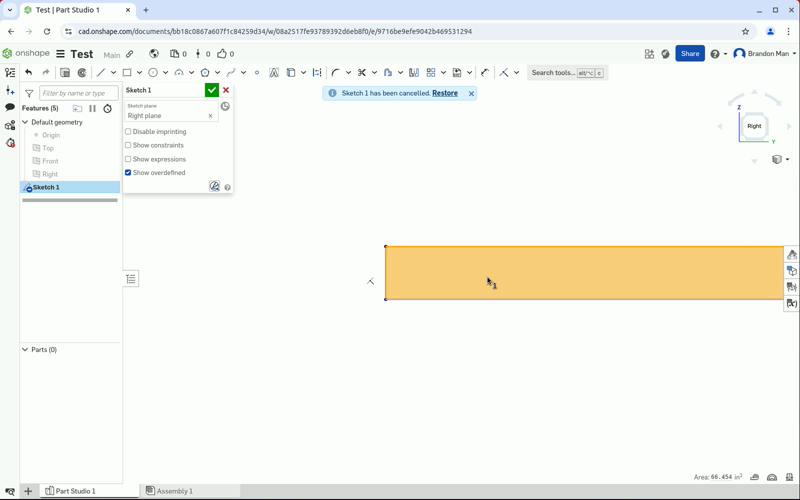
scroll(-6)
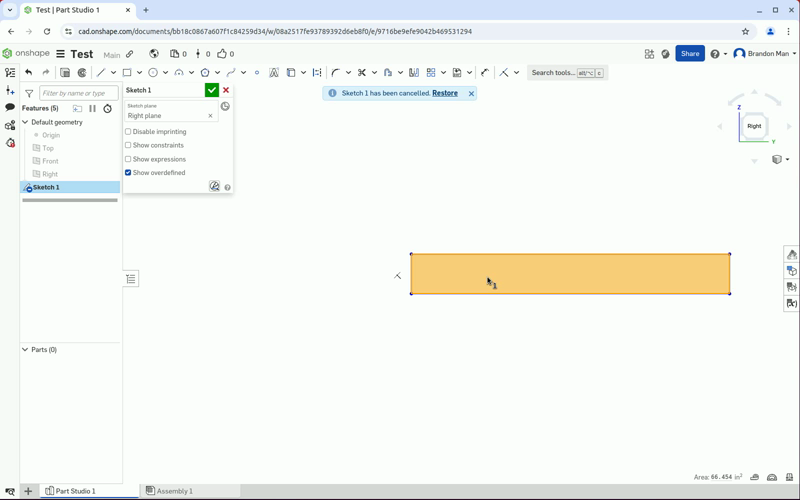
scroll(-6)
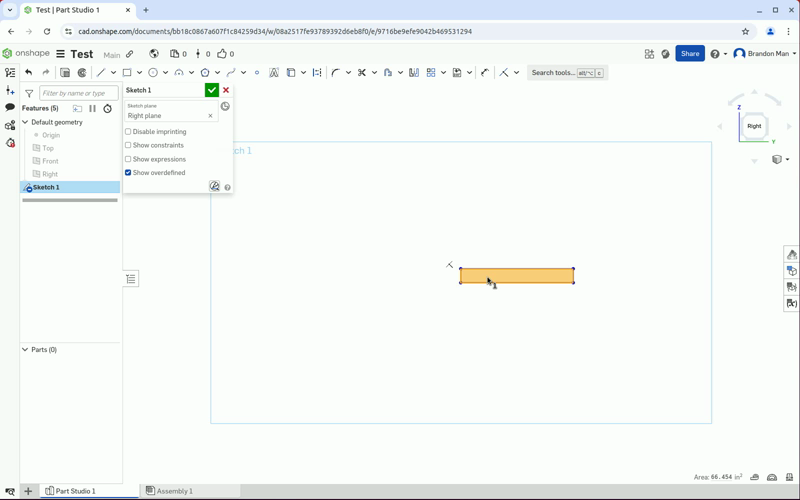
mouse_move(73, 352)
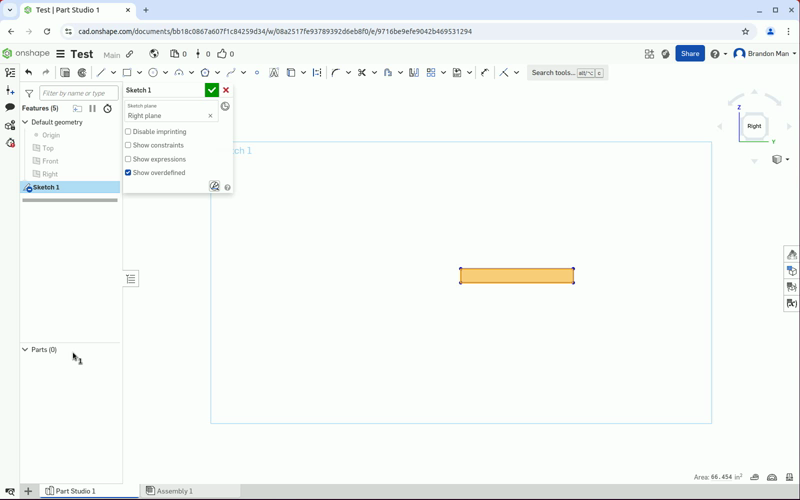
key(shift+y)
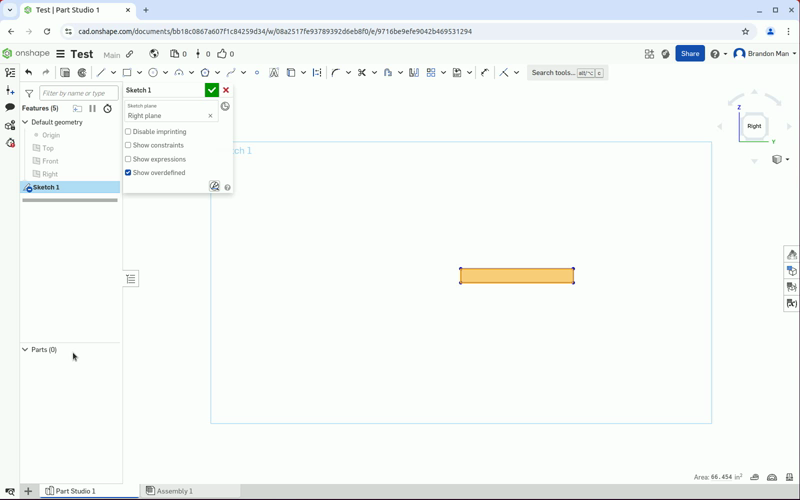
key(shift+e)
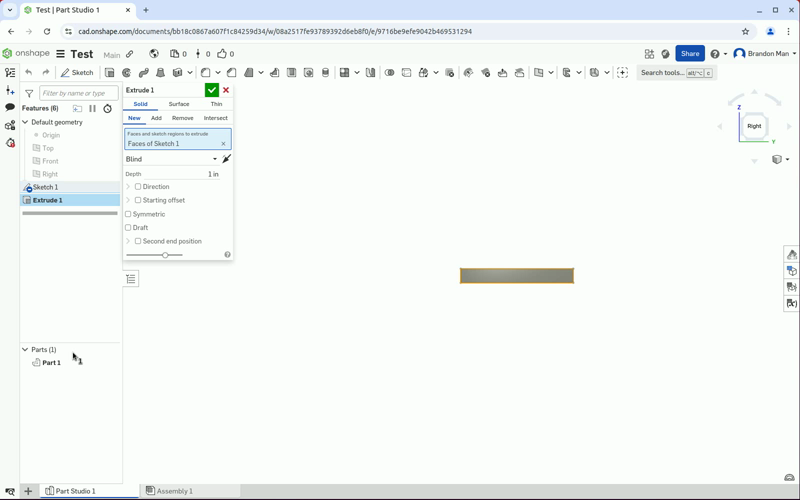
mouse_move(143, 106)
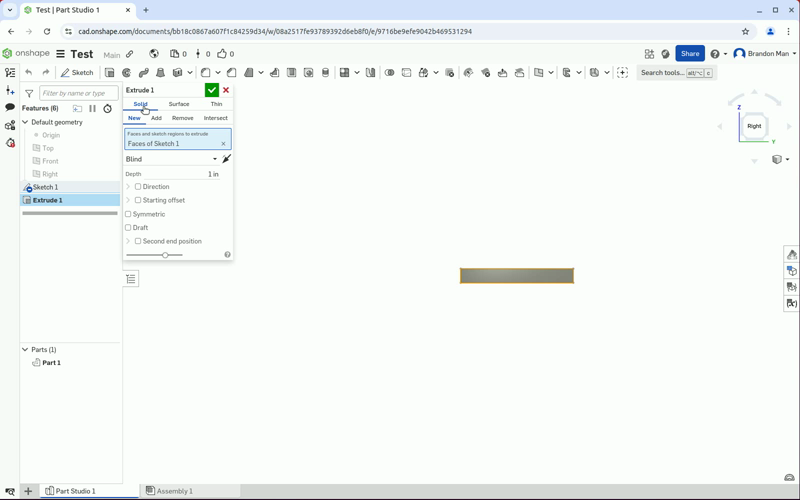
click(143, 106)
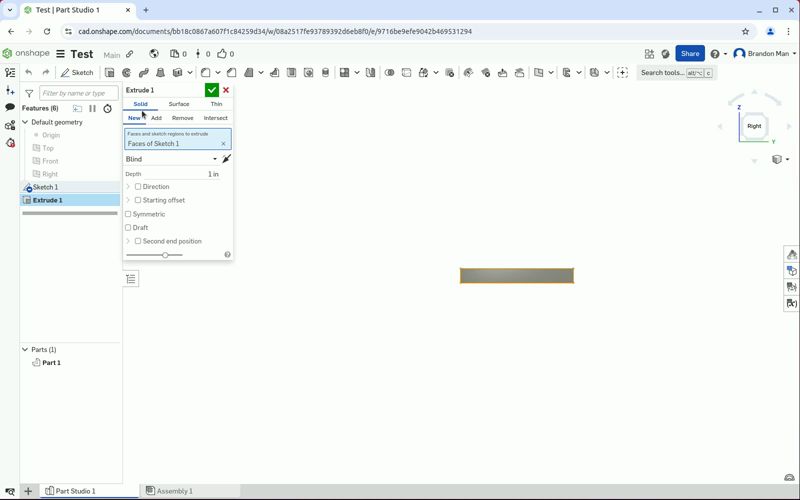
mouse_move(137, 120)
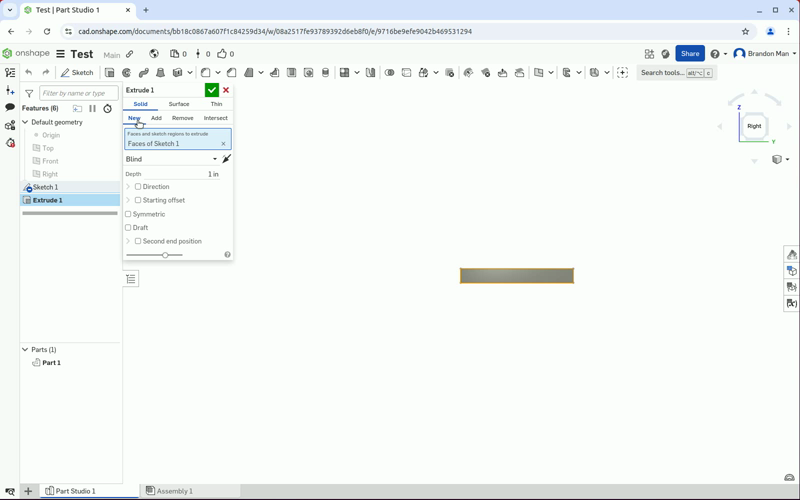
click(137, 120)
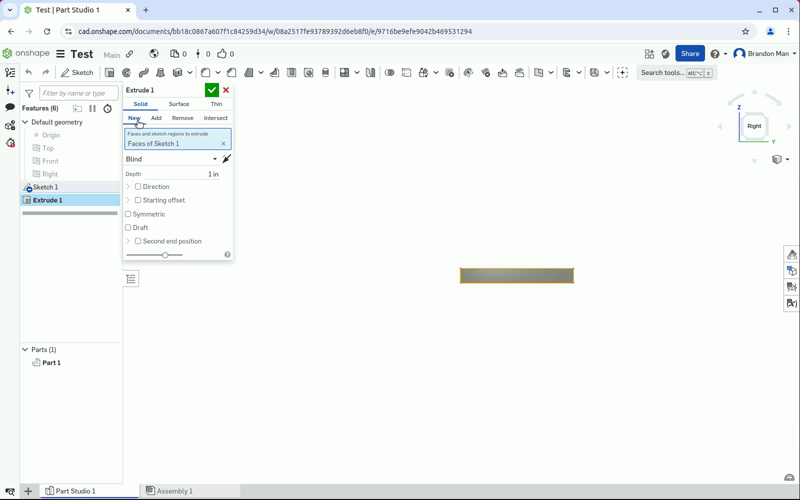
key(tab, 4)
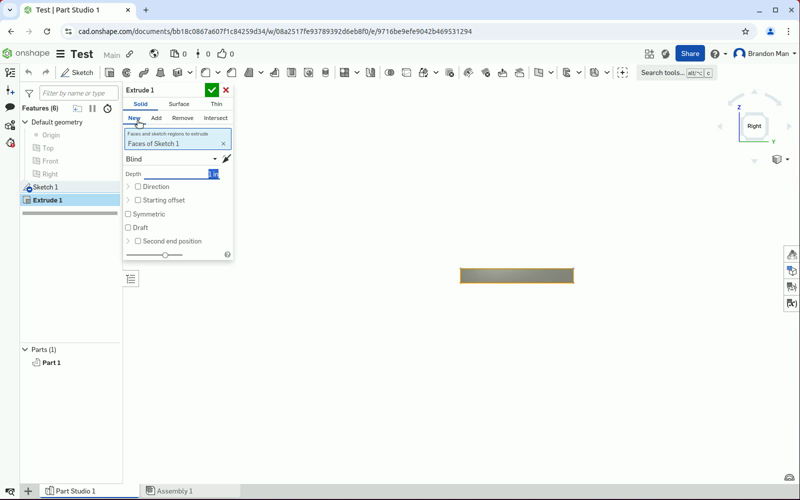
text(0.963)
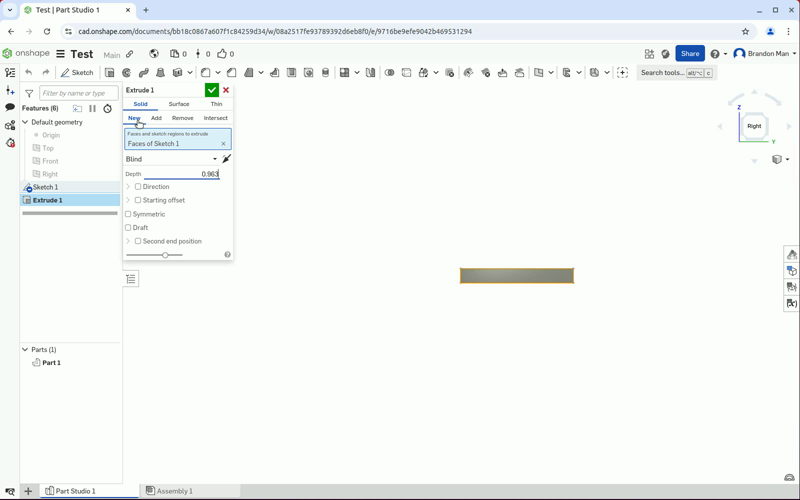
key(enter)
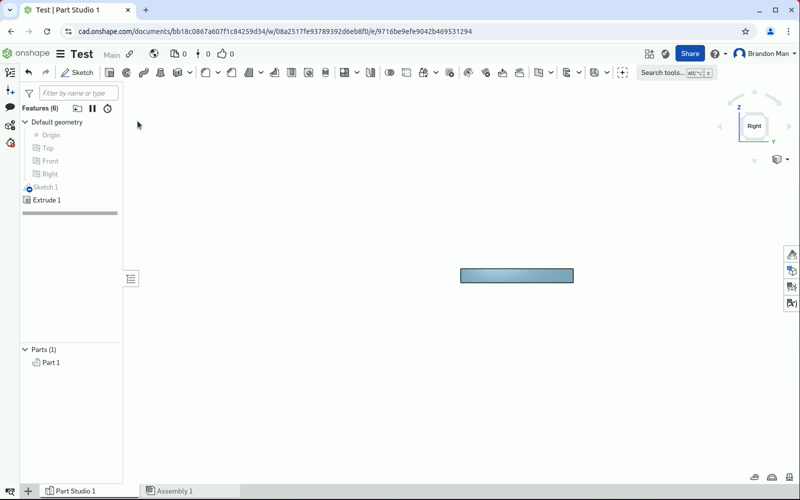
key(shift+h)
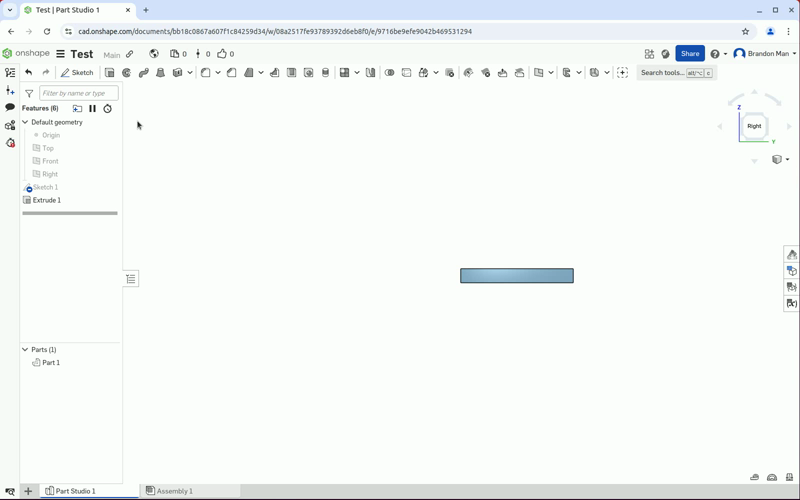
key(shift+h)
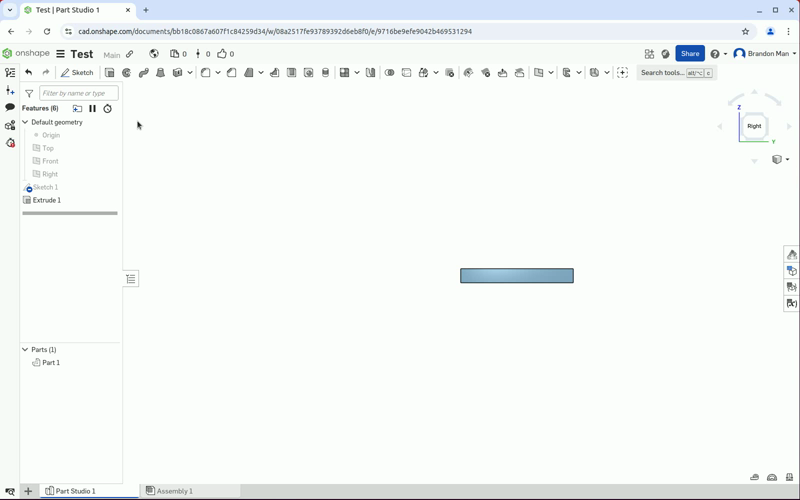
mouse_move(73, 189)
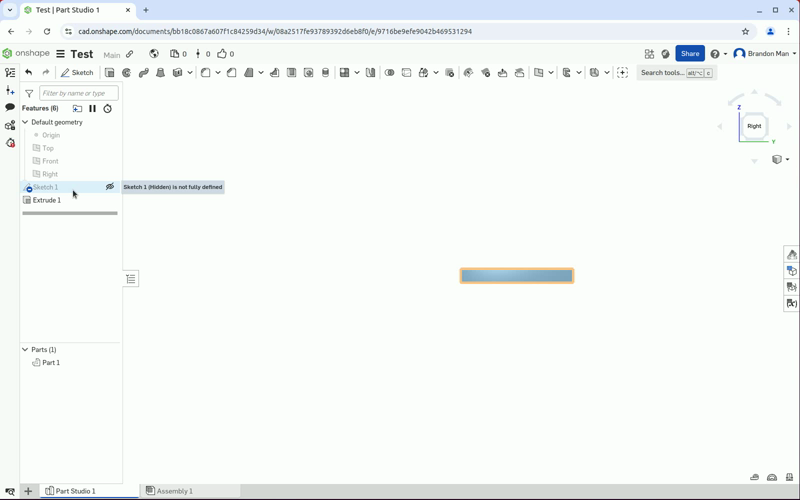
click(73, 189)
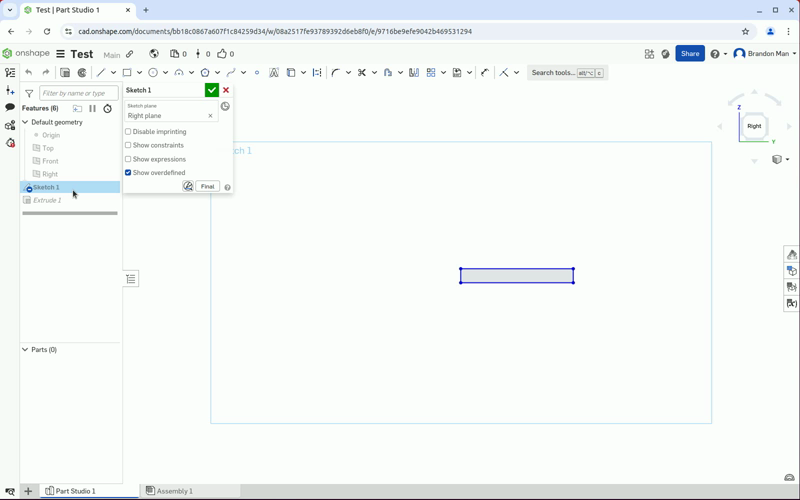
mouse_move(229, 92)
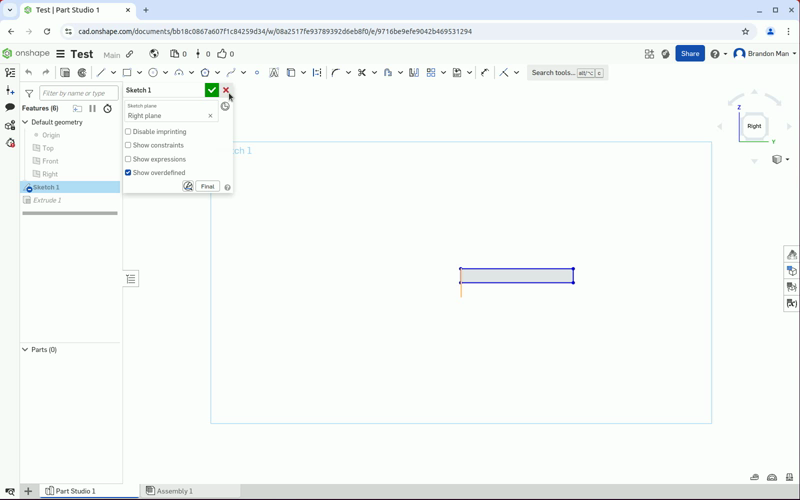
click(229, 92)
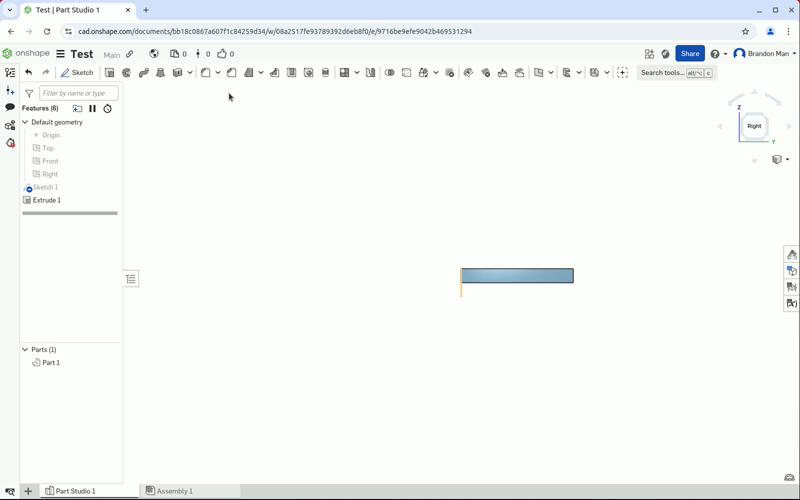
mouse_move(73, 352)
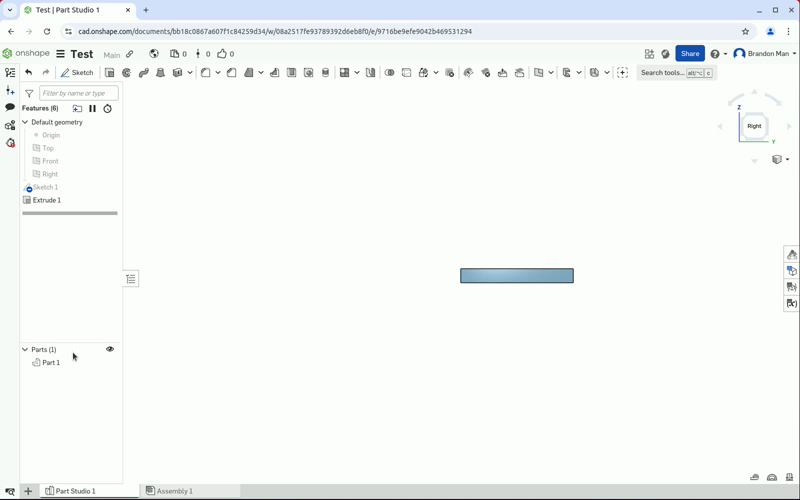
key(y)
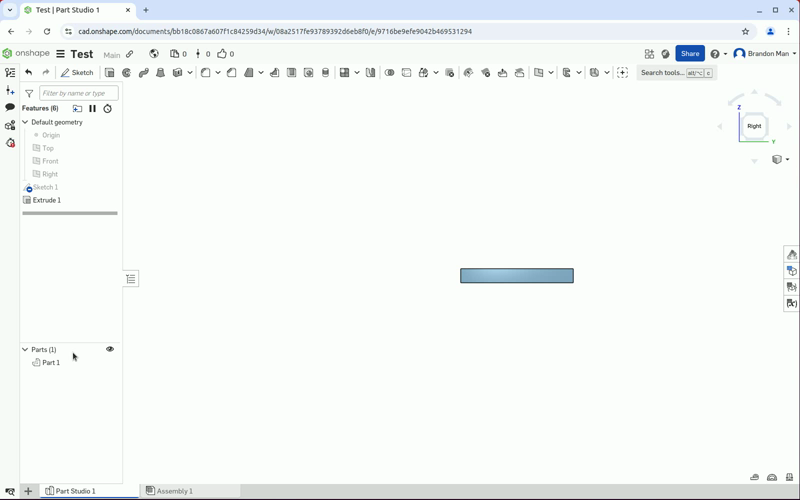
key(shift+p)
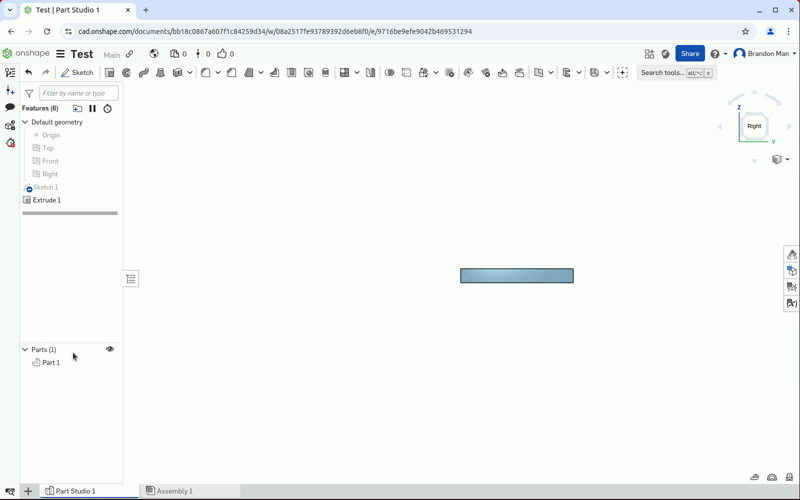
key(space)
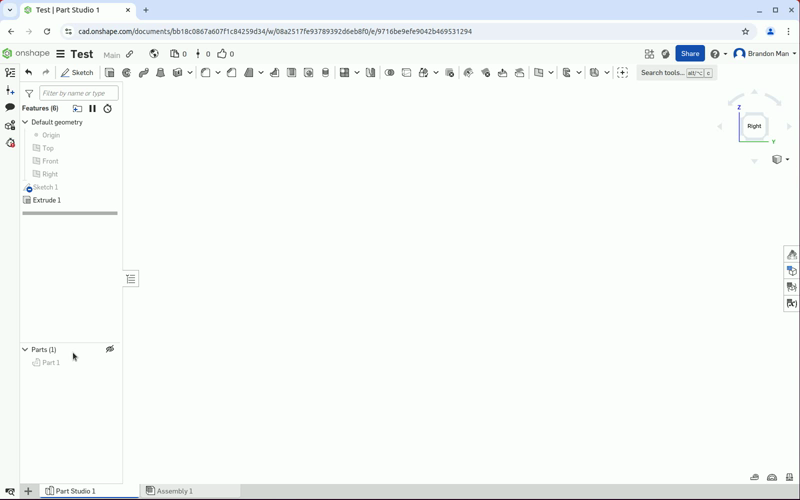
key_down(shift)
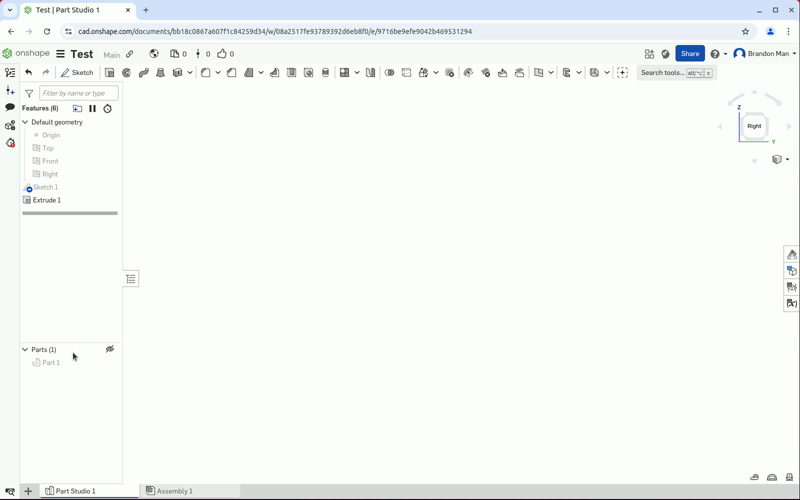
key(right)
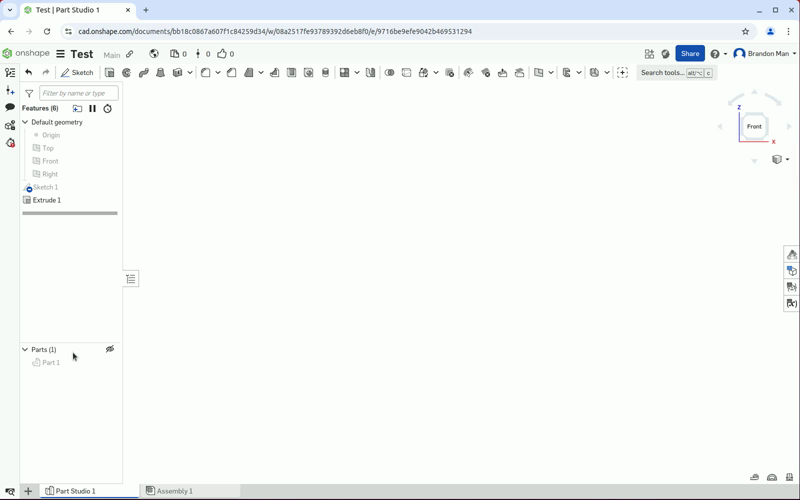
key_up(shift)
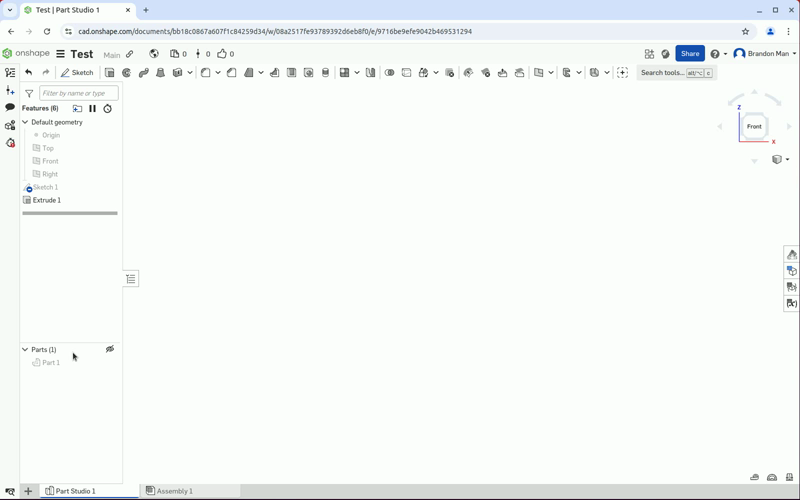
key(space)
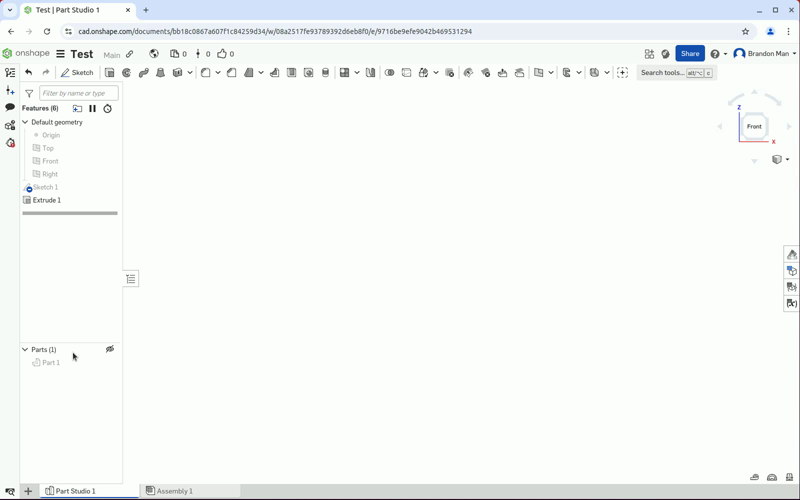
key_down(shift)
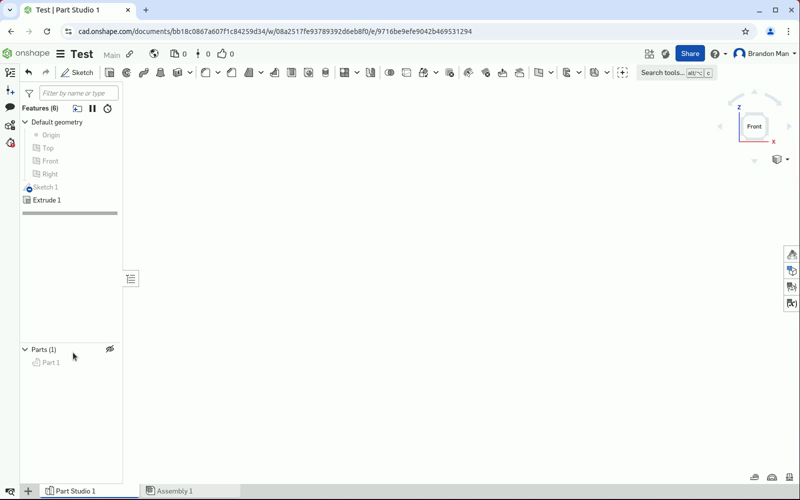
key(down)
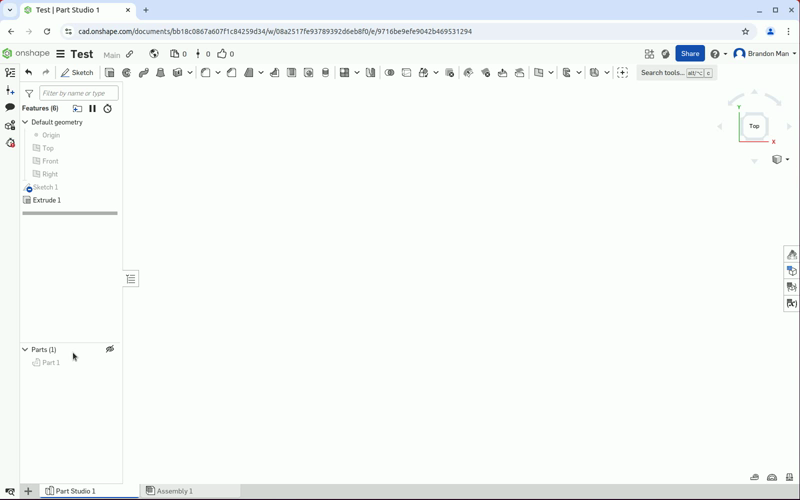
key_up(shift)
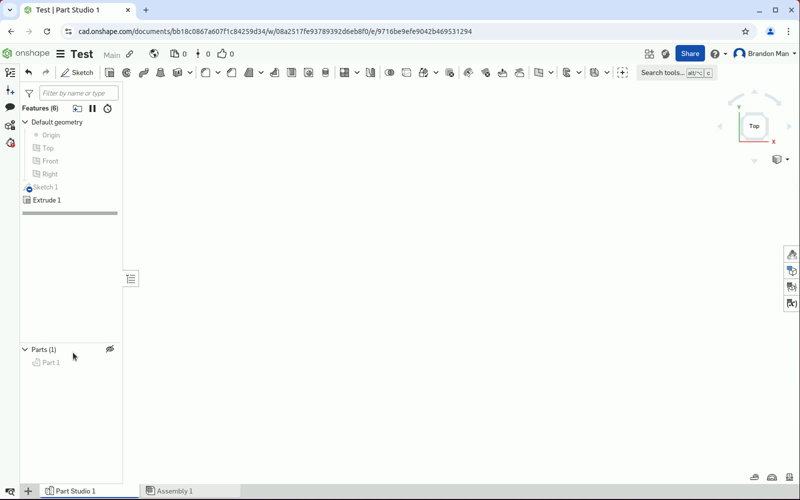
mouse_move(73, 352)
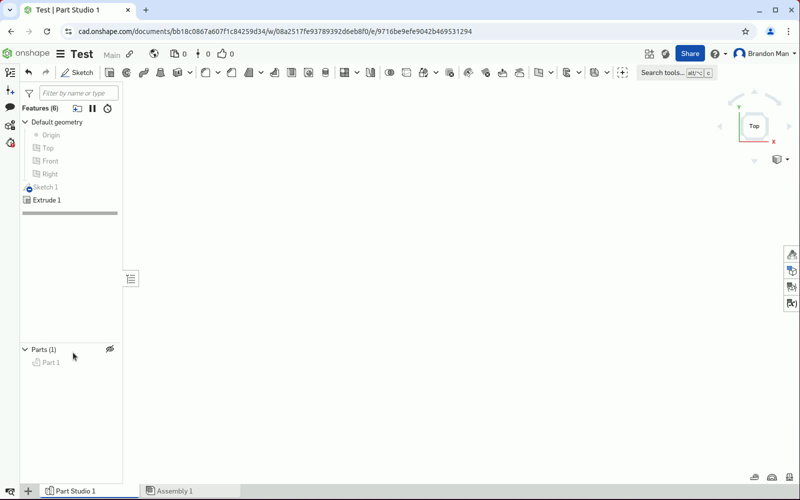
key(shift+y)
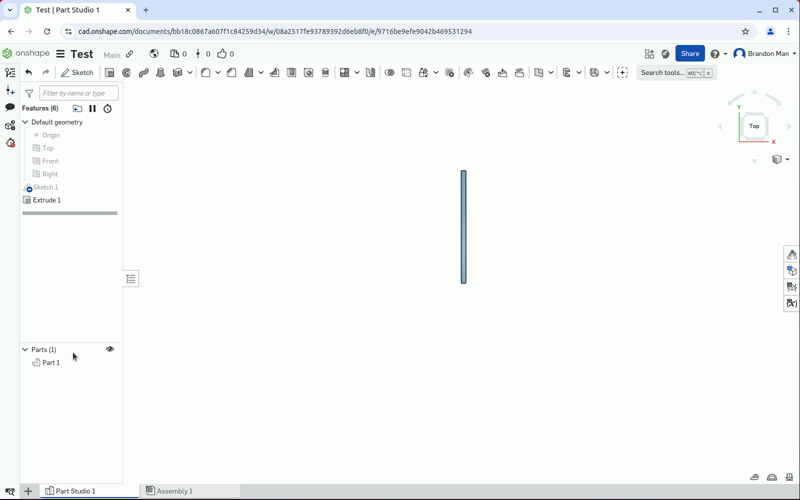
mouse_move(541, 75)
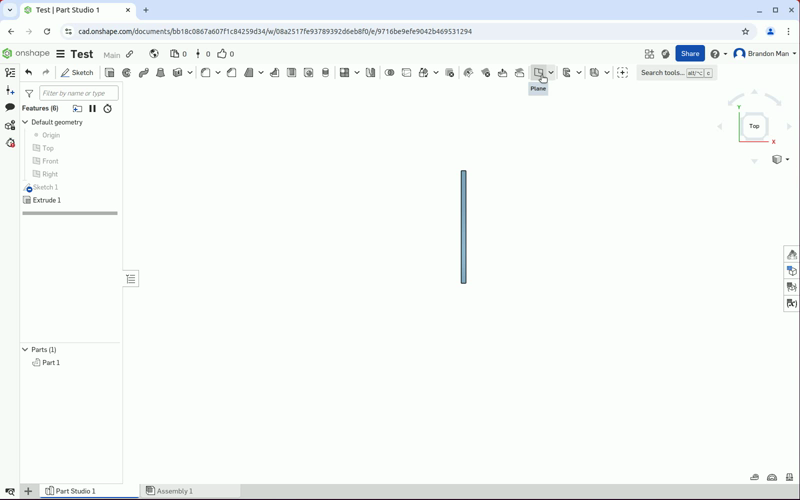
click(541, 75)
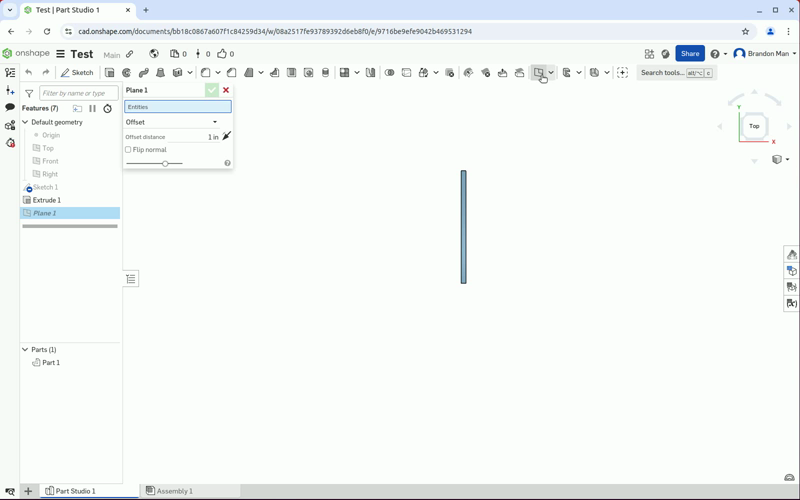
mouse_move(73, 150)
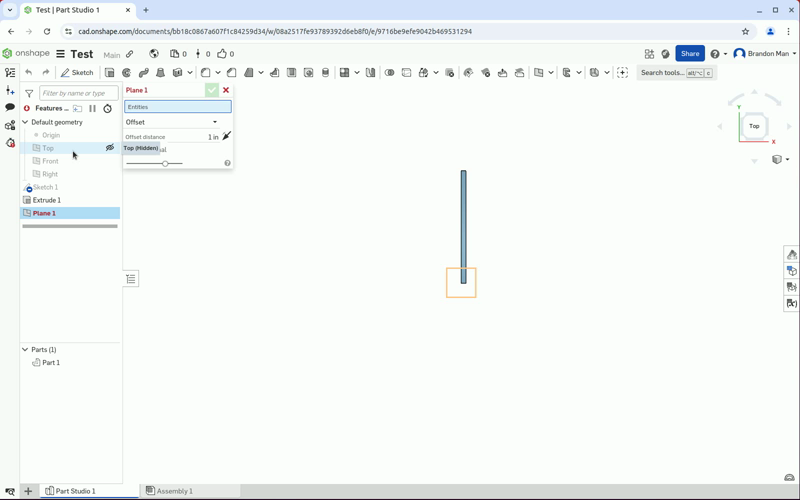
click(73, 150)
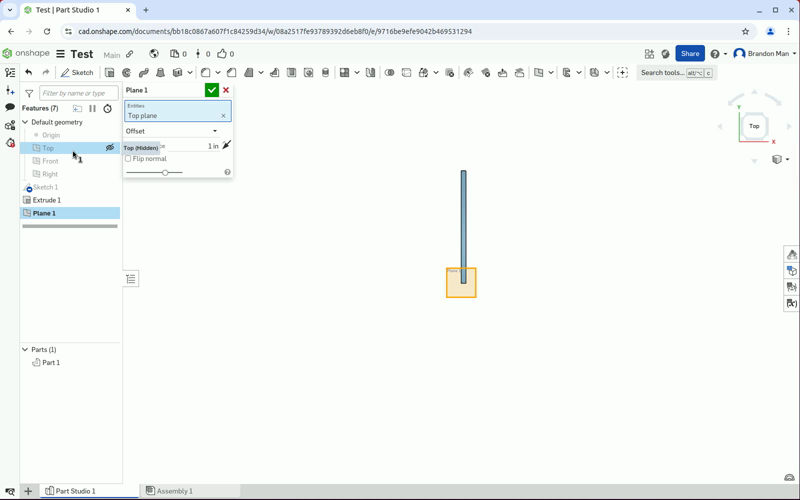
key(tab, 2)
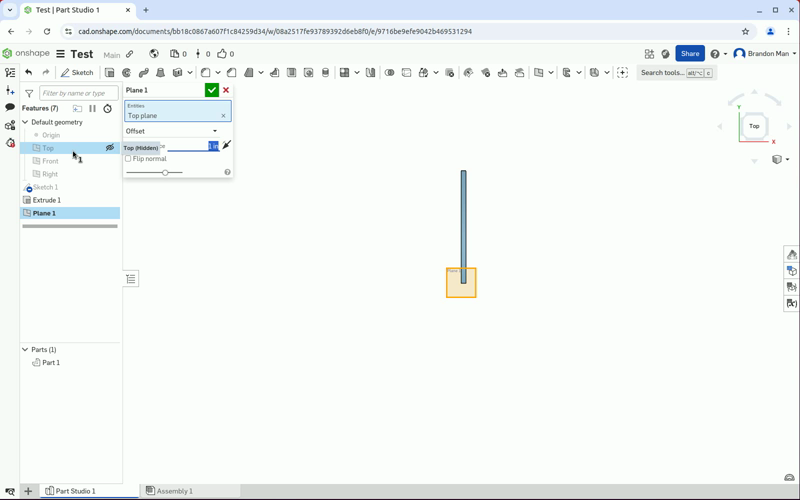
text(2.896)
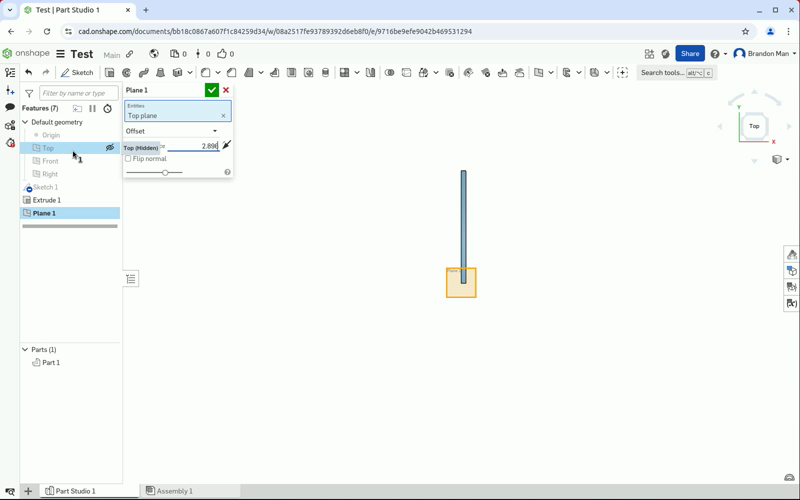
key(enter, 2)
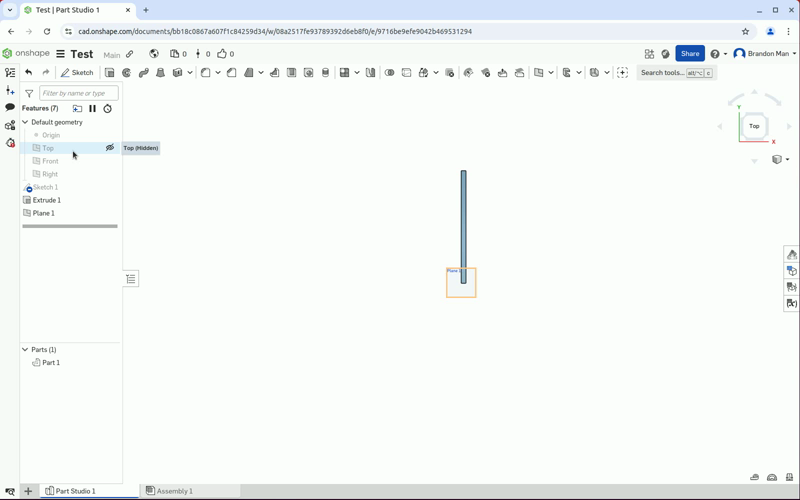
key(shift+s)
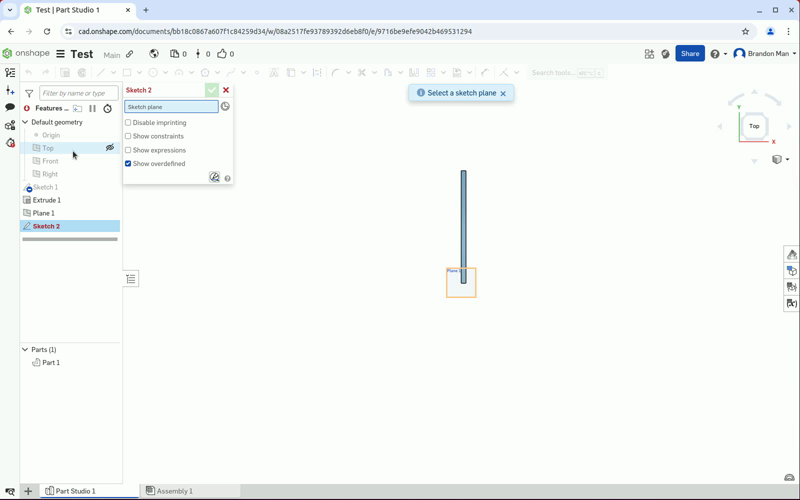
mouse_move(73, 215)
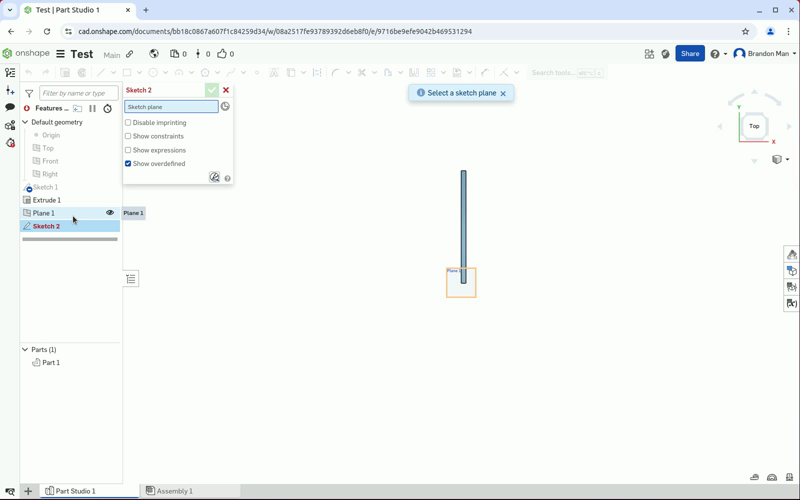
click(73, 215)
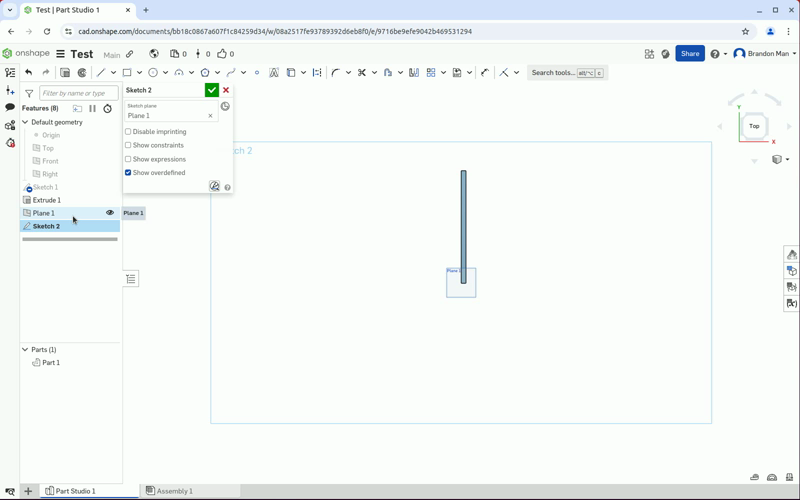
mouse_move(73, 352)
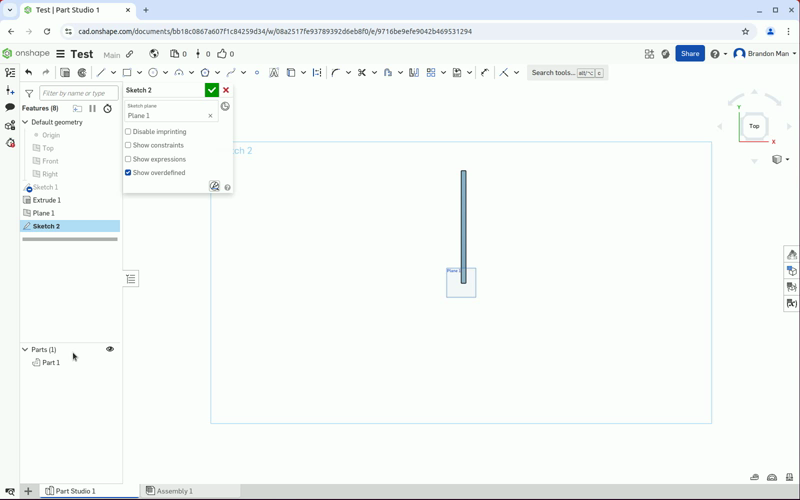
key(y)
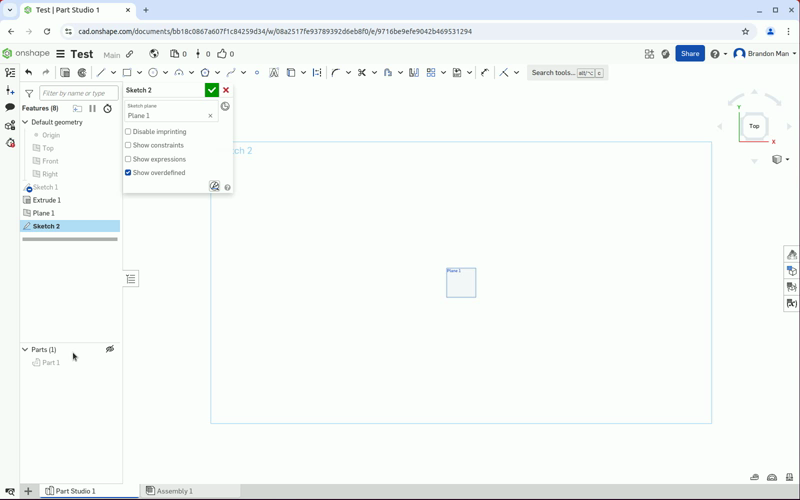
key(l)
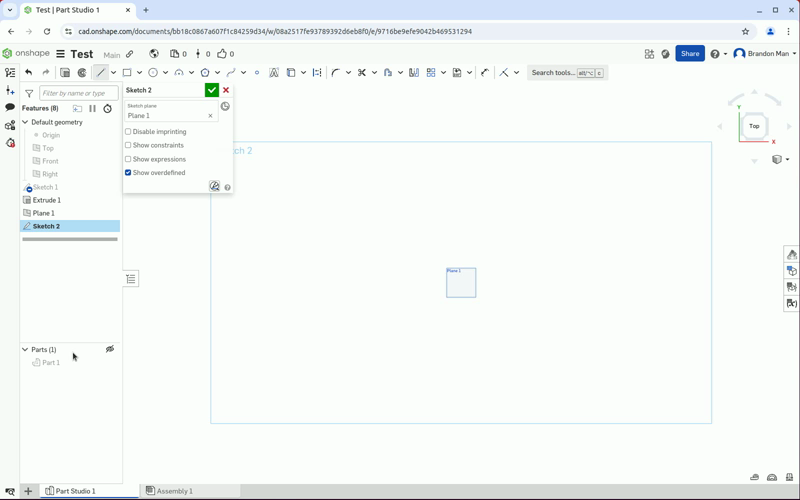
key_down(shift)
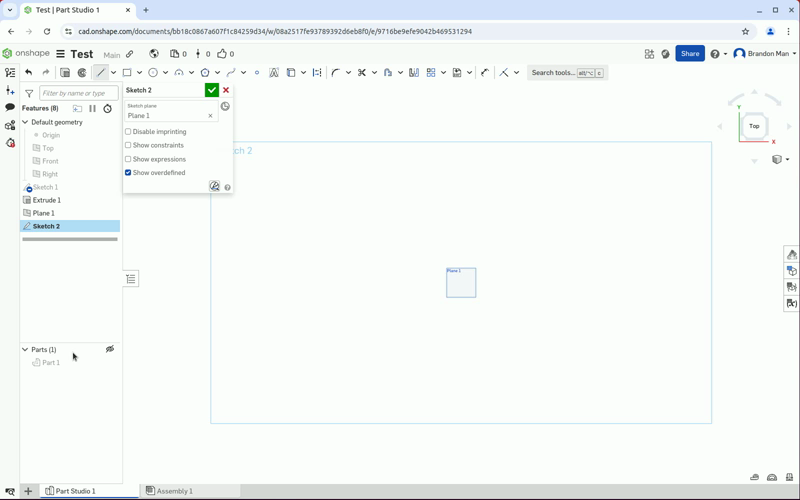
mouse_move(460, 282)
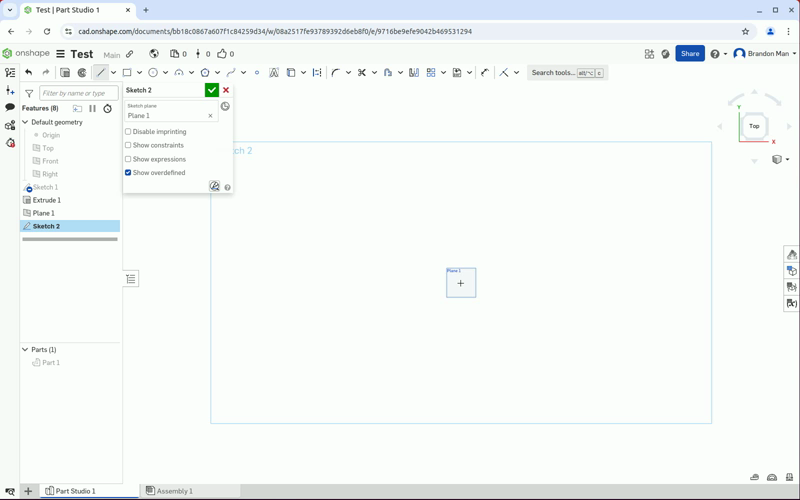
click(460, 282)
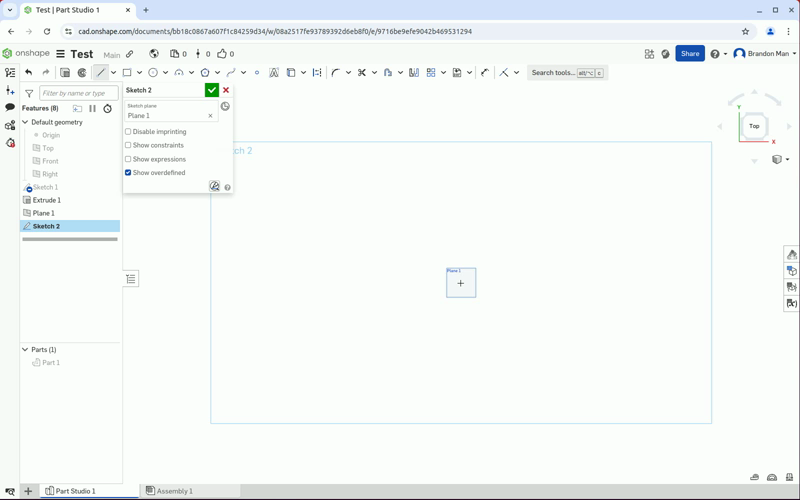
key_up(shift)
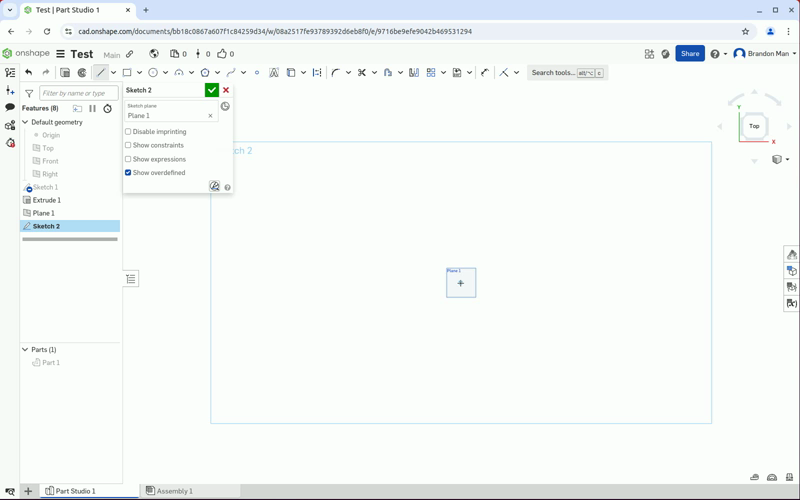
key_down(shift)
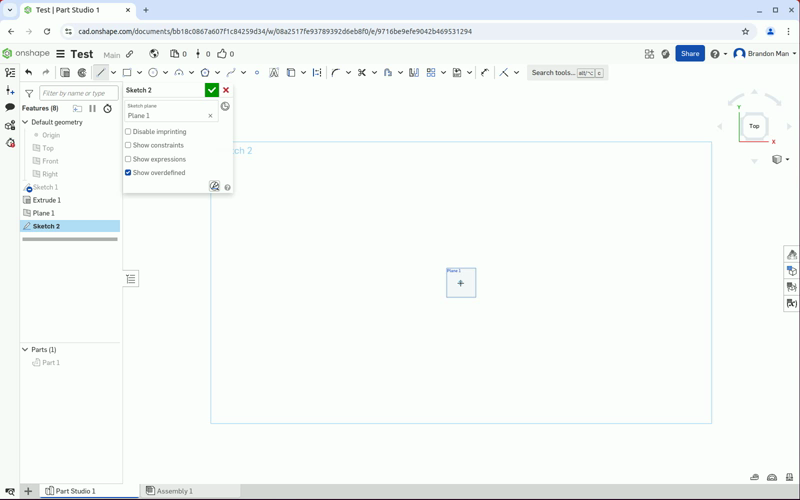
mouse_move(490, 282)
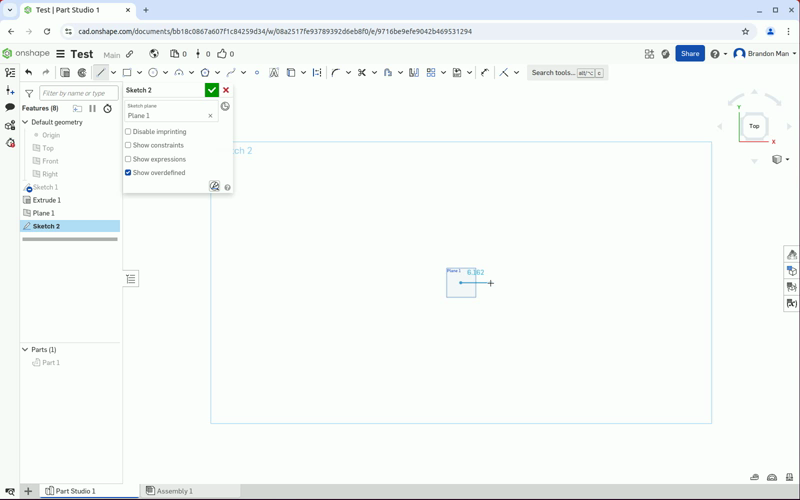
mouse_move(463, 282)
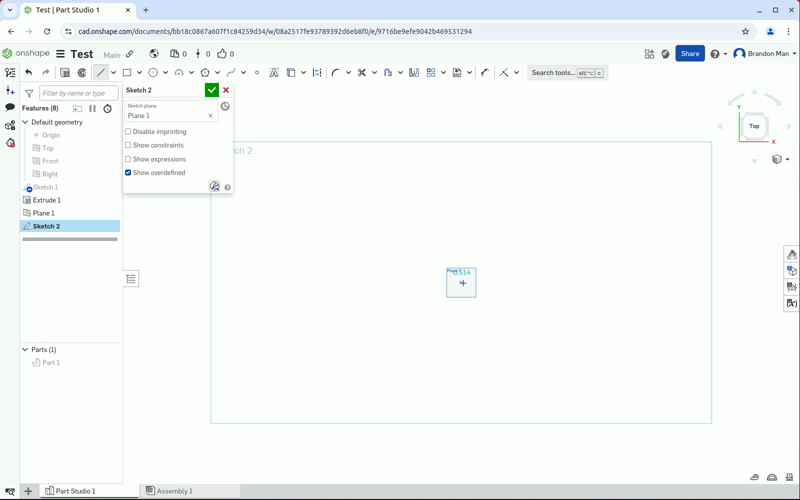
scroll(6)
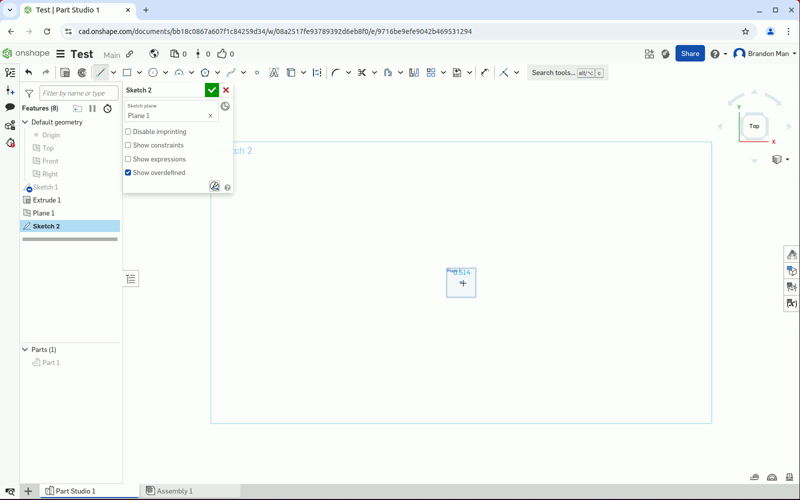
scroll(6)
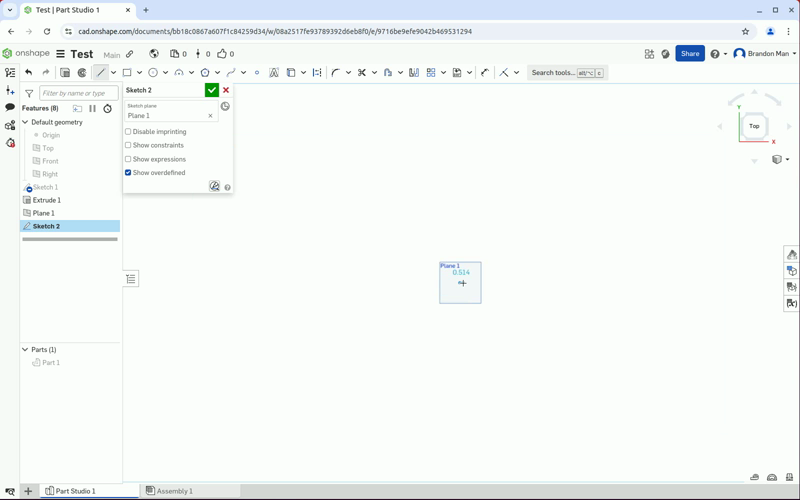
scroll(6)
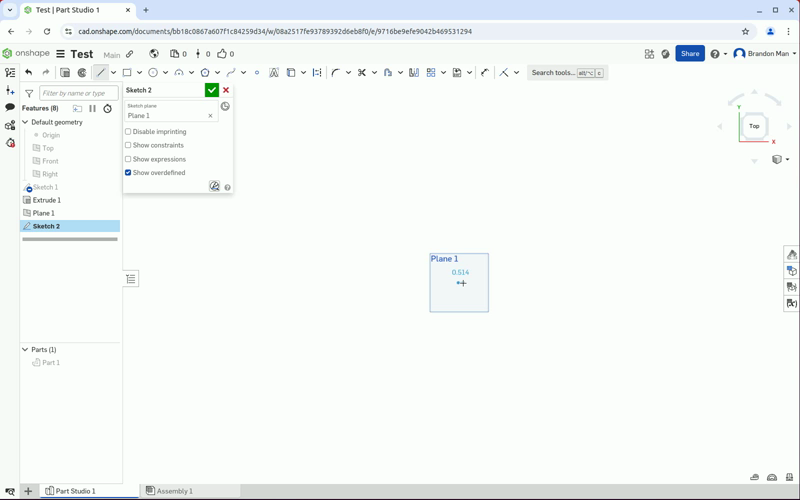
scroll(6)
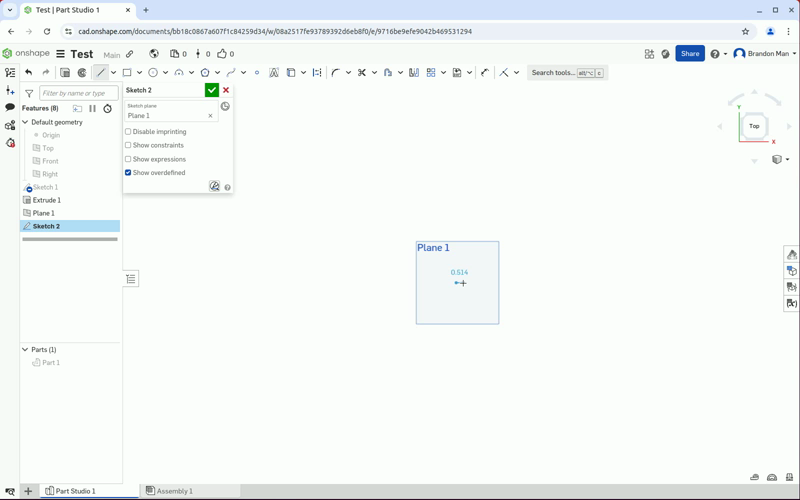
scroll(6)
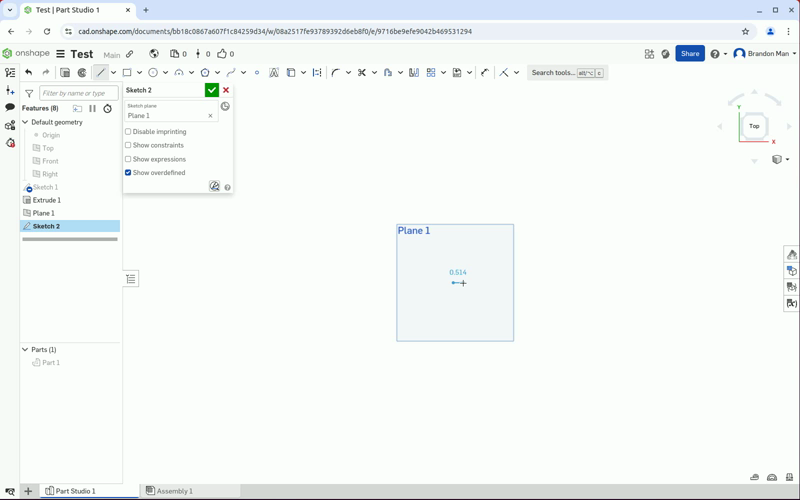
scroll(6)
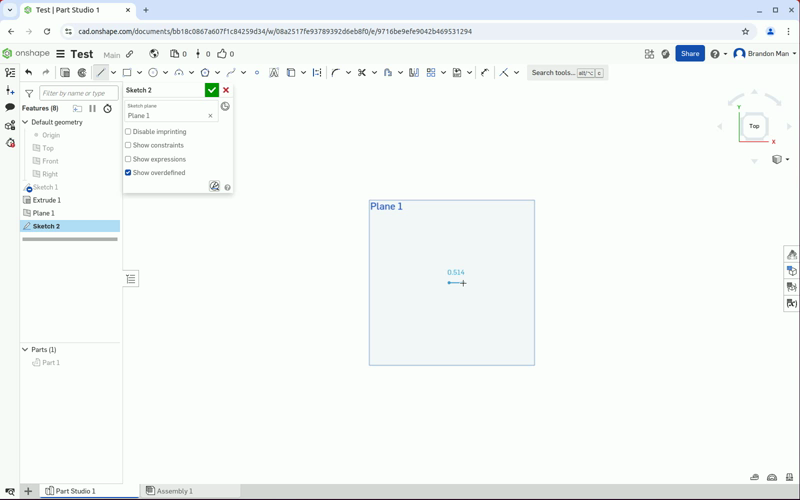
scroll(6)
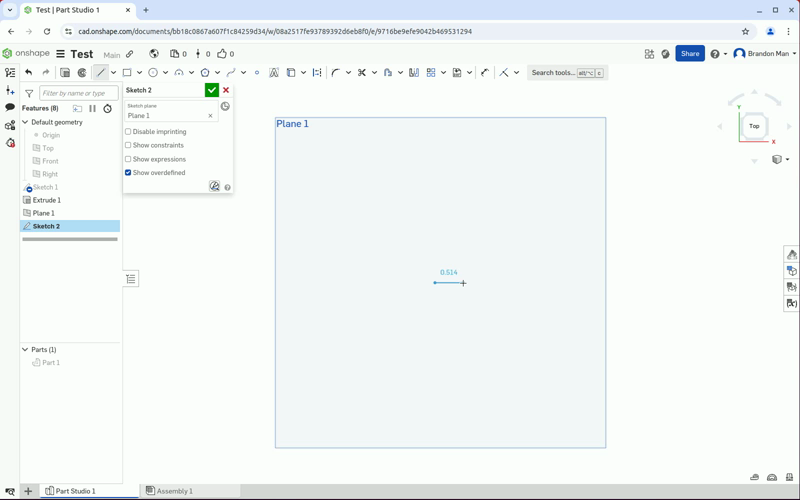
click(463, 282)
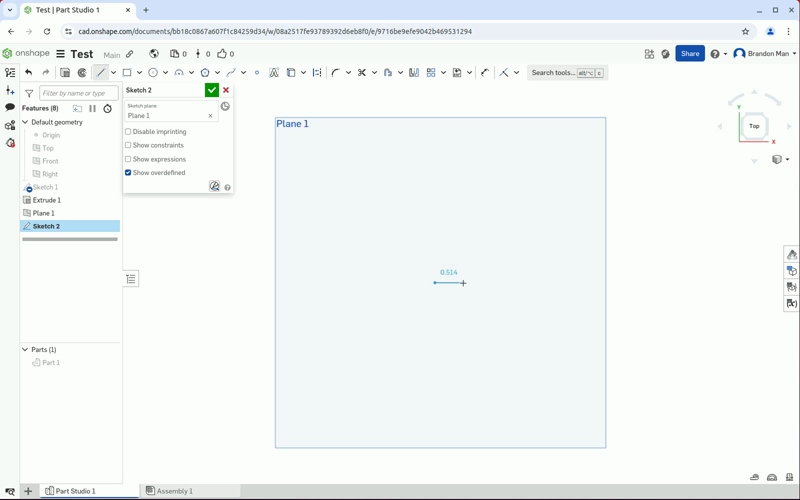
scroll(-6)
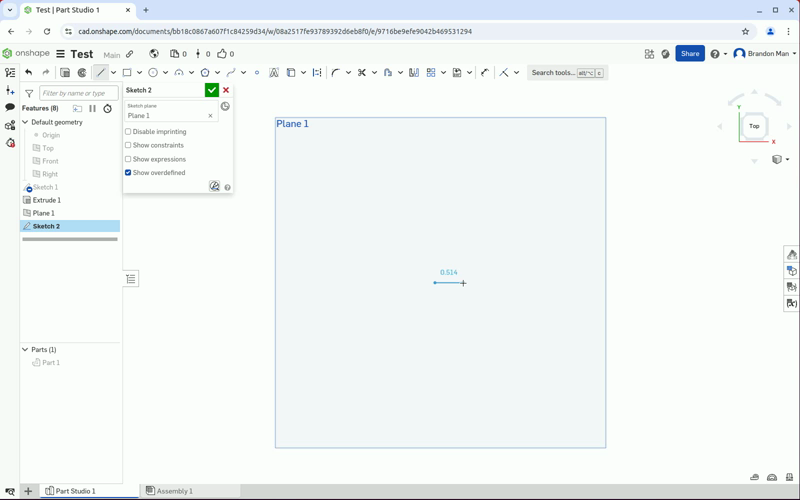
scroll(-6)
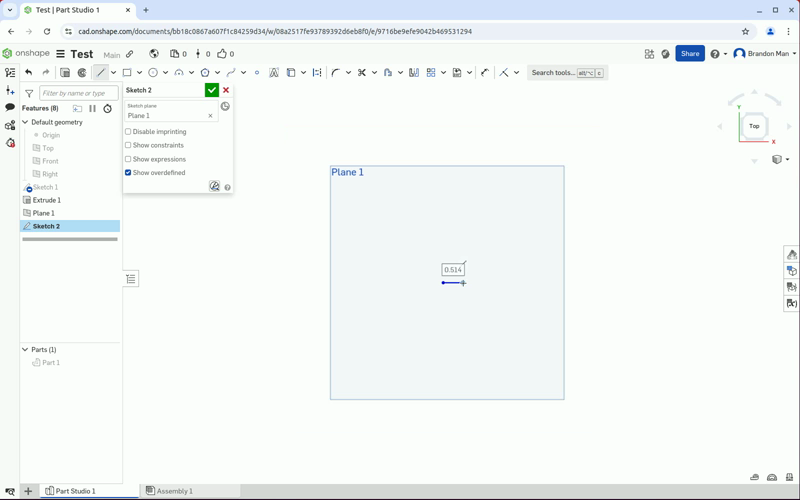
scroll(-6)
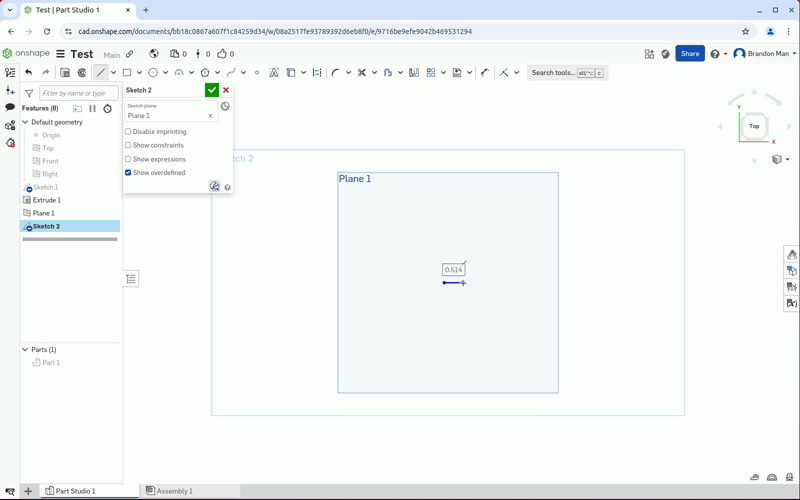
scroll(-6)
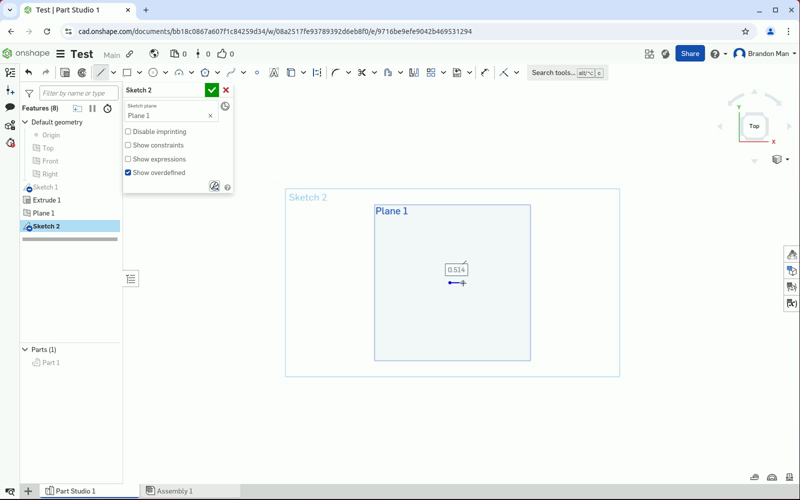
scroll(-6)
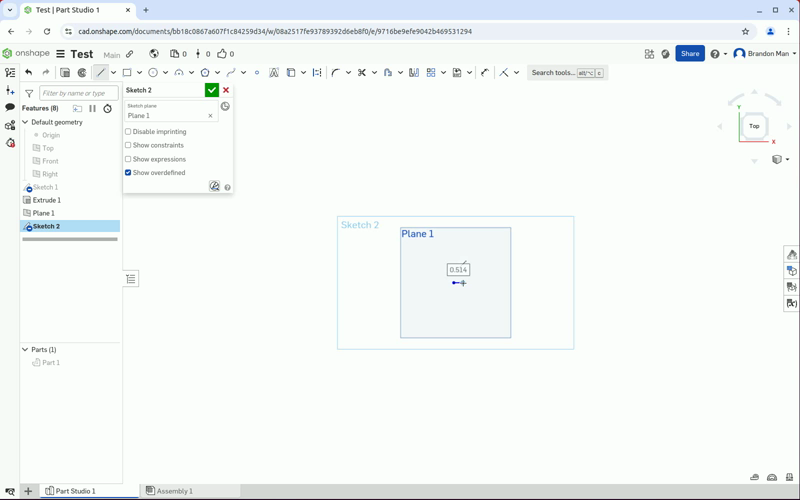
scroll(-6)
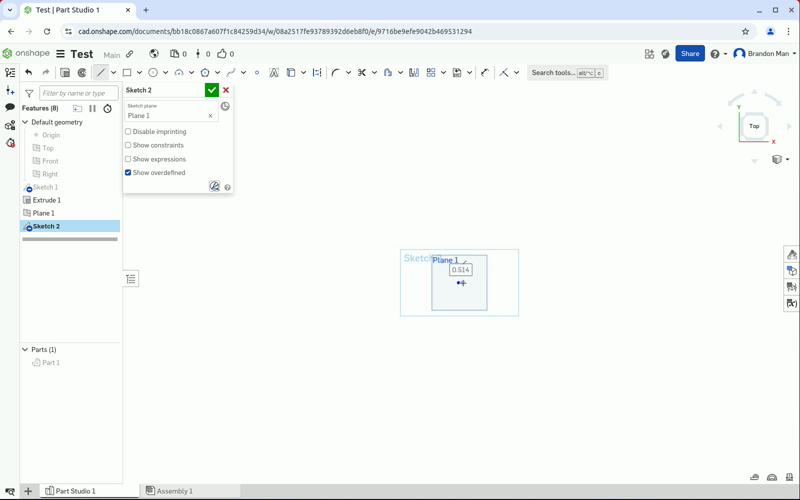
scroll(-6)
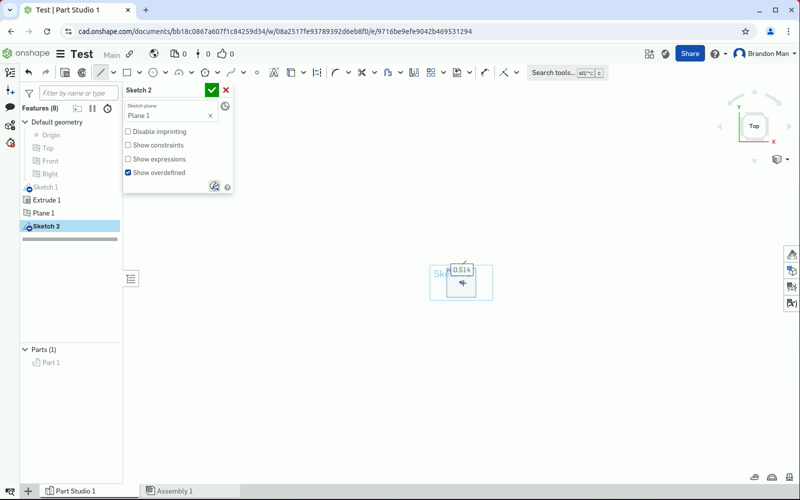
key_up(shift)
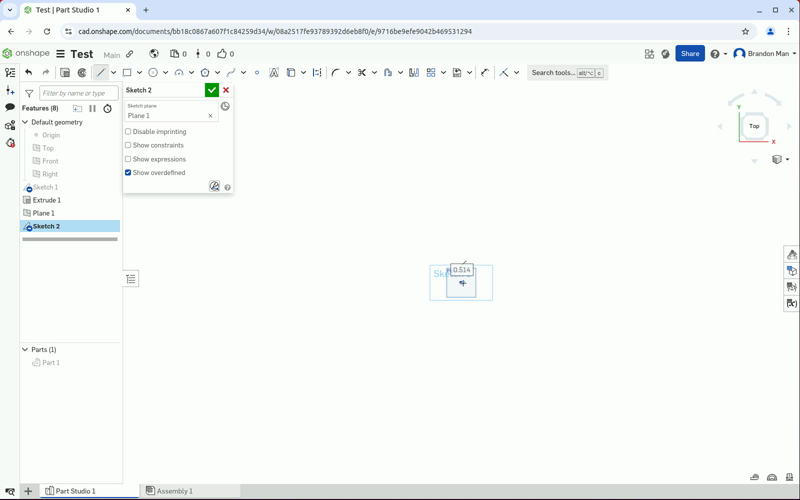
key_down(shift)
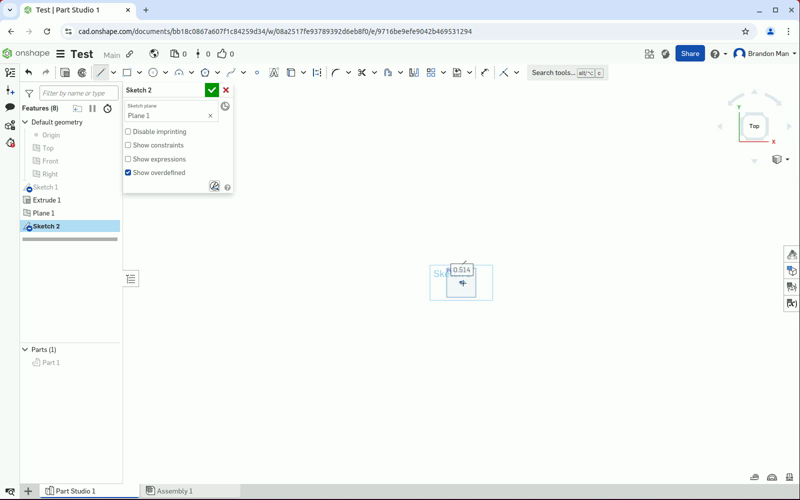
mouse_move(463, 170)
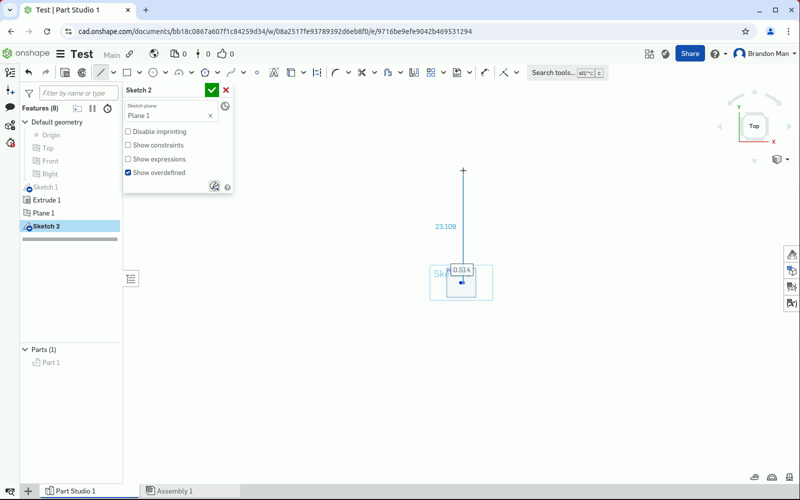
click(463, 170)
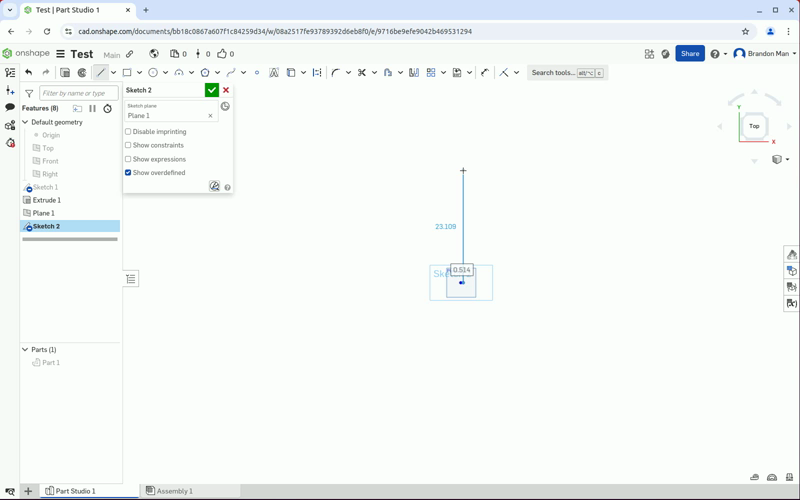
key_up(shift)
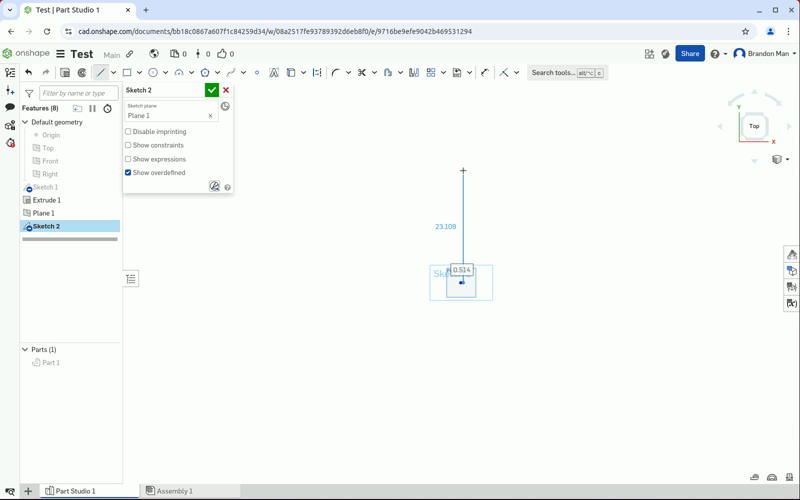
key_down(shift)
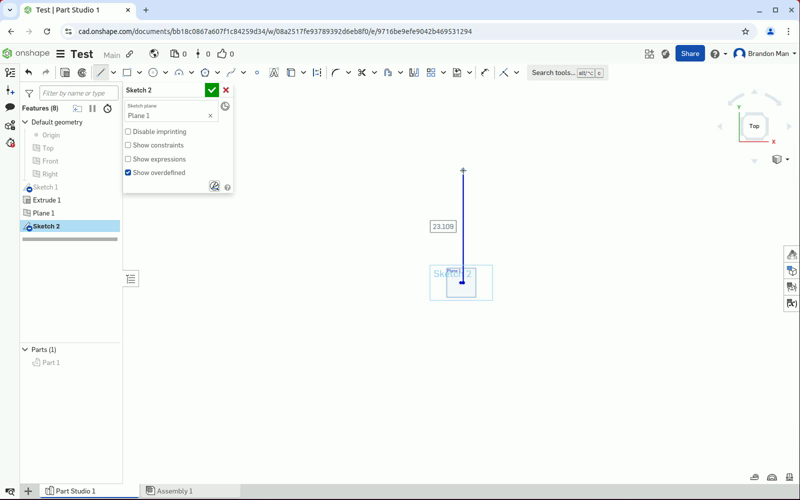
mouse_move(493, 170)
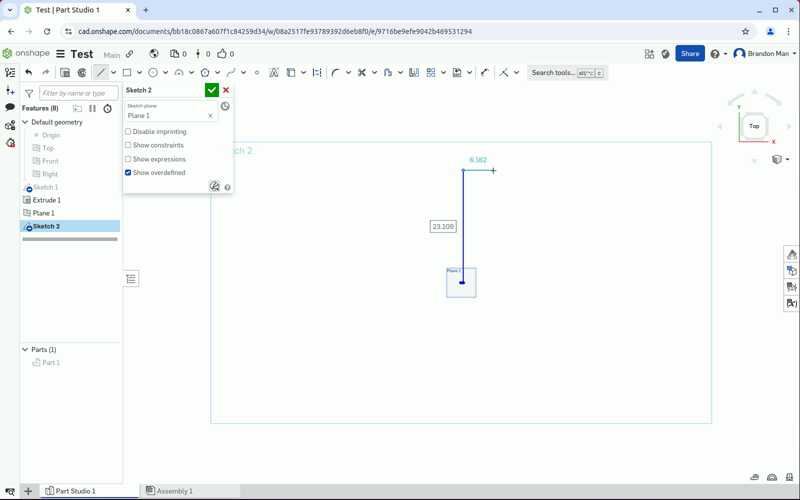
mouse_move(460, 170)
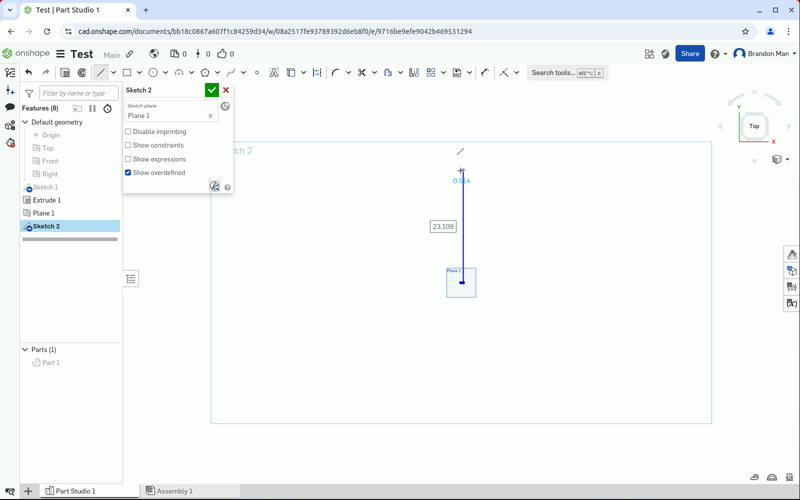
scroll(6)
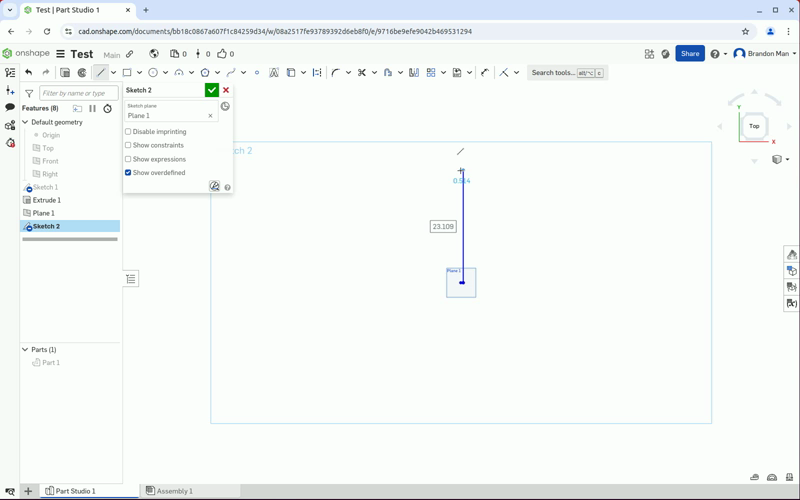
scroll(6)
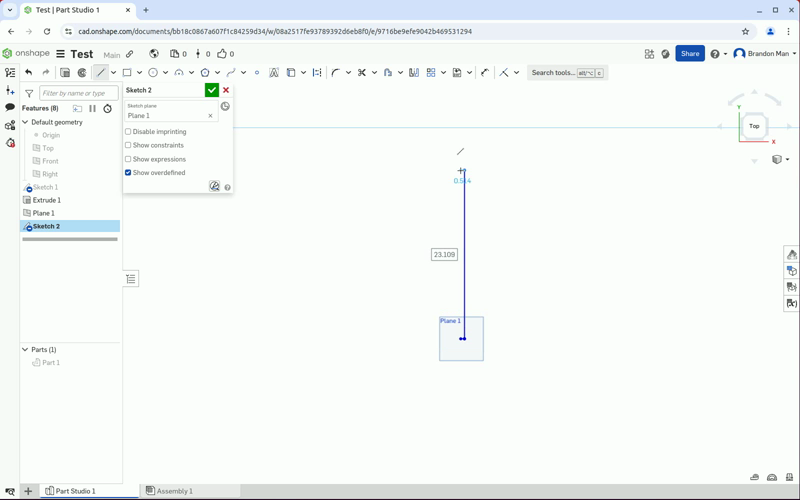
scroll(6)
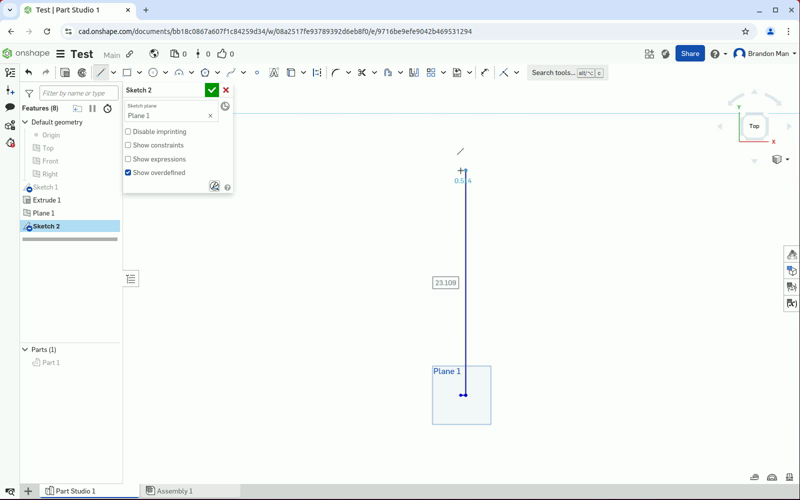
scroll(6)
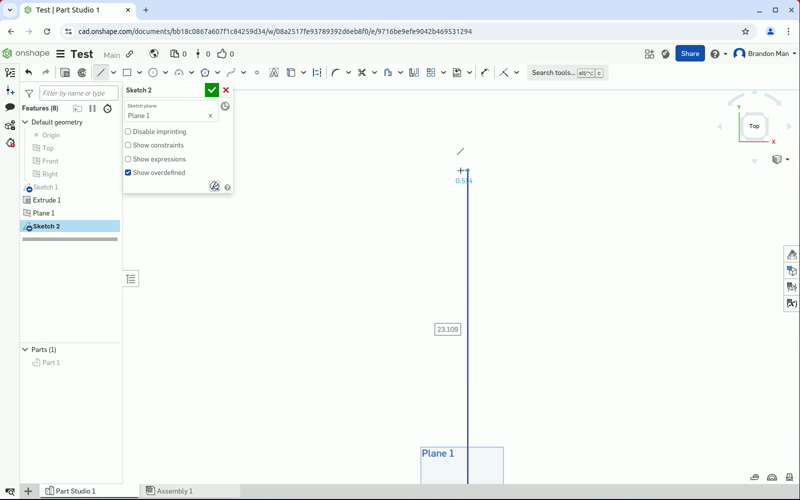
scroll(6)
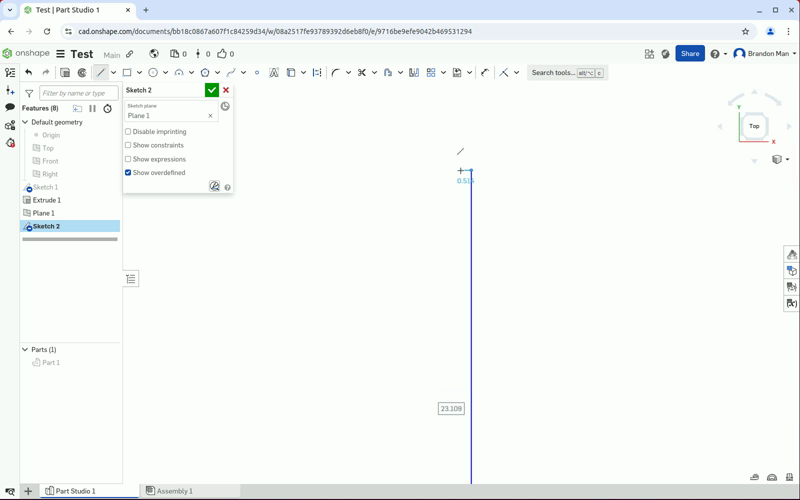
scroll(6)
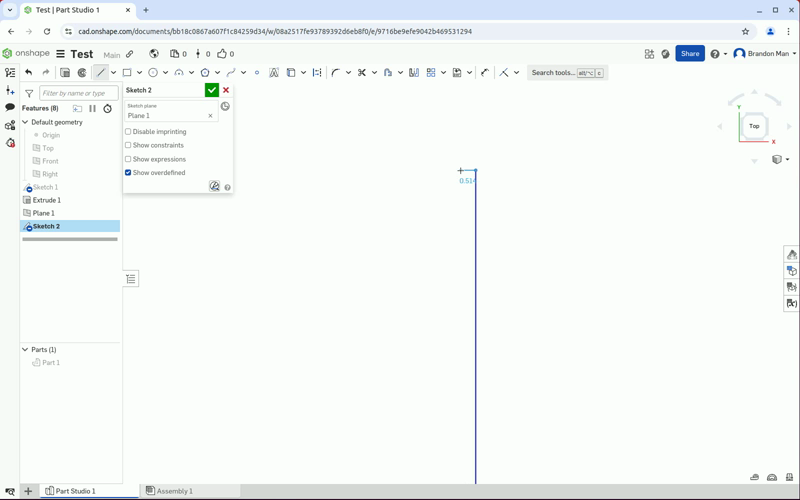
scroll(6)
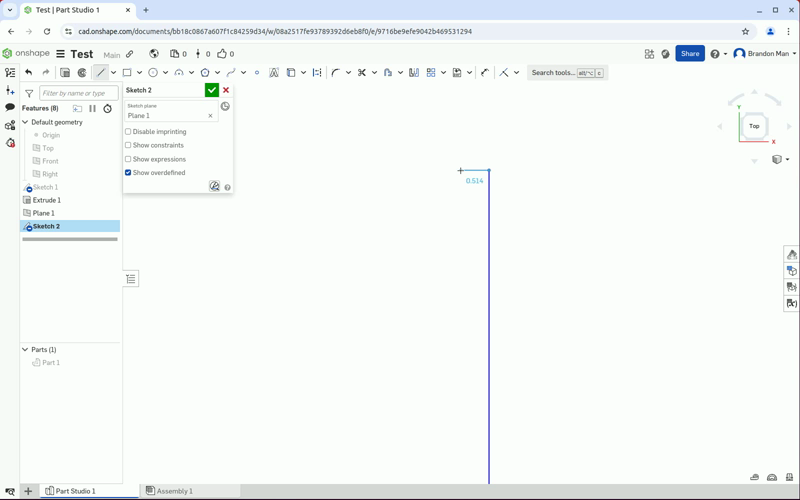
click(460, 170)
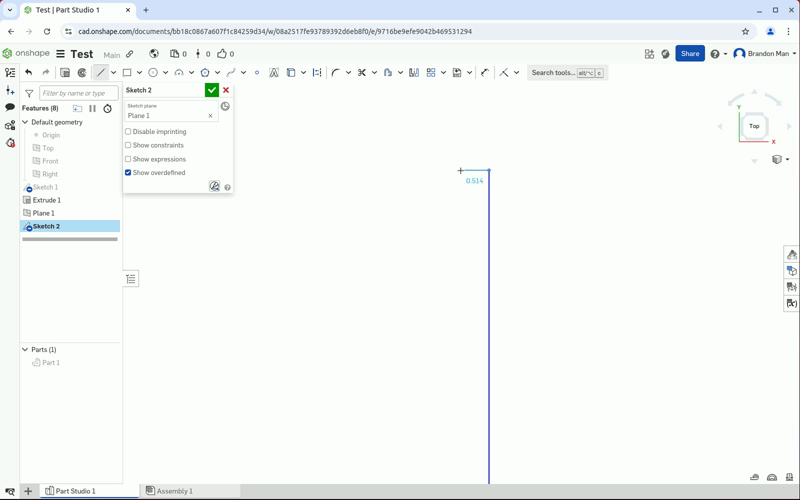
scroll(-6)
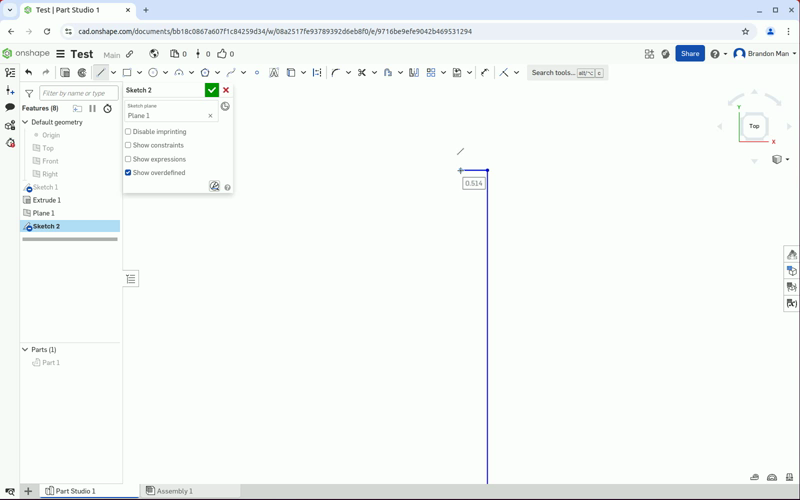
scroll(-6)
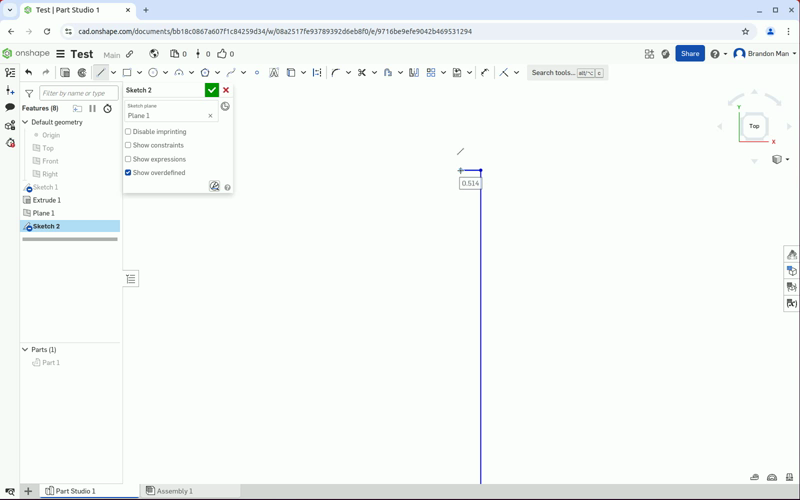
scroll(-6)
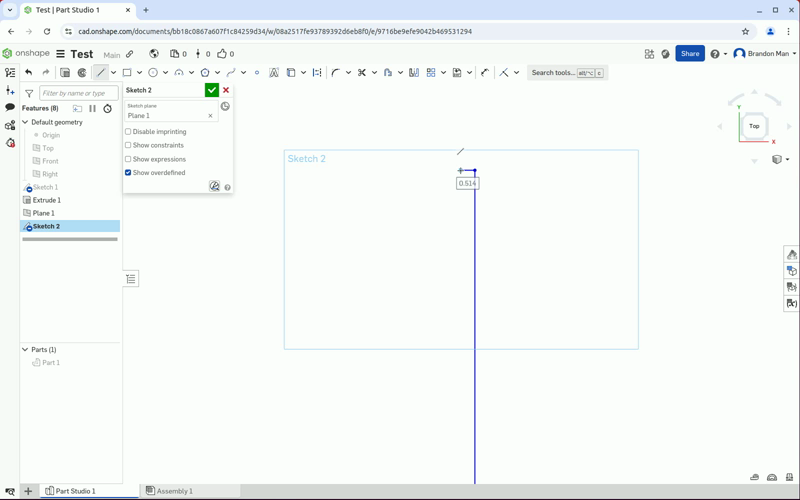
scroll(-6)
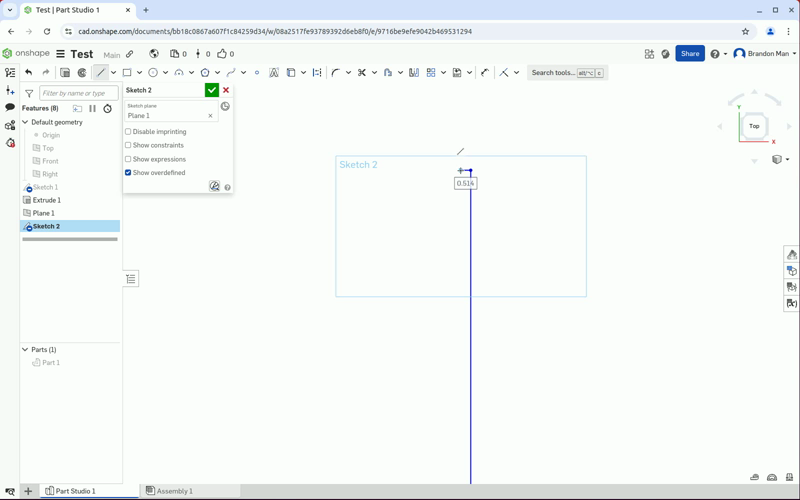
scroll(-6)
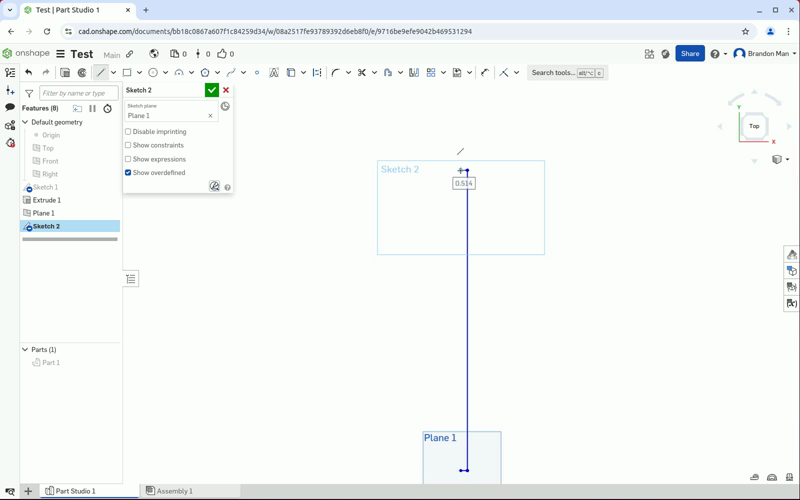
scroll(-6)
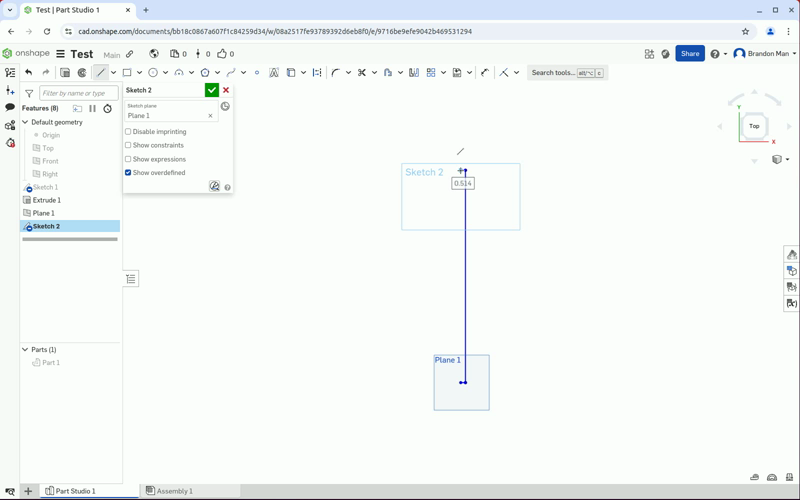
scroll(-6)
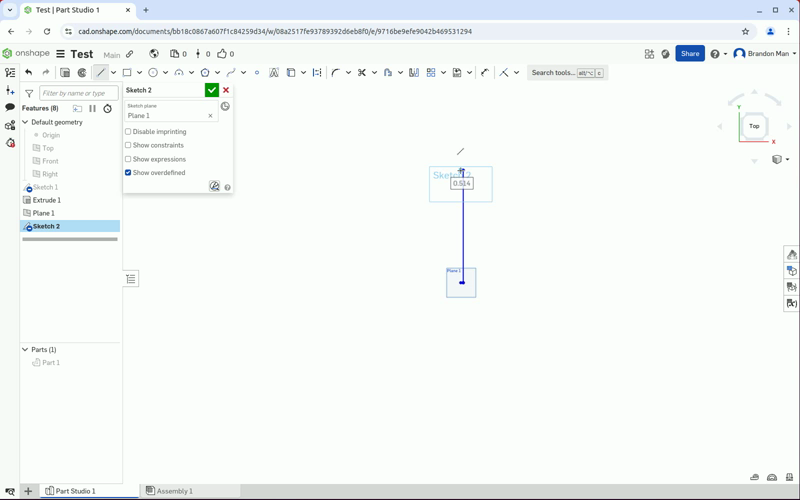
key_up(shift)
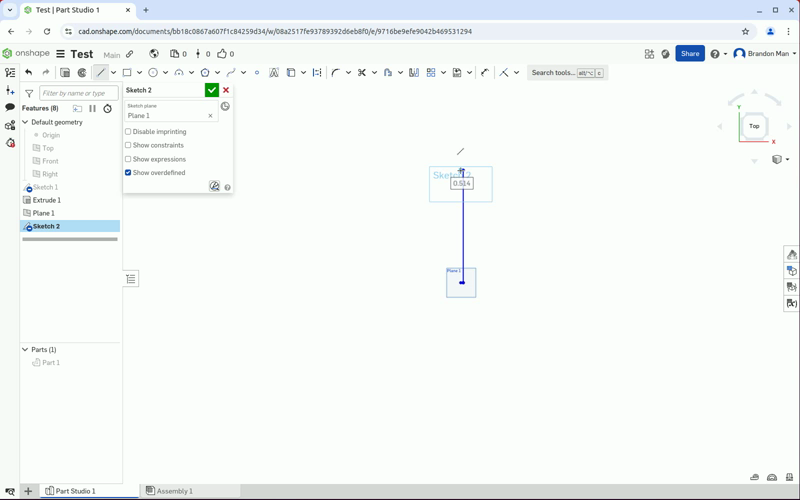
key_down(shift)
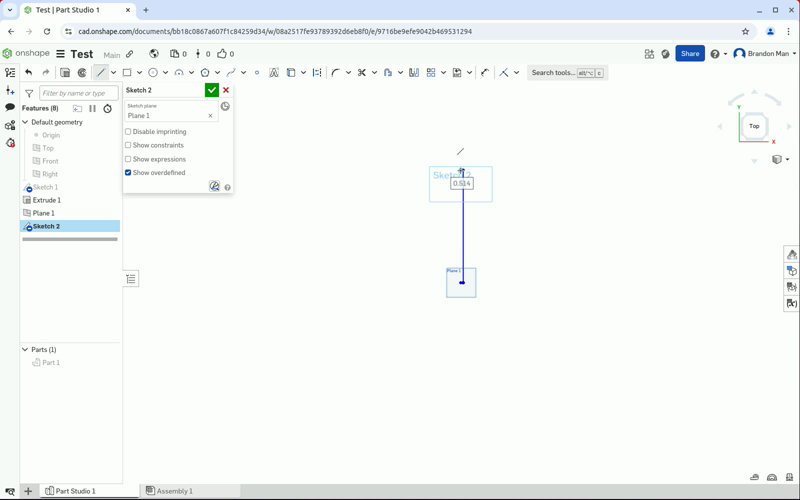
mouse_move(460, 282)
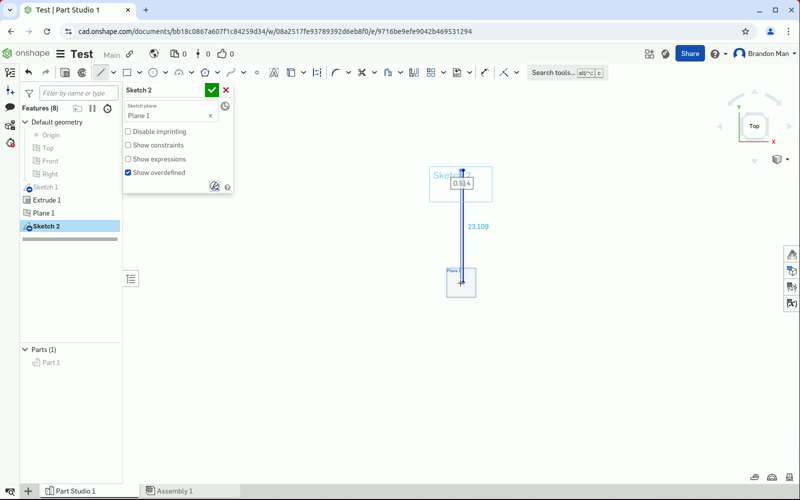
scroll(6)
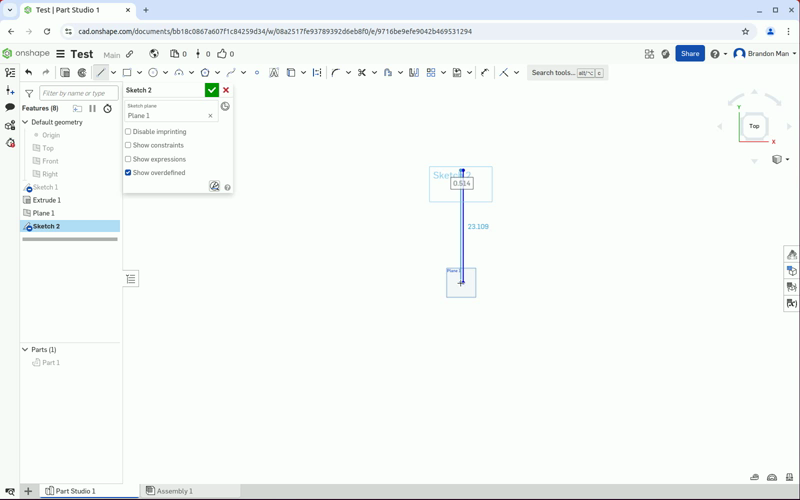
scroll(6)
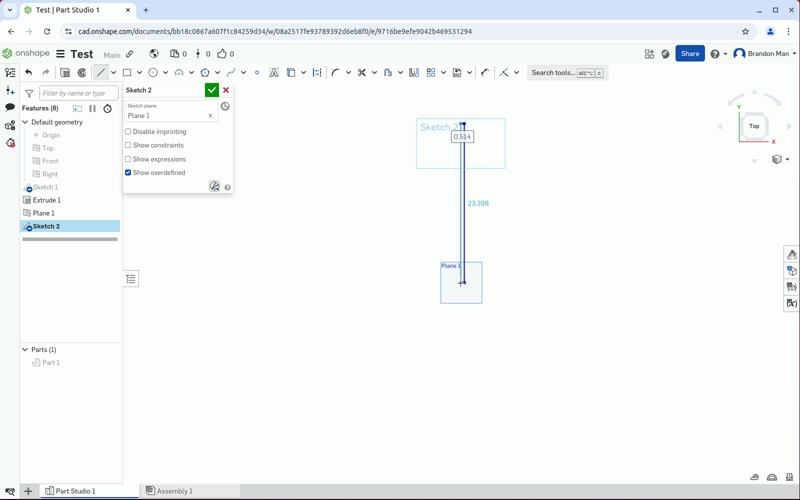
scroll(6)
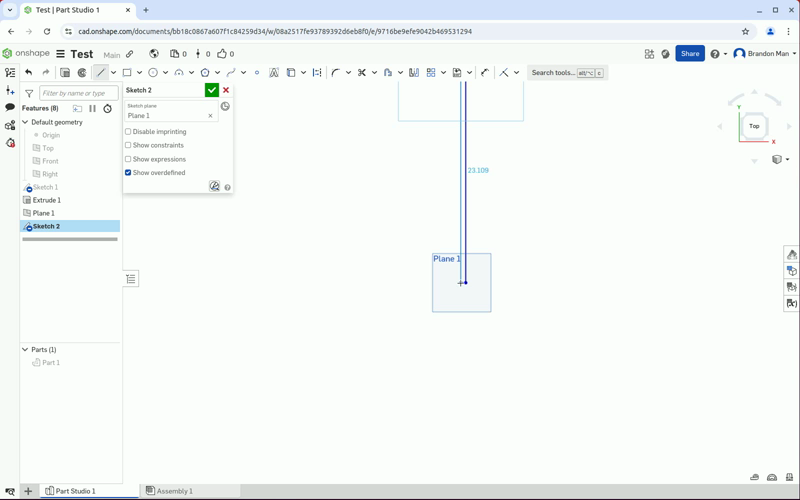
scroll(6)
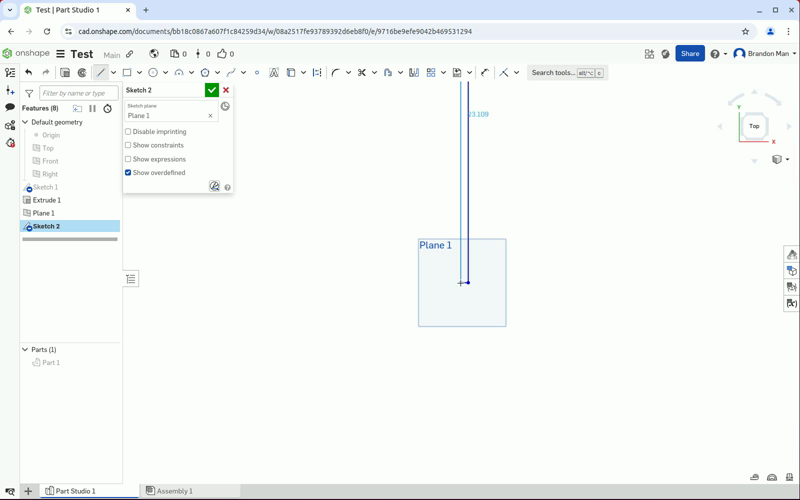
scroll(6)
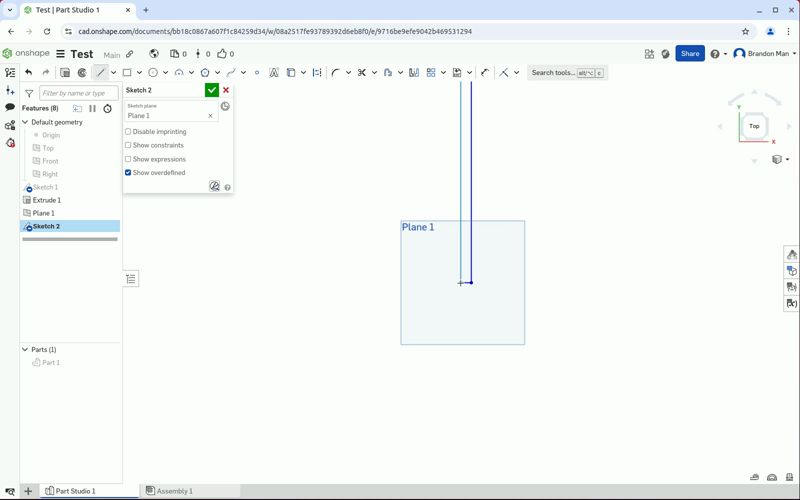
scroll(6)
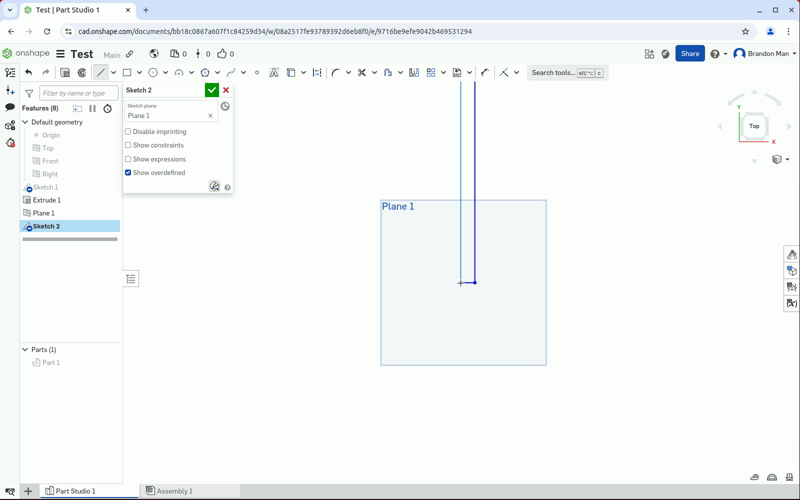
scroll(6)
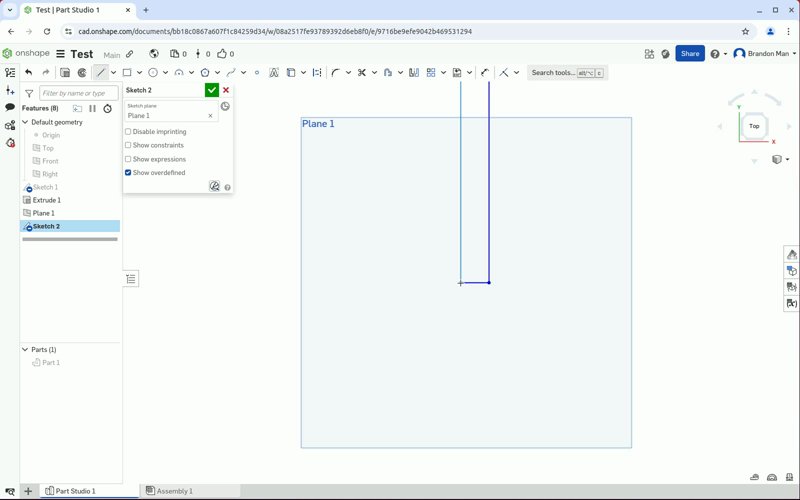
key_up(shift)
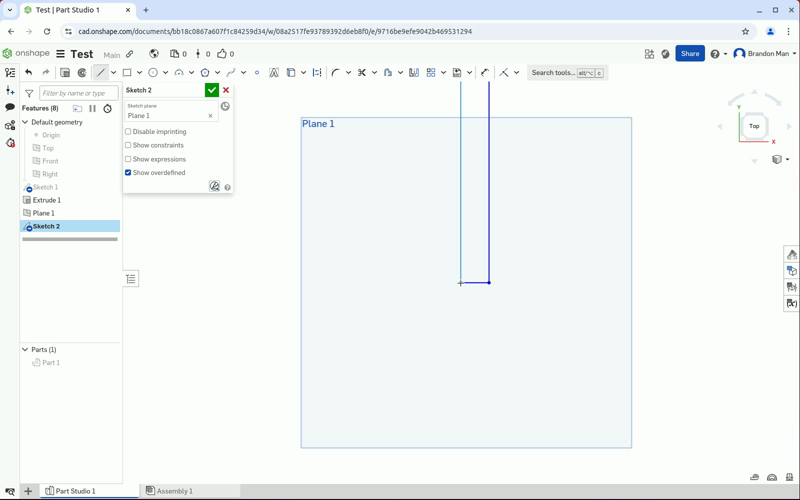
click(460, 282)
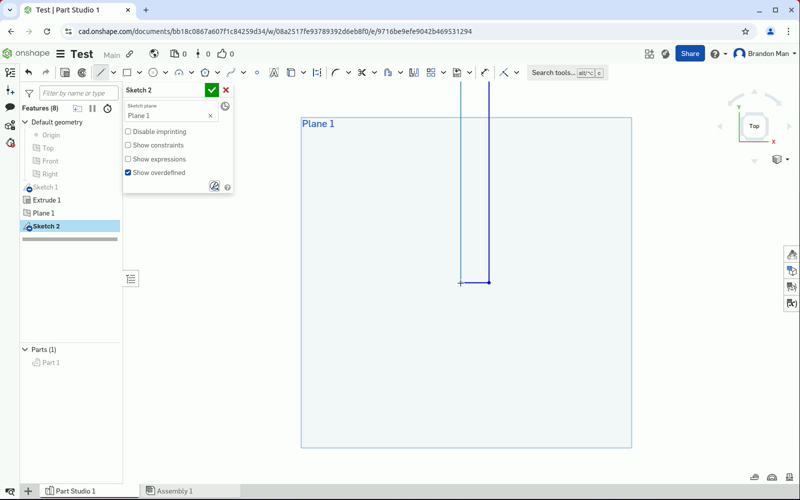
scroll(-6)
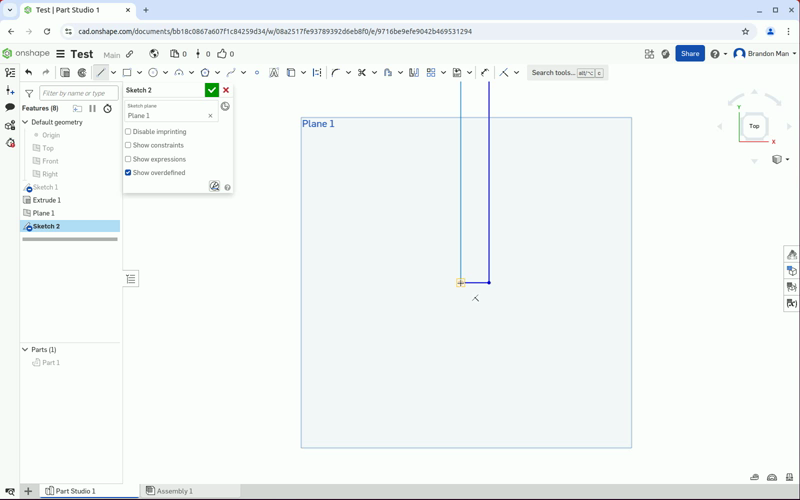
scroll(-6)
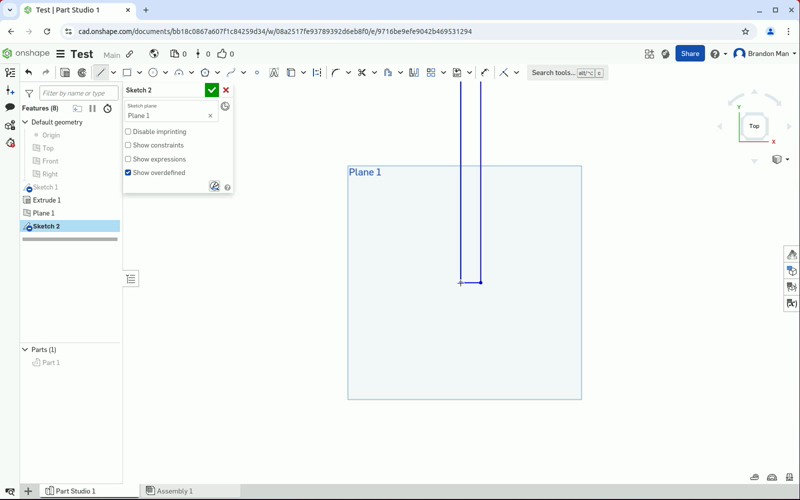
scroll(-6)
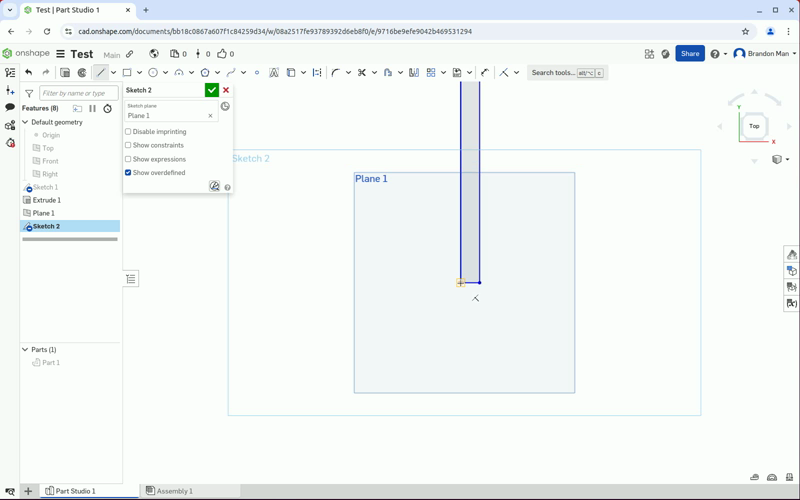
scroll(-6)
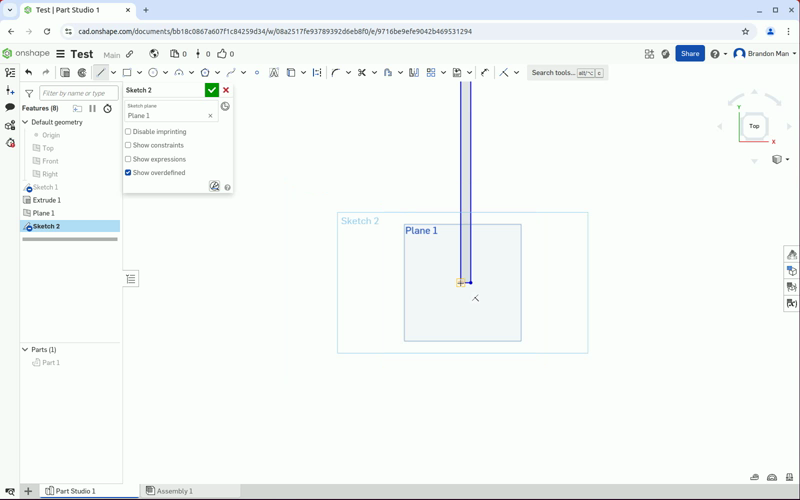
scroll(-6)
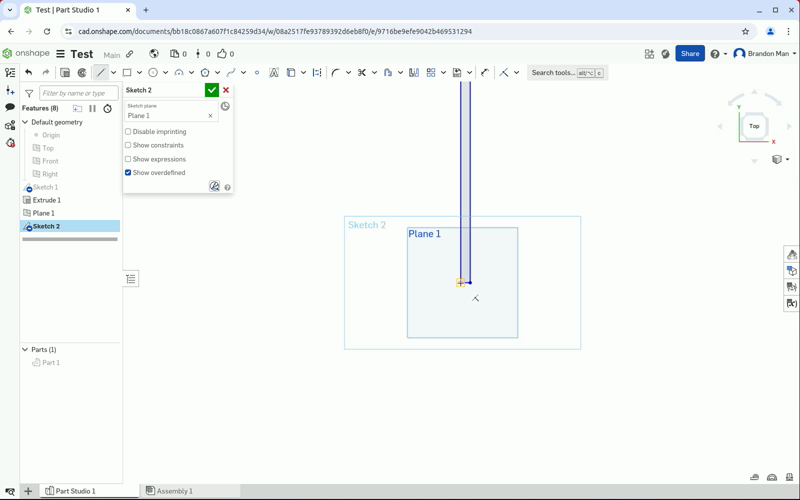
scroll(-6)
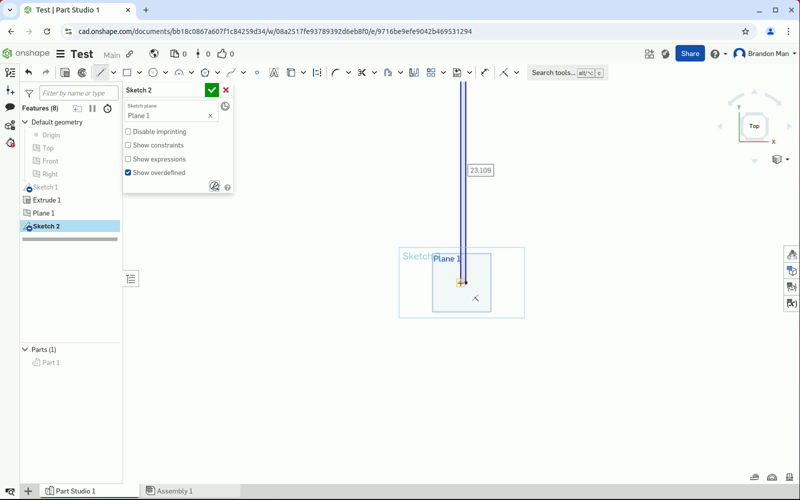
scroll(-6)
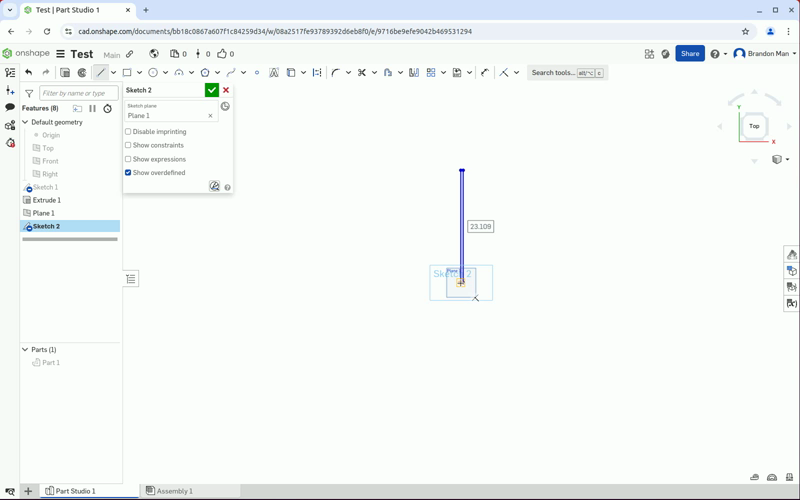
key(esc)
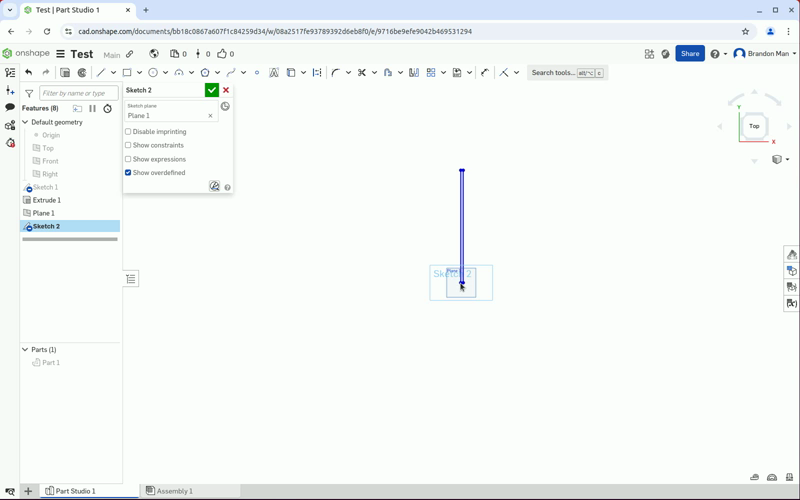
mouse_move(462, 255)
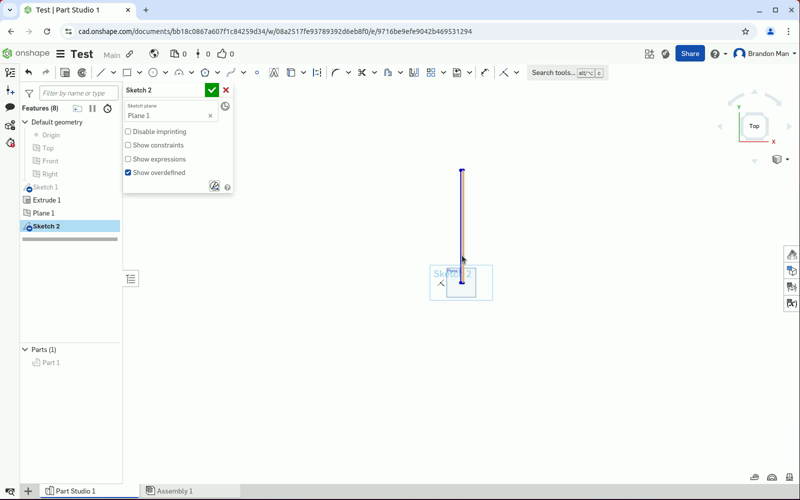
scroll(6)
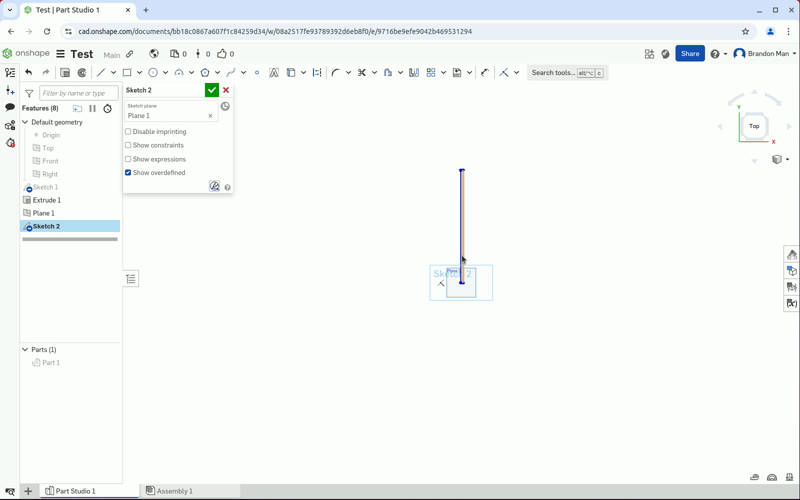
scroll(6)
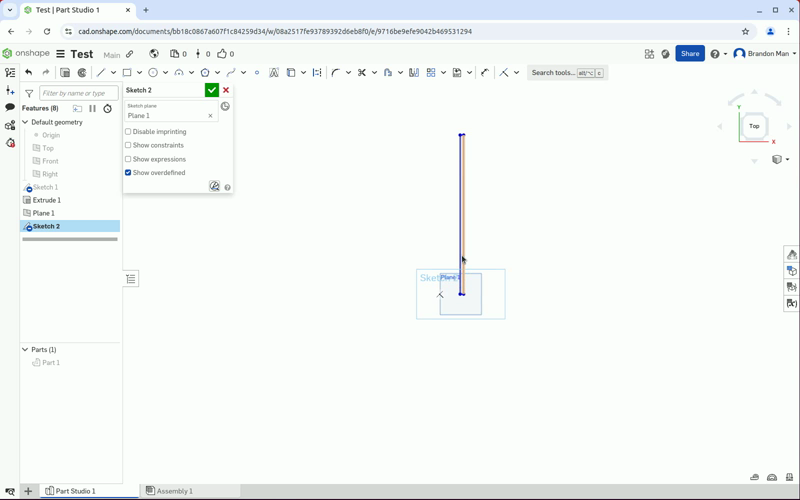
scroll(6)
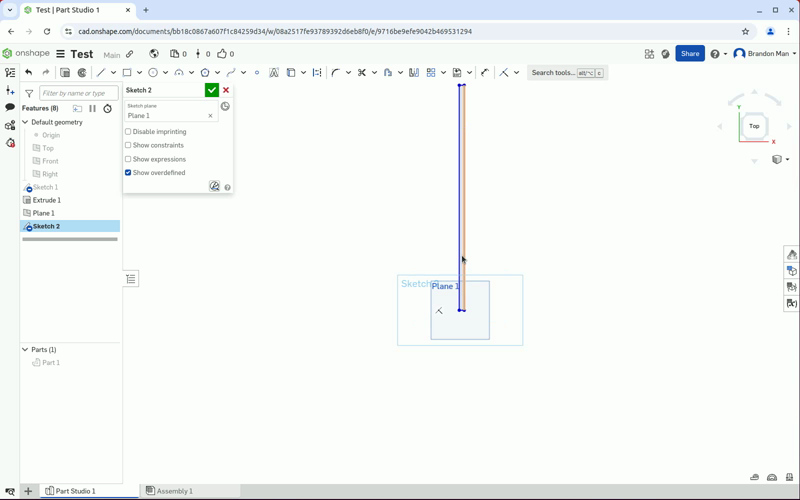
scroll(6)
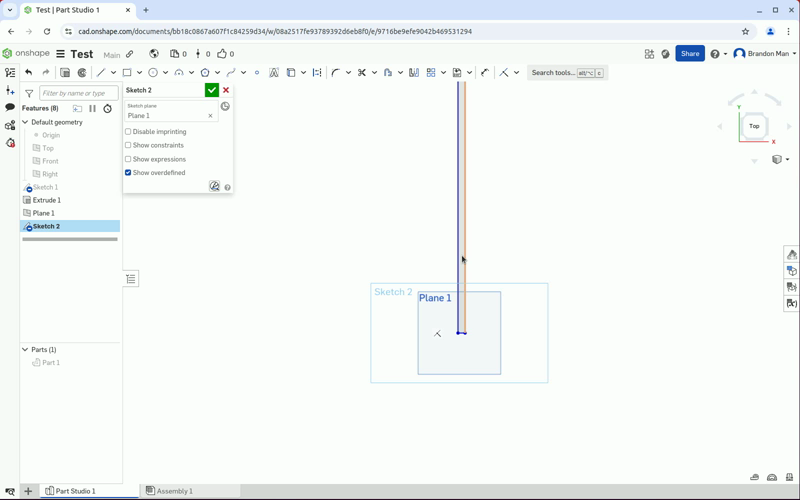
scroll(6)
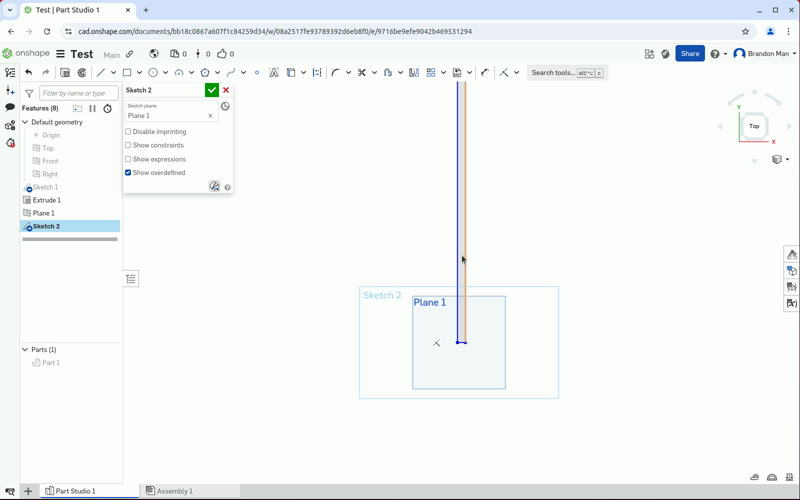
scroll(6)
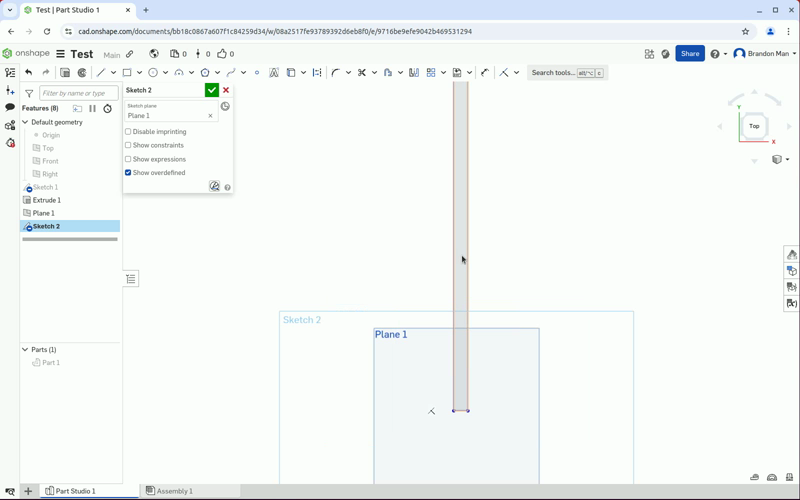
scroll(6)
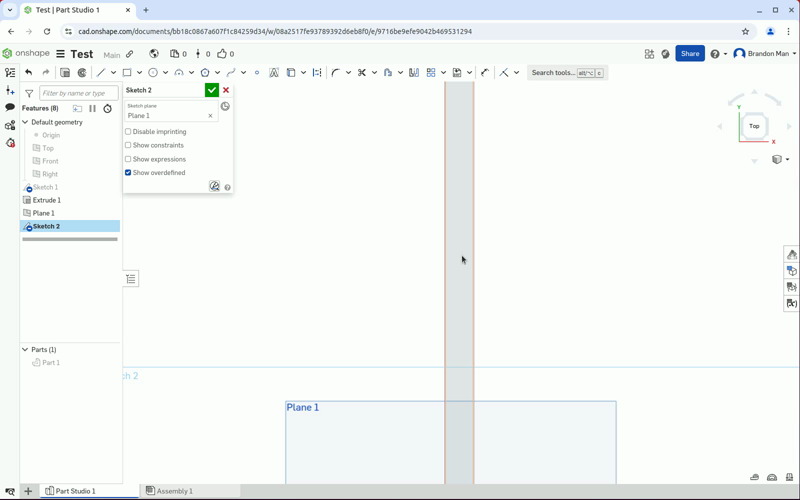
click(462, 255)
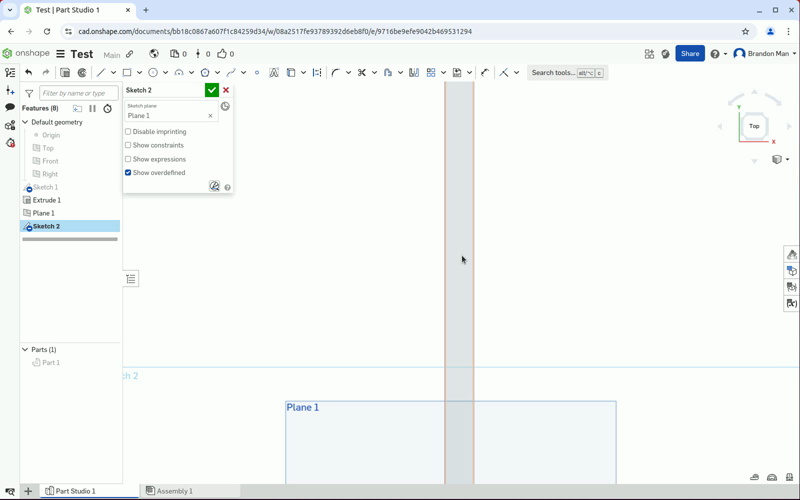
scroll(-6)
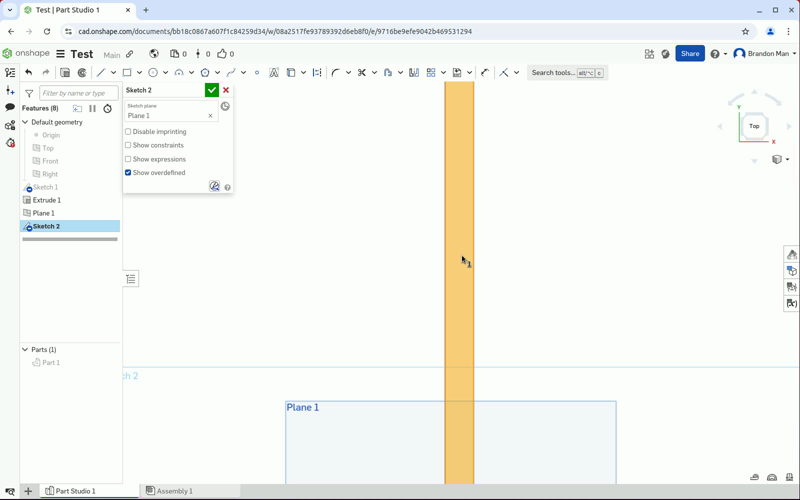
scroll(-6)
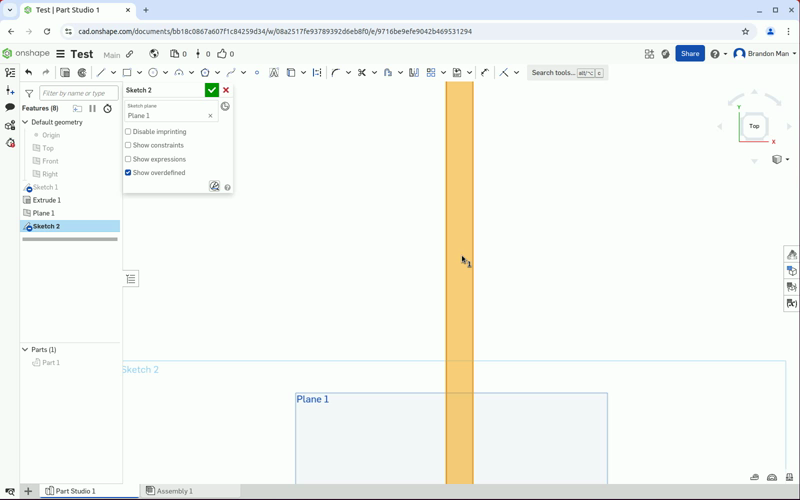
scroll(-6)
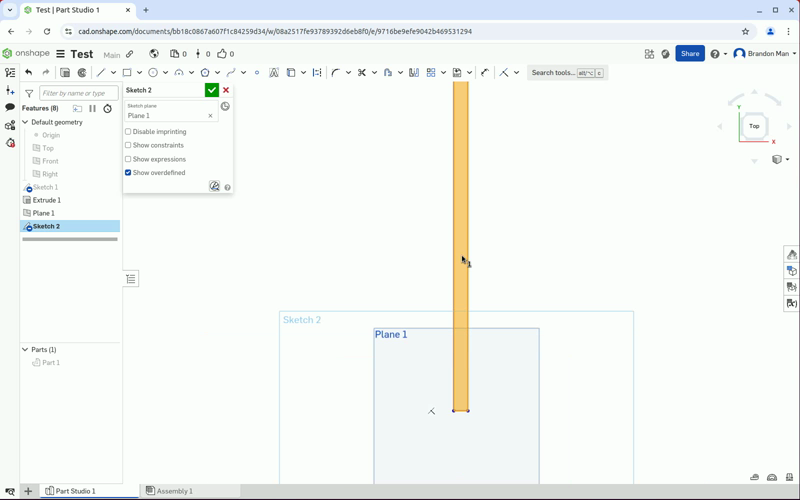
scroll(-6)
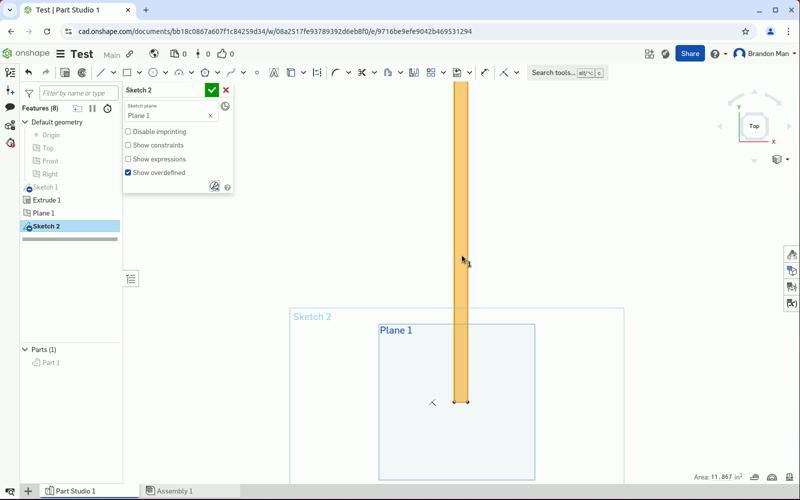
scroll(-6)
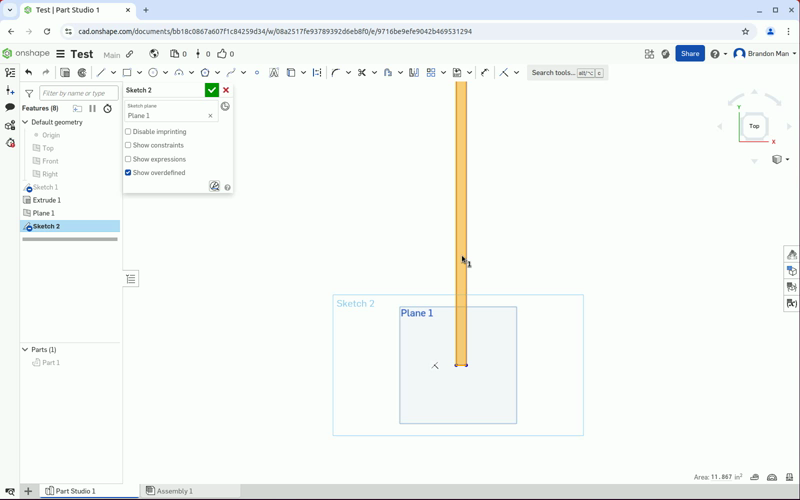
scroll(-6)
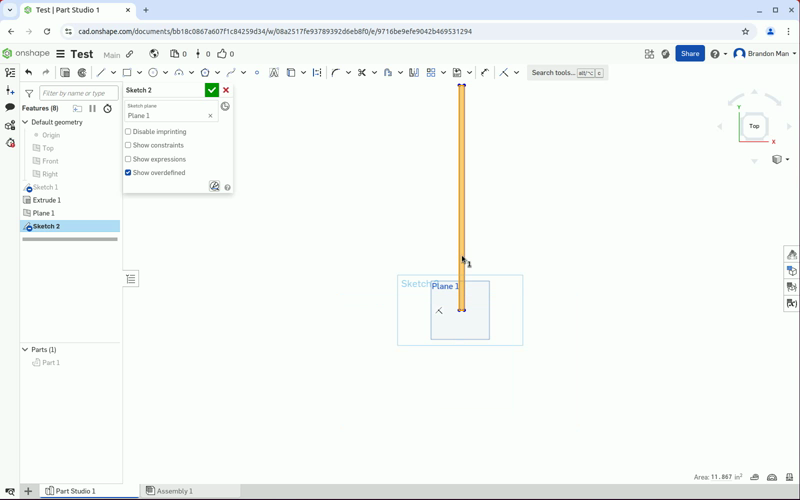
scroll(-6)
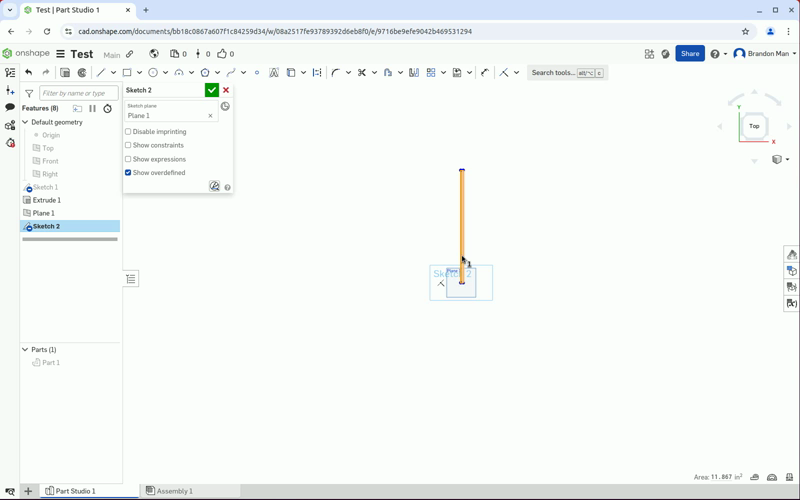
mouse_move(73, 352)
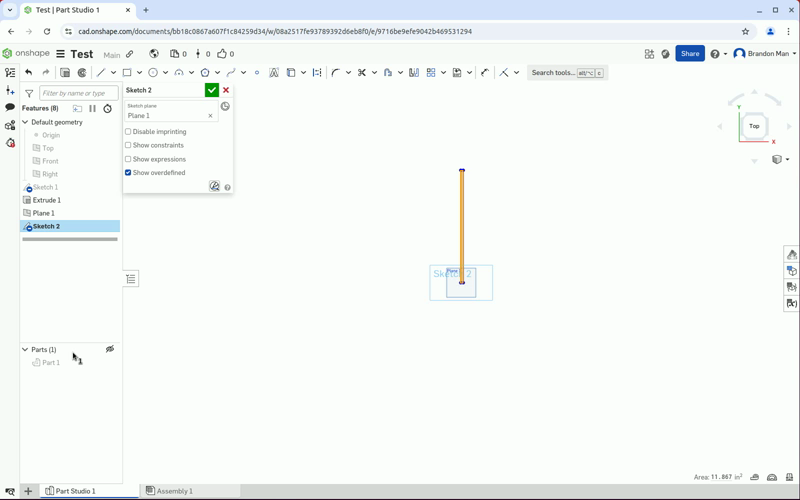
key(shift+y)
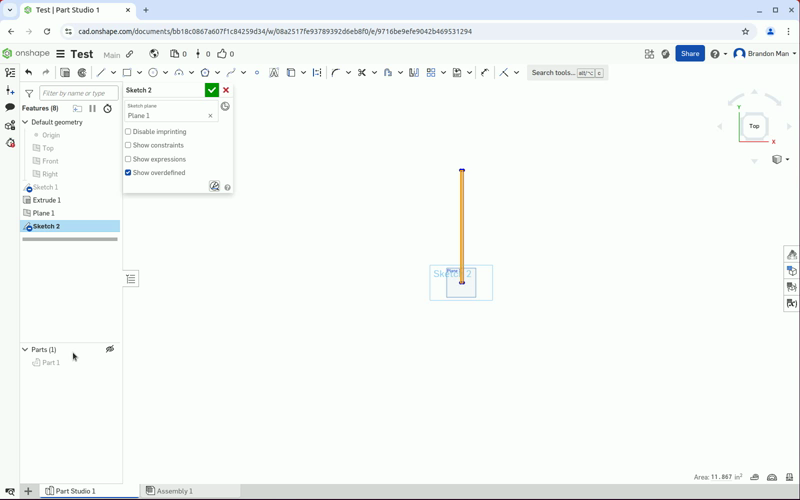
key(shift+e)
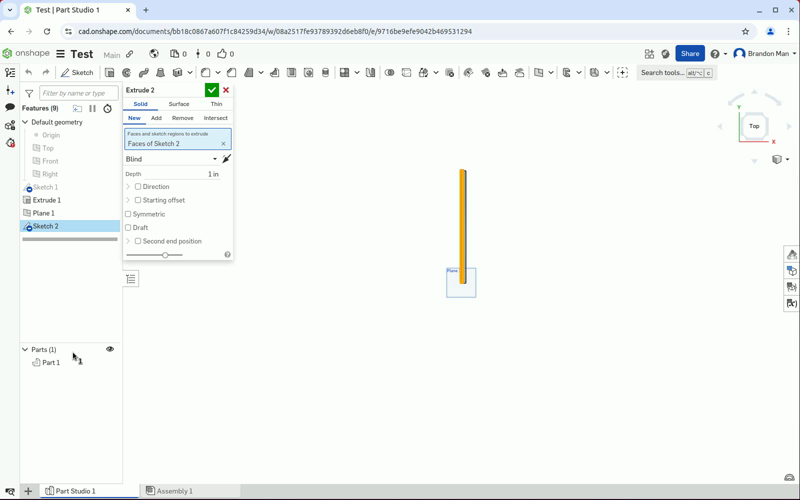
mouse_move(143, 106)
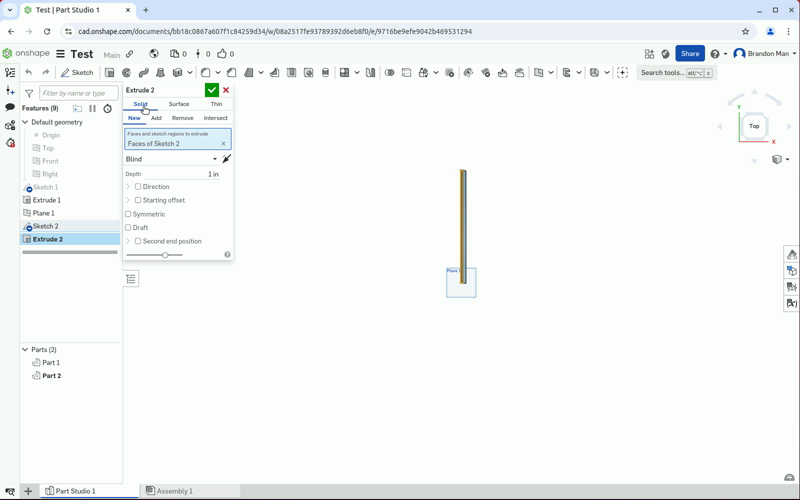
click(143, 106)
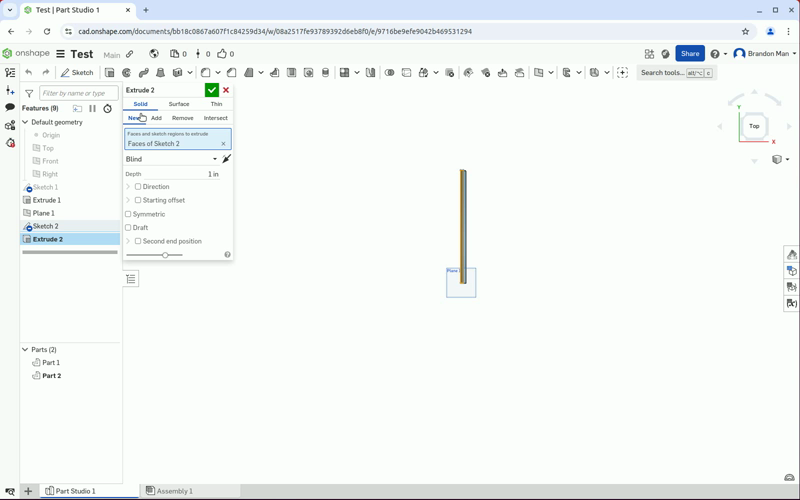
mouse_move(137, 120)
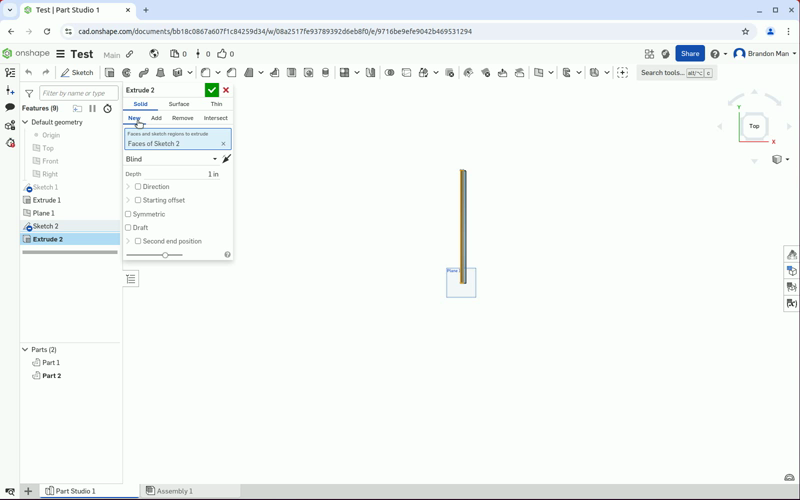
click(137, 120)
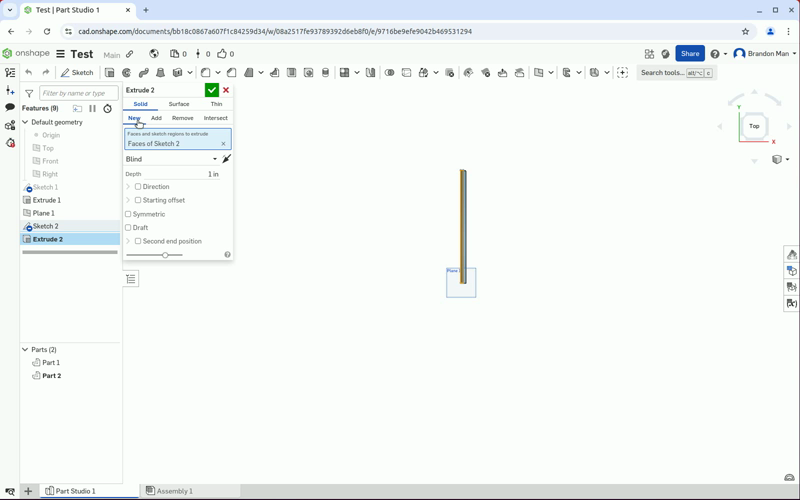
key(tab, 4)
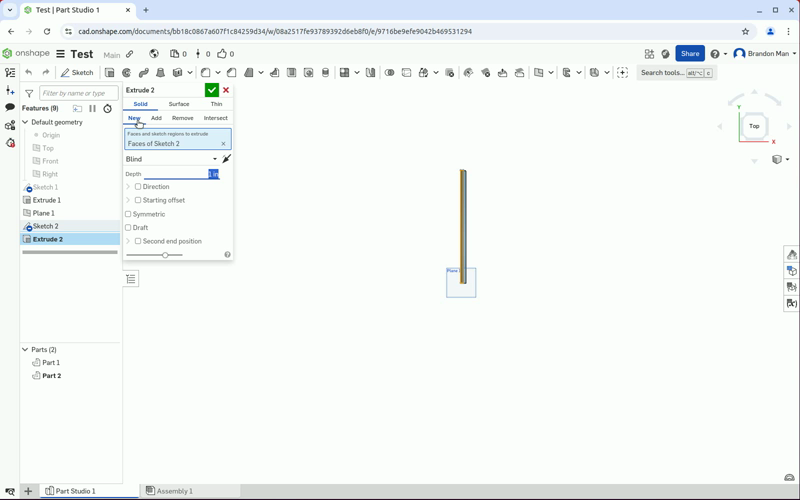
text(0.241)
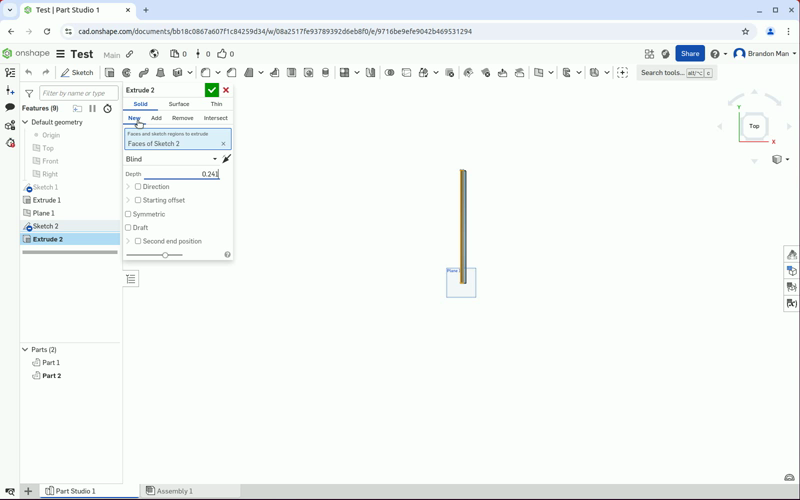
key(enter)
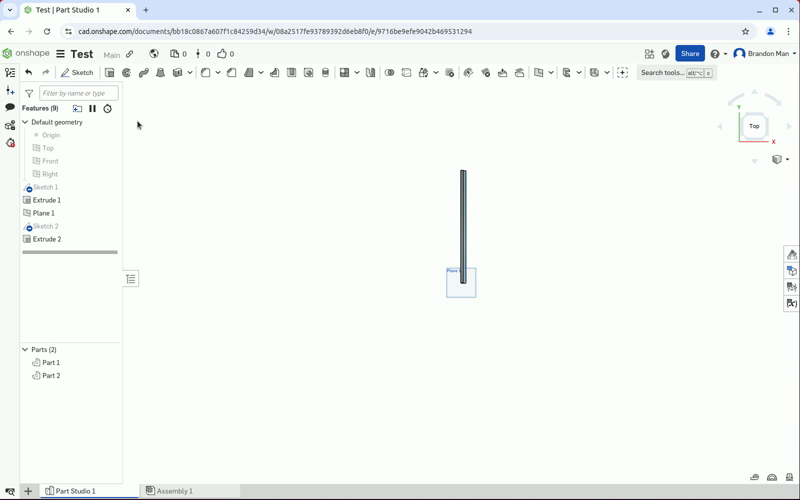
key(shift+h)
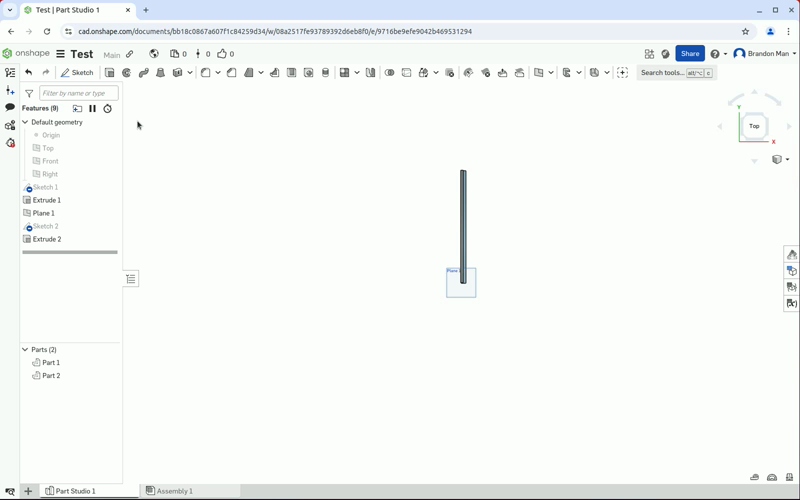
key(shift+h)
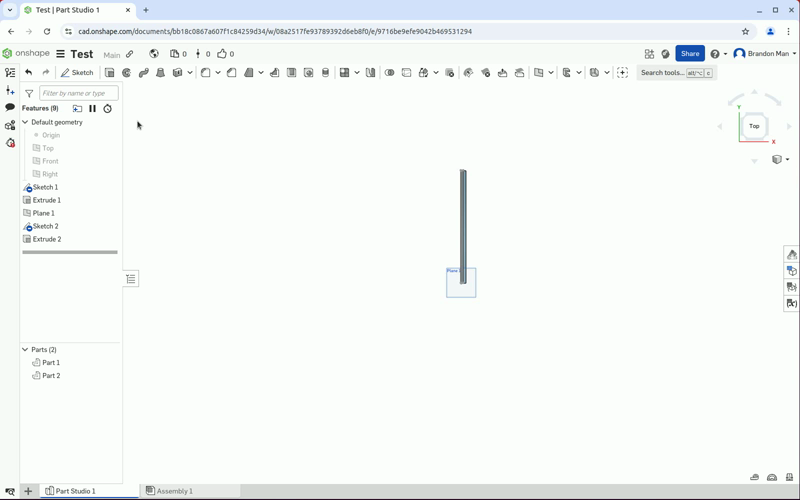
key(shift+7)
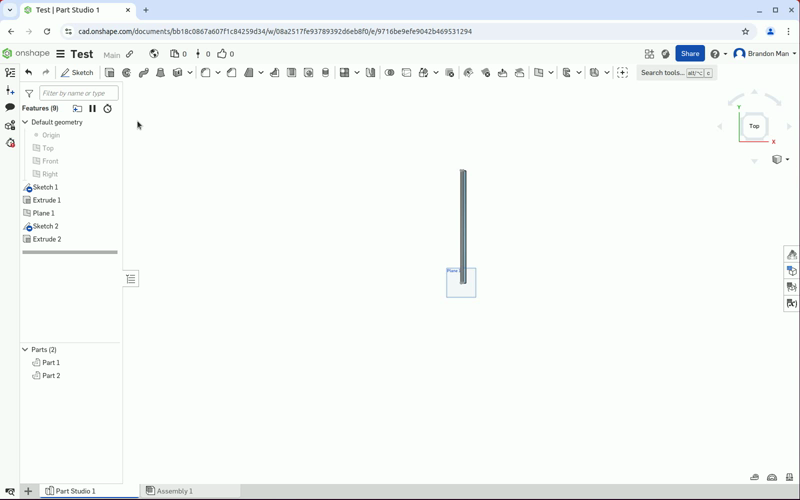
key(up, 3)
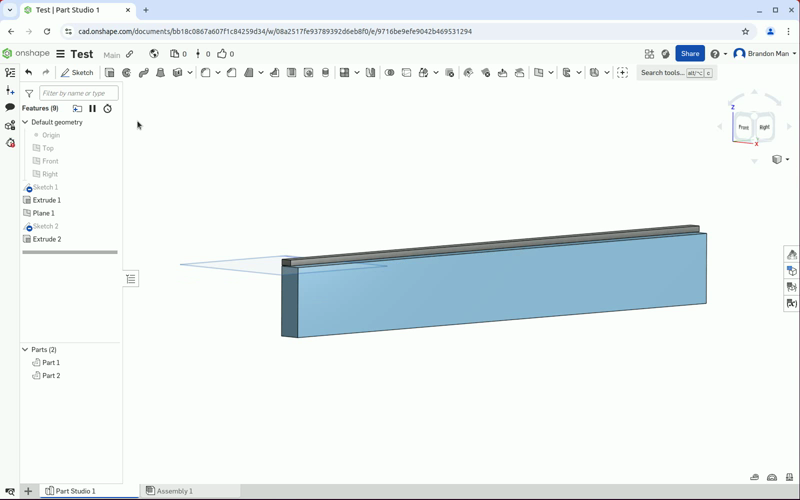
key(left, 3)
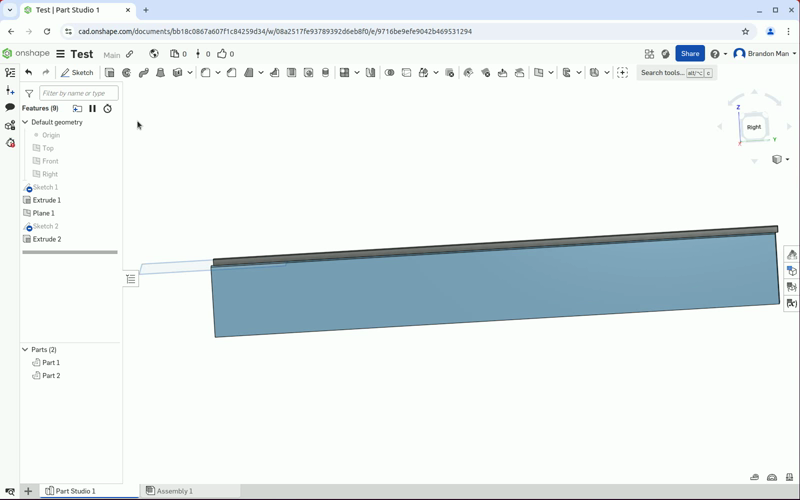
key(right, 3)
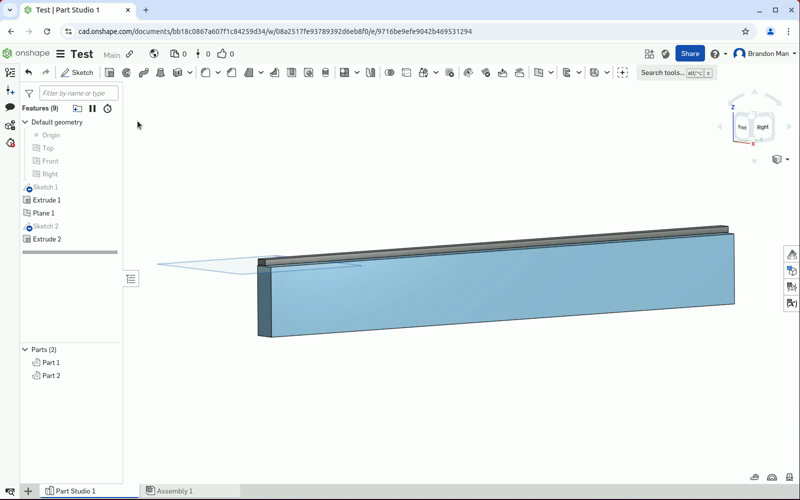
key(down, 3)
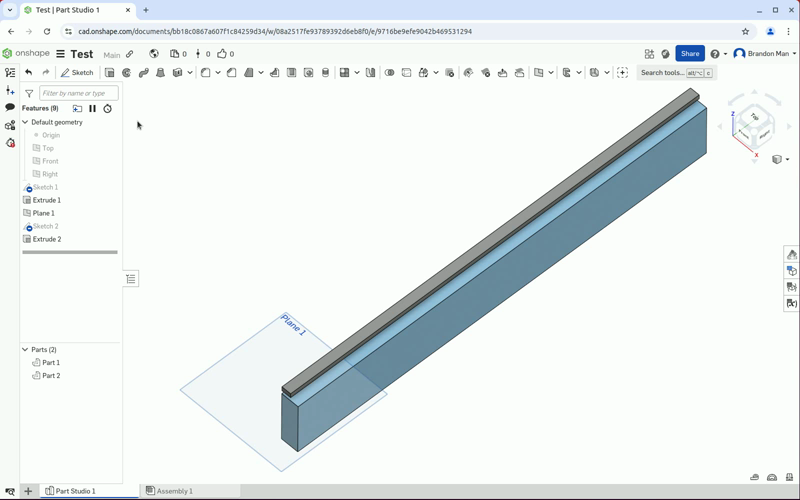
mouse_move(73, 189)
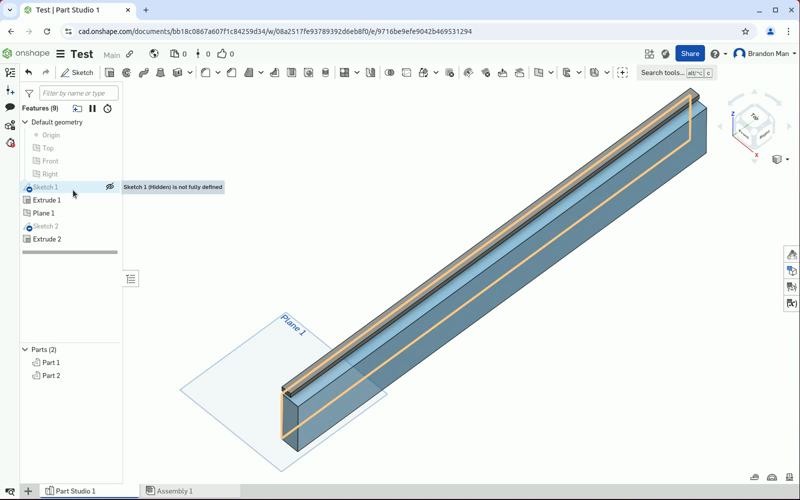
click(73, 189)